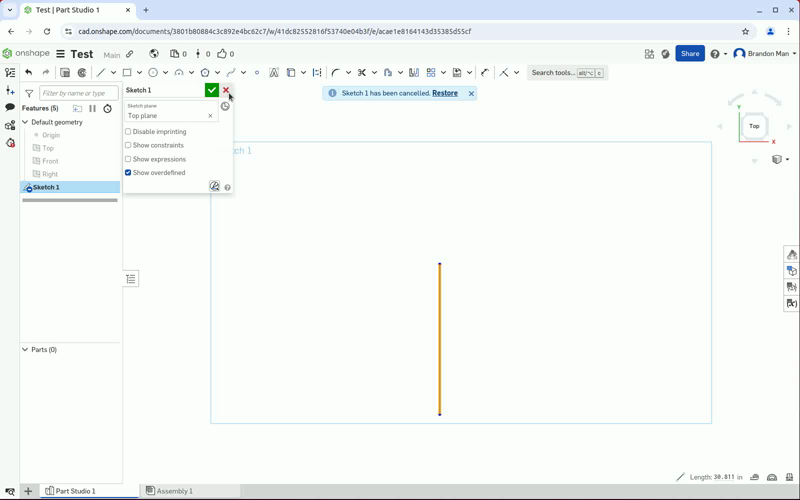
key(shift+h)
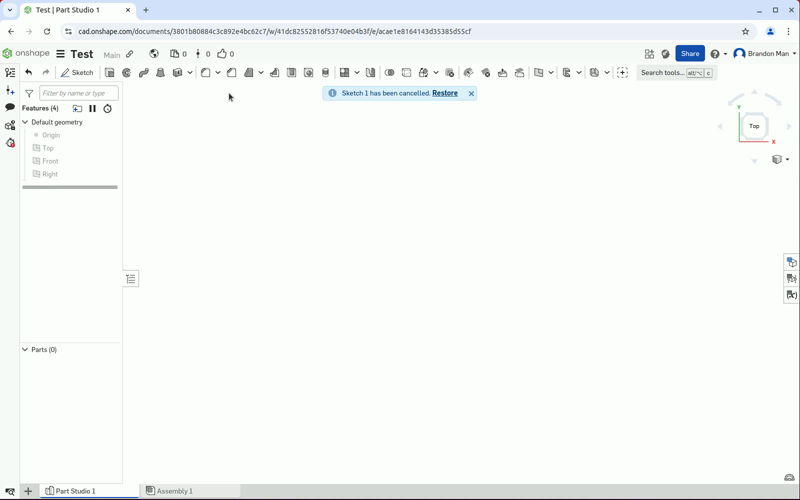
mouse_move(73, 352)
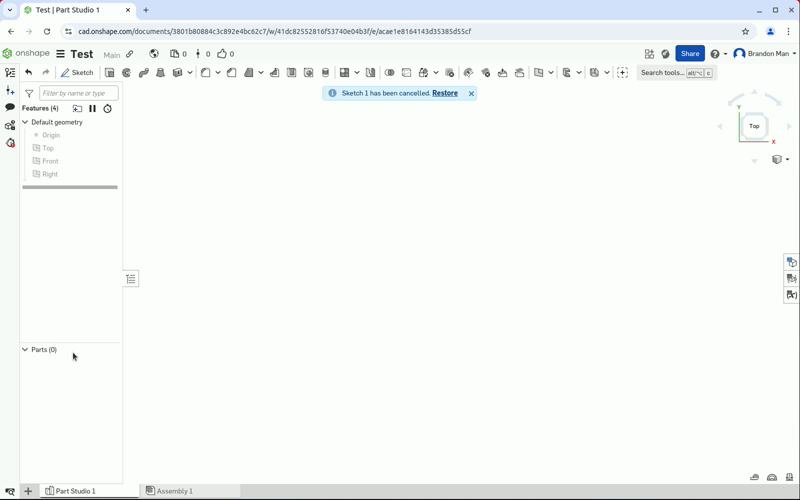
key(y)
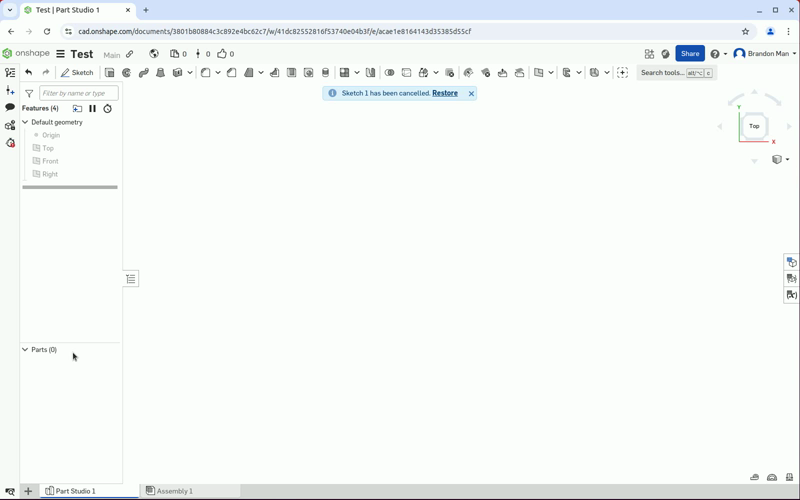
key(shift+p)
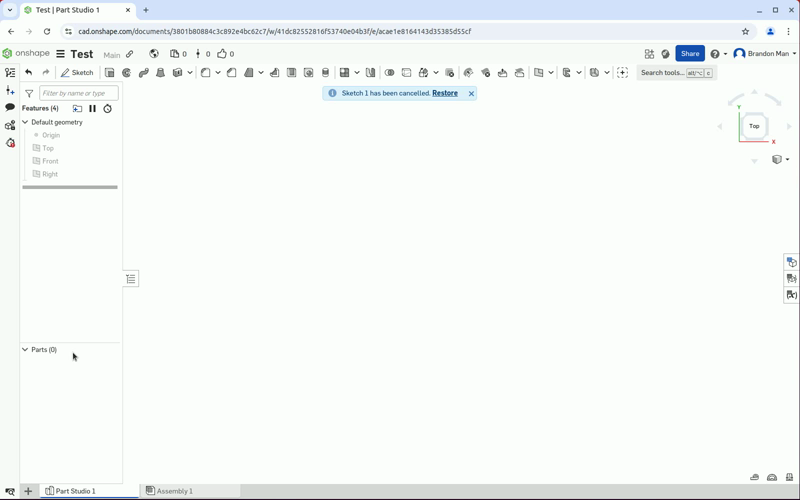
key(space)
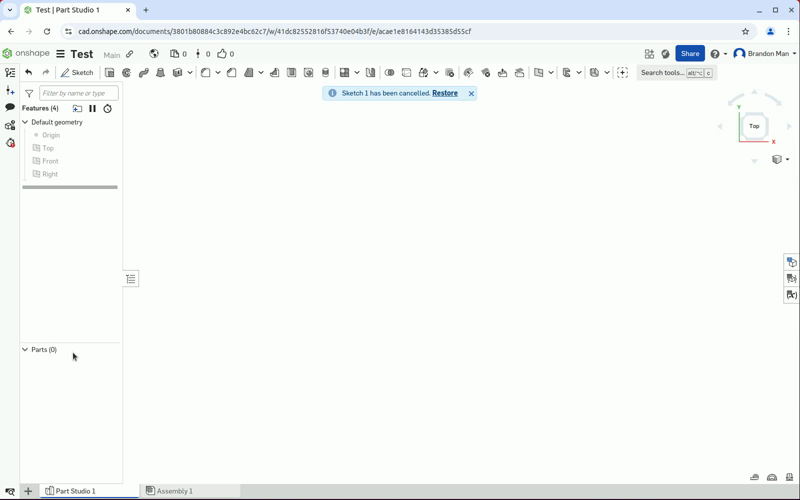
key_down(shift)
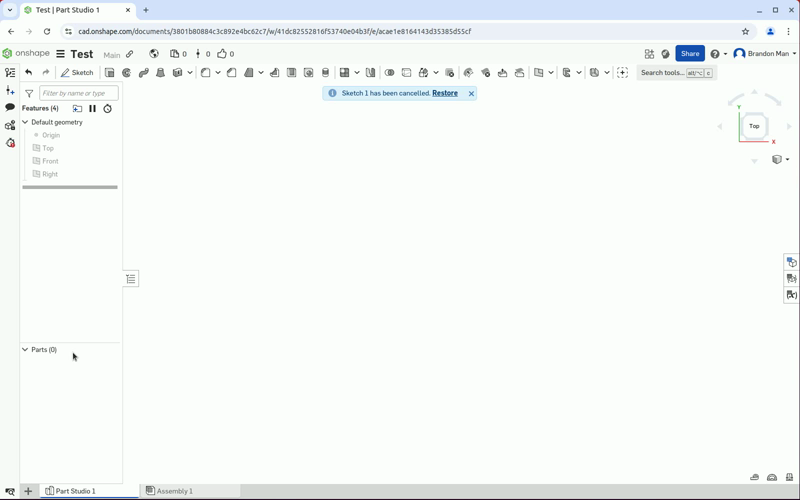
key(up)
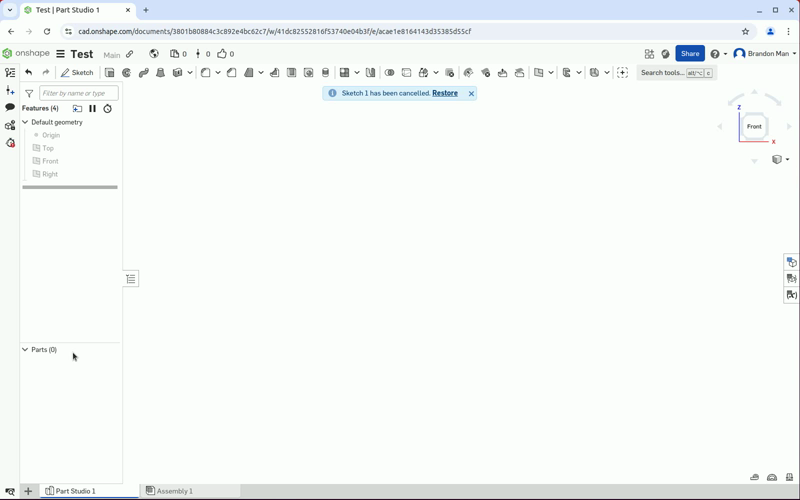
key_up(shift)
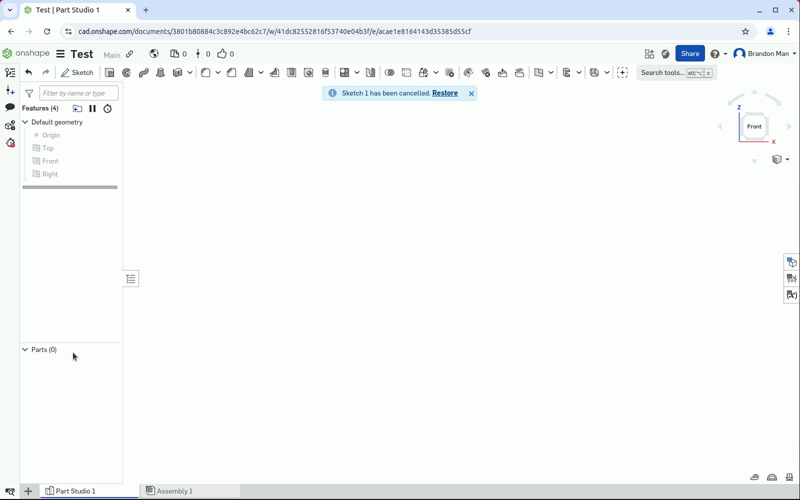
mouse_move(73, 352)
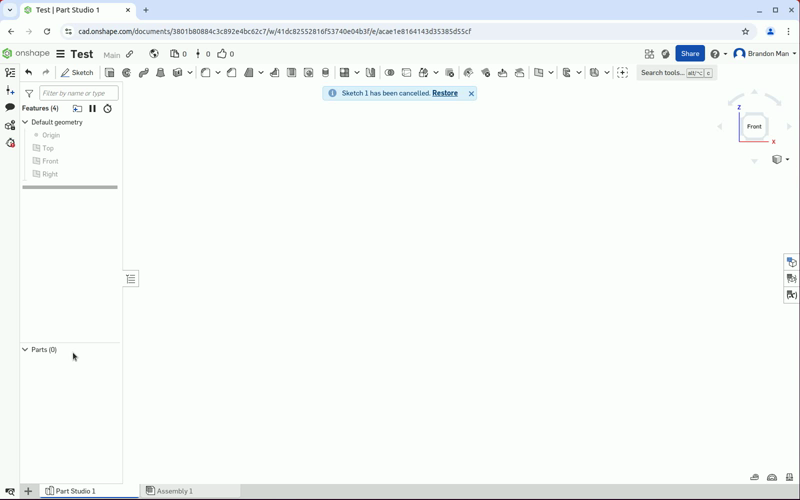
key(shift+y)
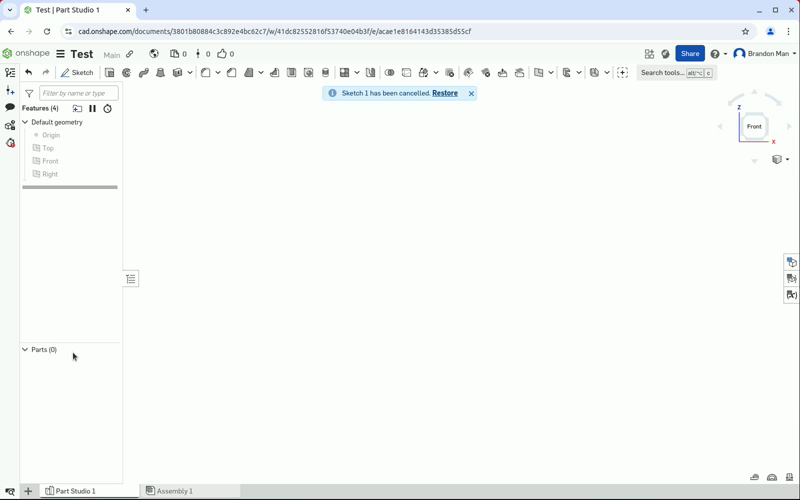
key(shift+s)
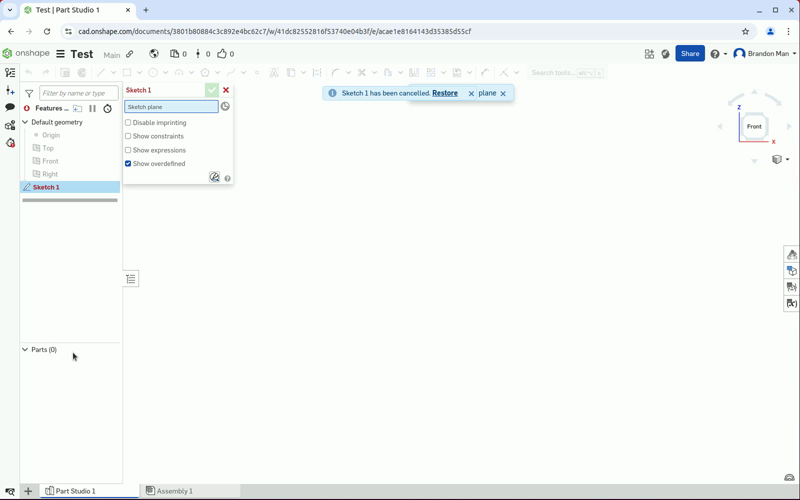
mouse_move(73, 163)
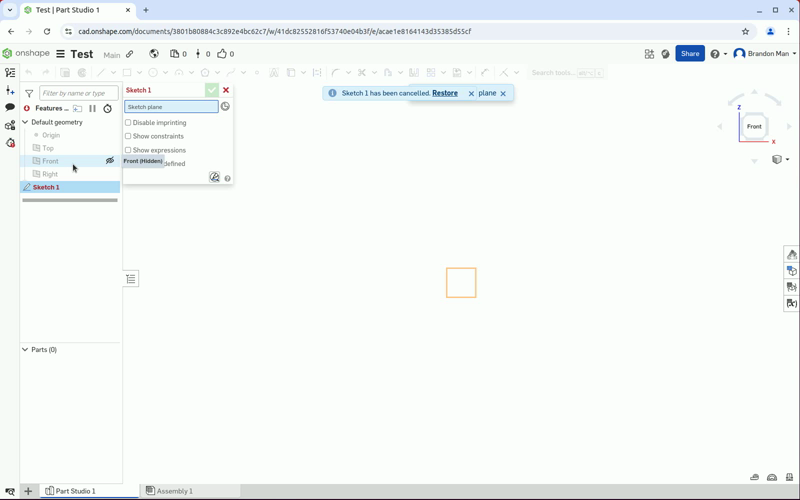
click(73, 163)
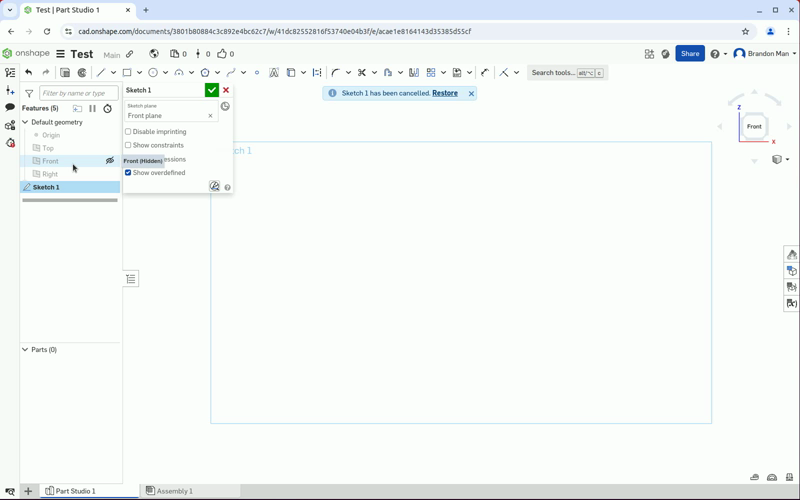
mouse_move(73, 352)
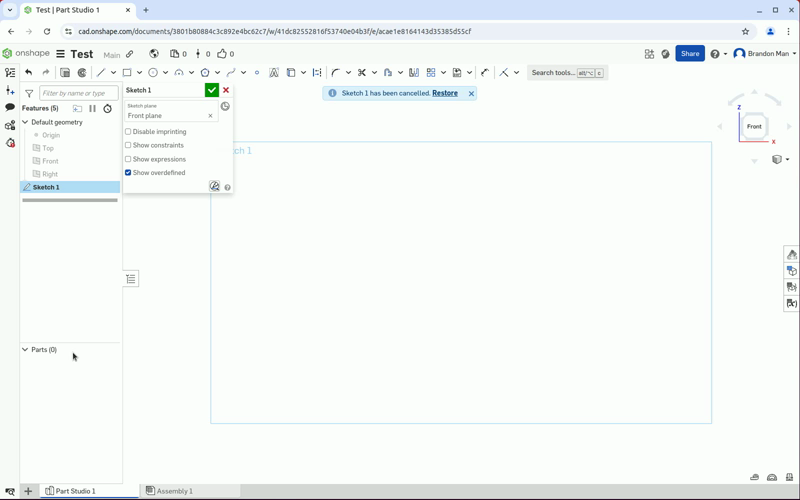
key(y)
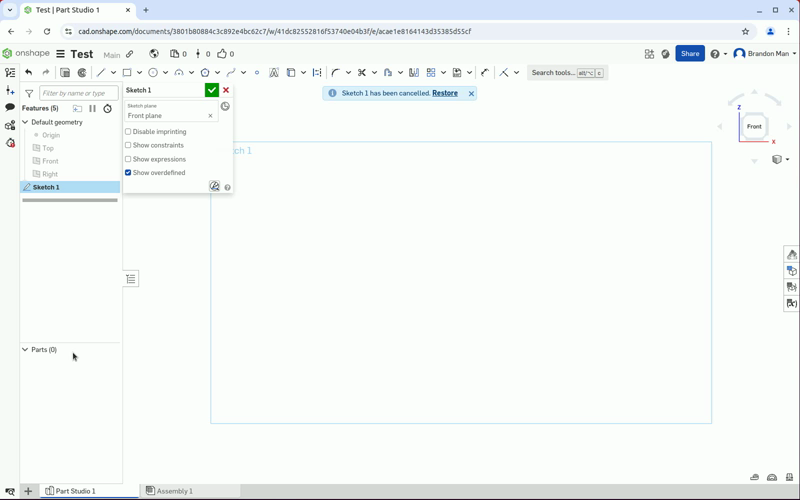
key(c)
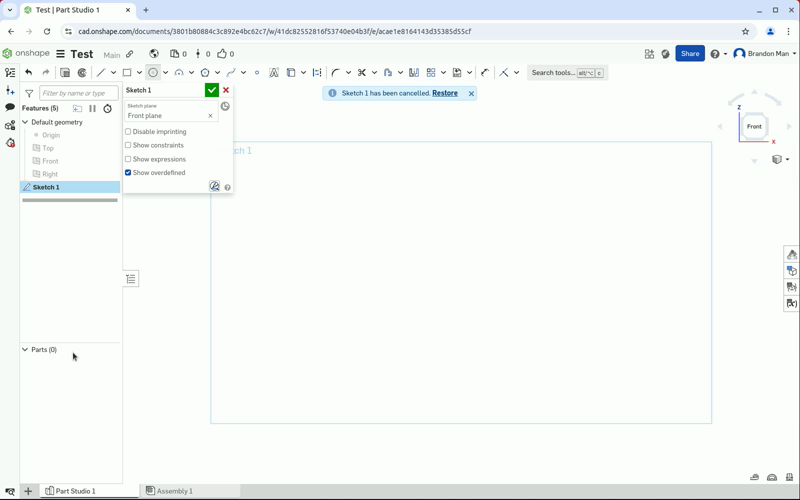
key_down(shift)
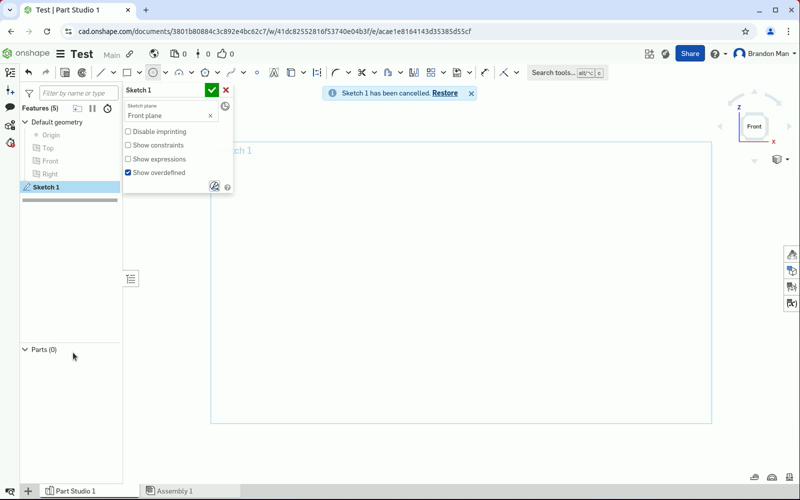
mouse_move(461, 282)
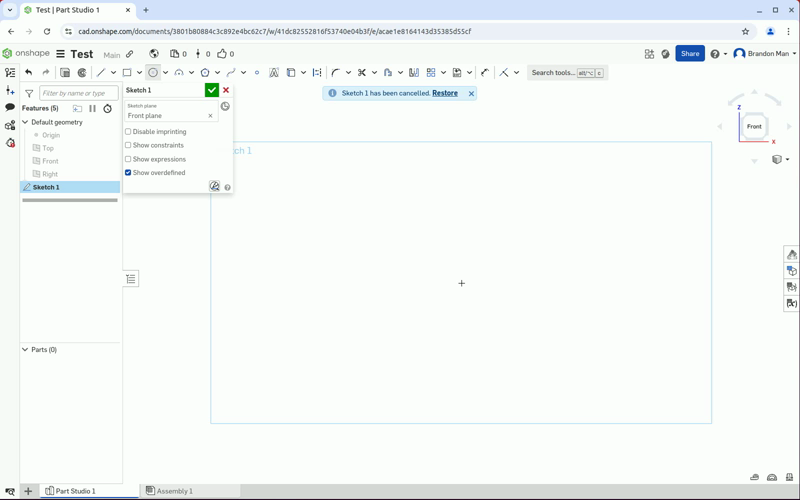
click(461, 282)
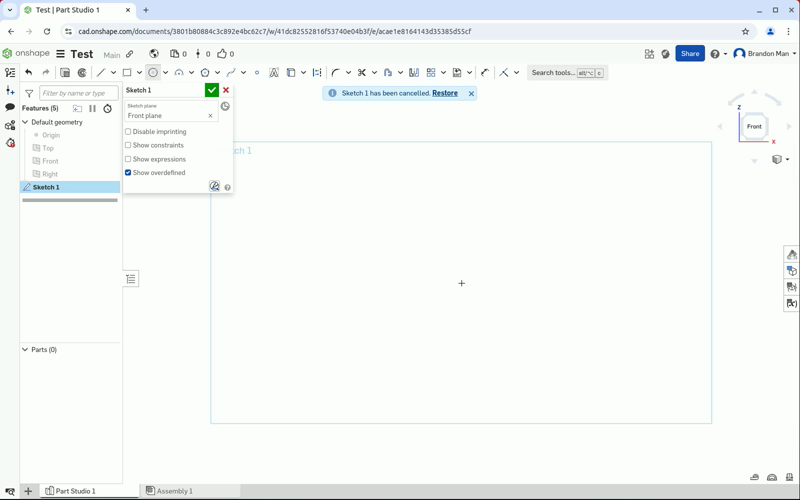
key_up(shift)
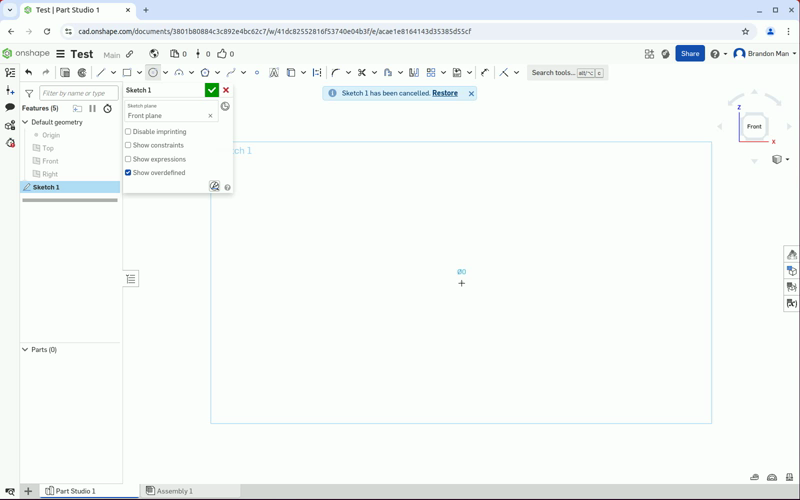
mouse_move(477, 282)
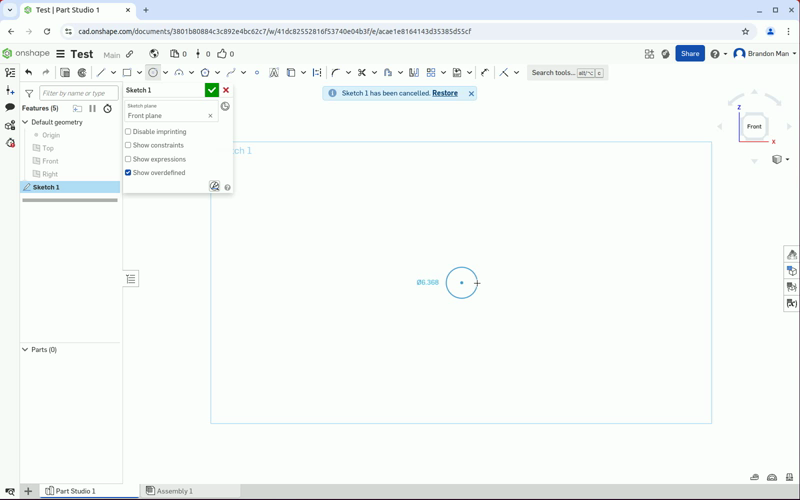
click(477, 282)
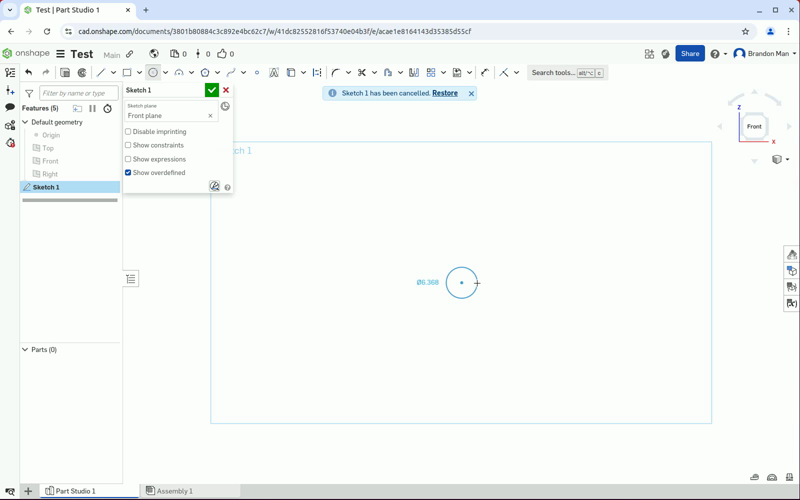
key(esc)
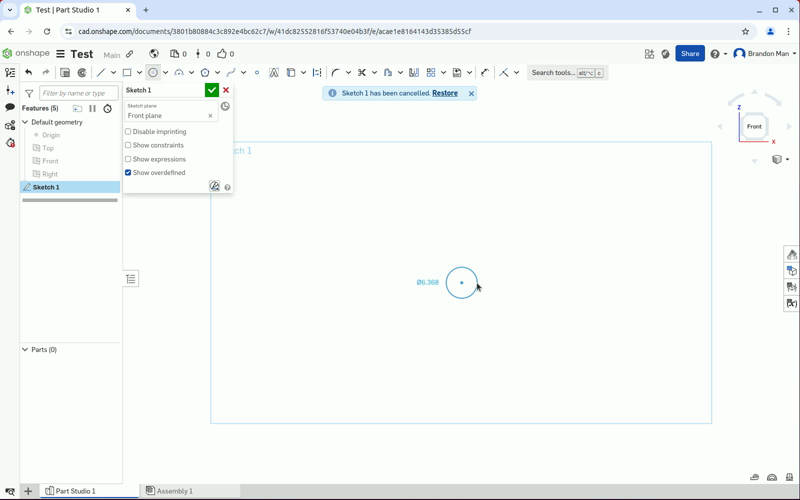
key(c)
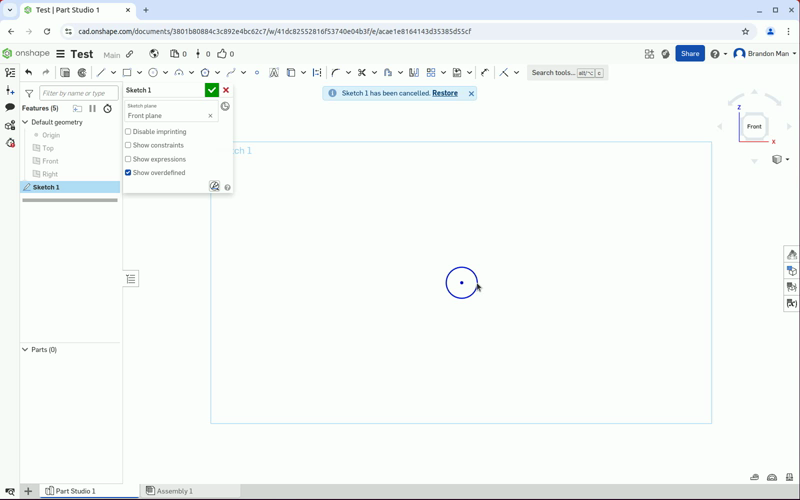
key_down(shift)
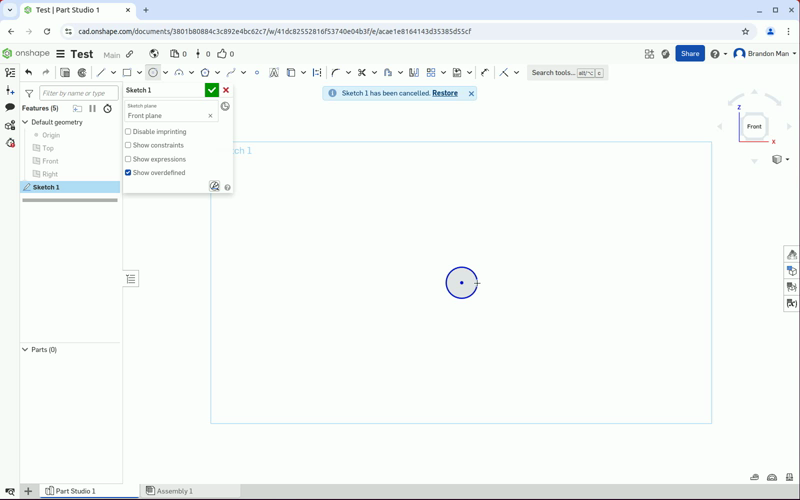
mouse_move(461, 282)
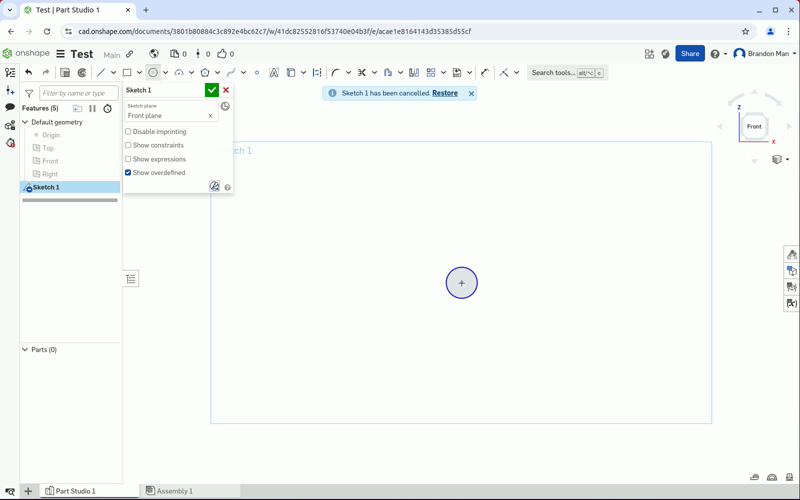
click(461, 282)
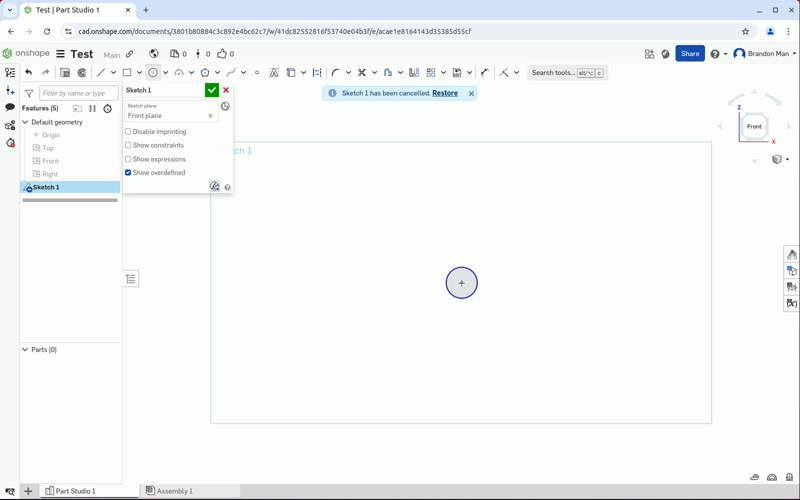
key_up(shift)
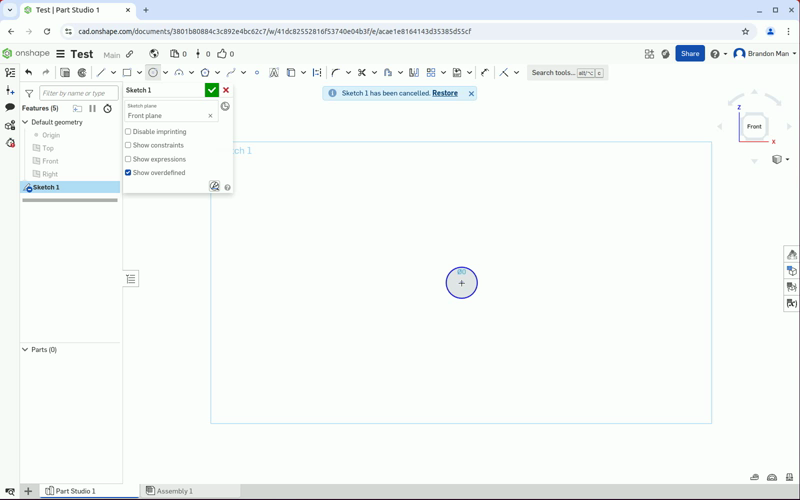
mouse_move(469, 282)
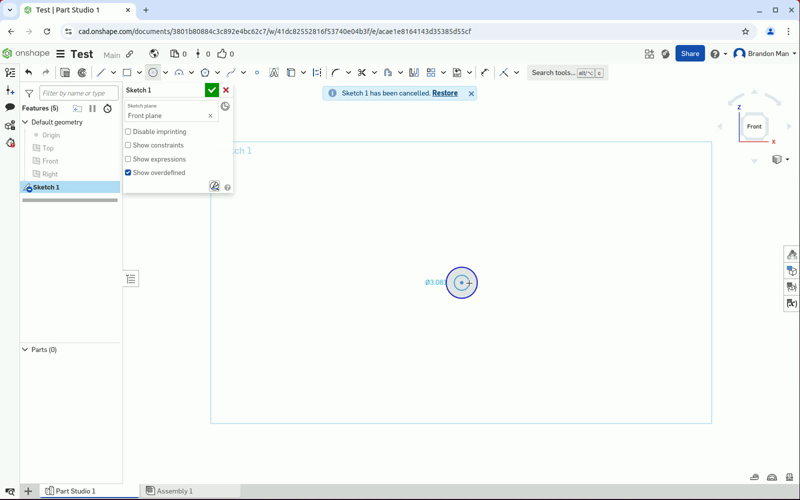
click(469, 282)
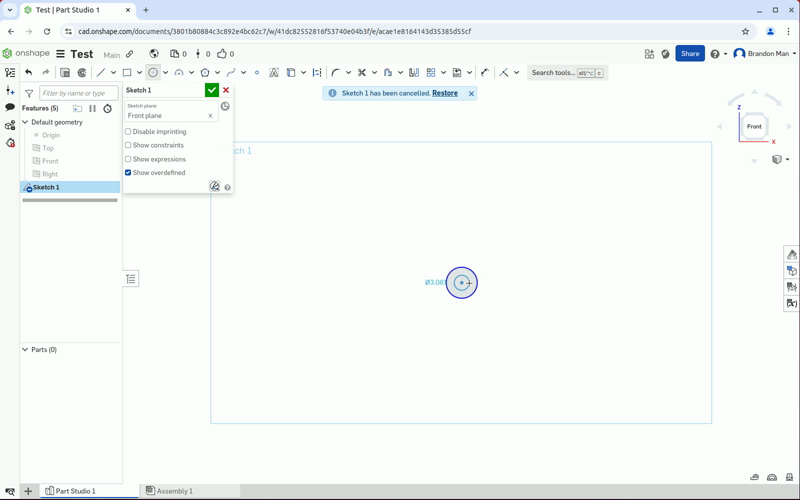
key(esc)
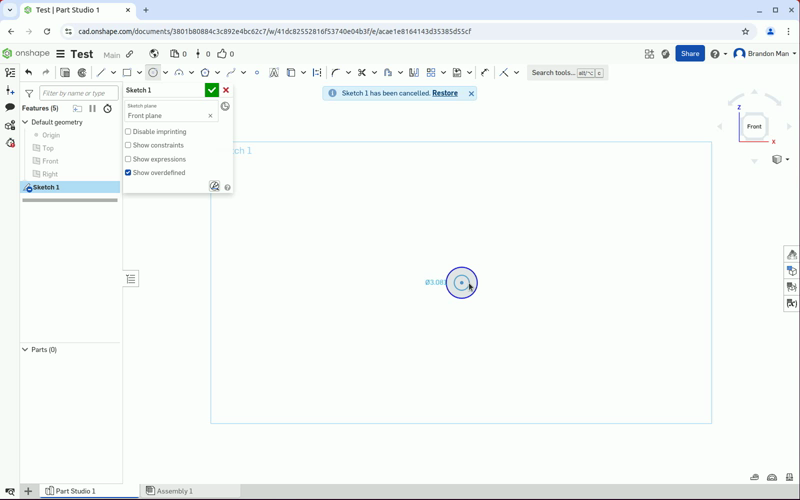
mouse_move(451, 281)
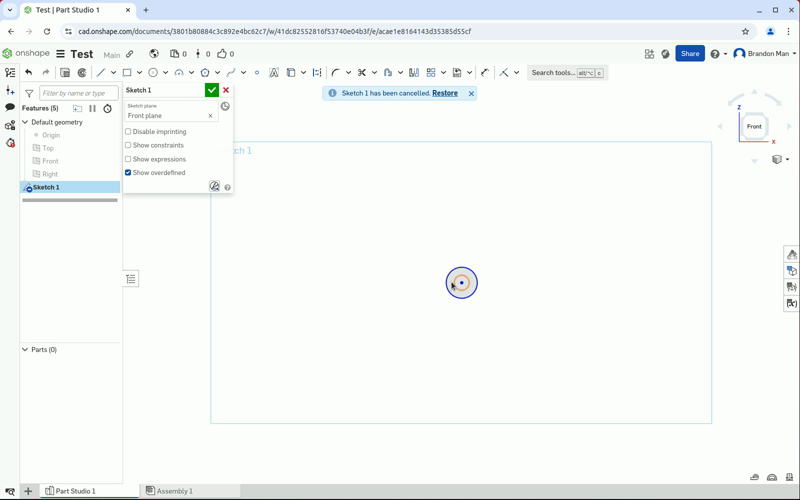
scroll(6)
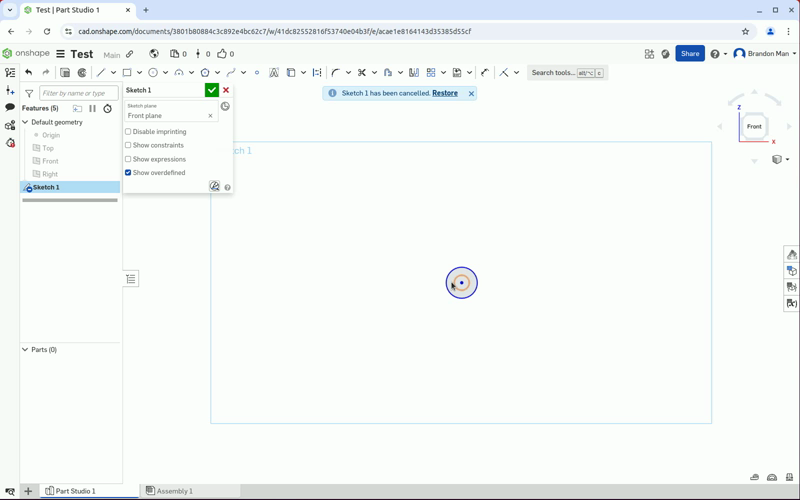
scroll(6)
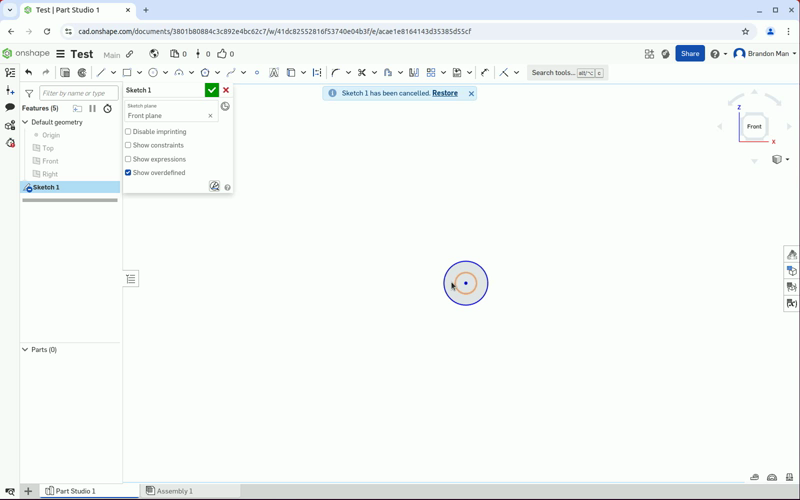
scroll(6)
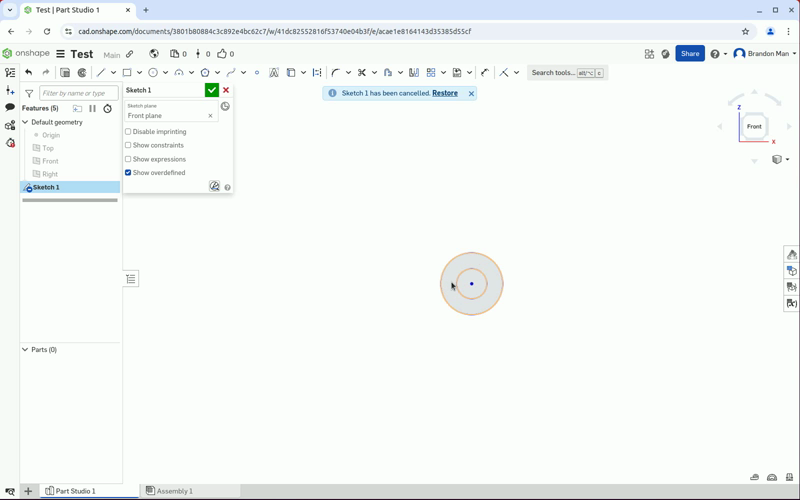
scroll(6)
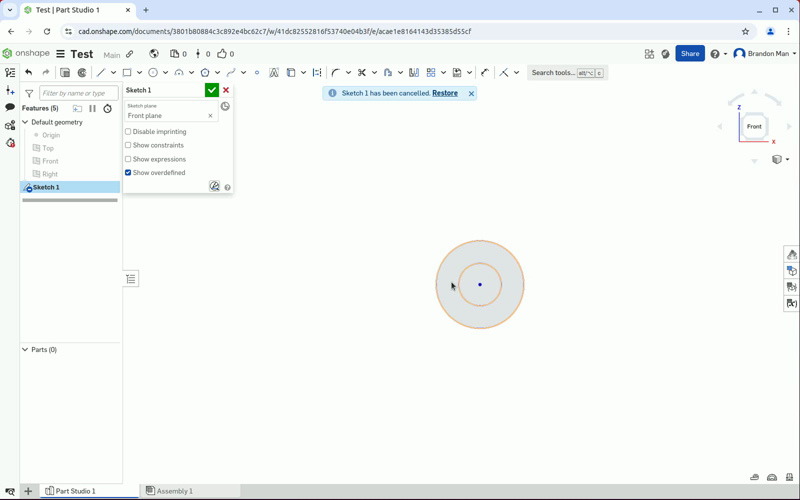
scroll(6)
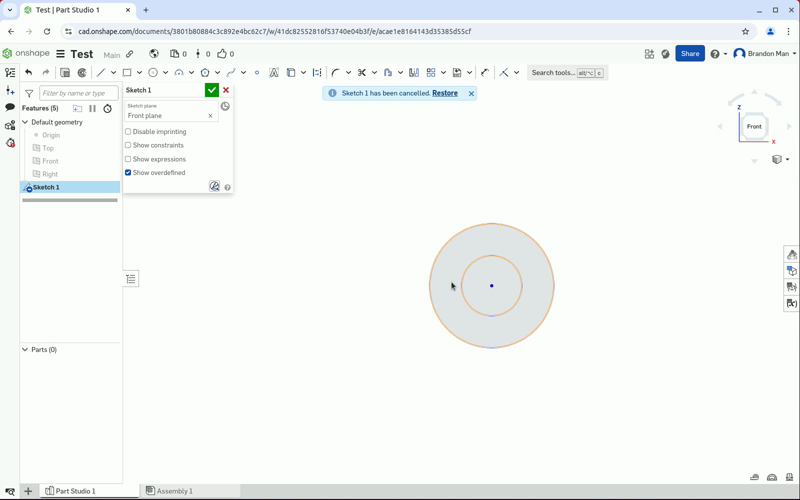
scroll(6)
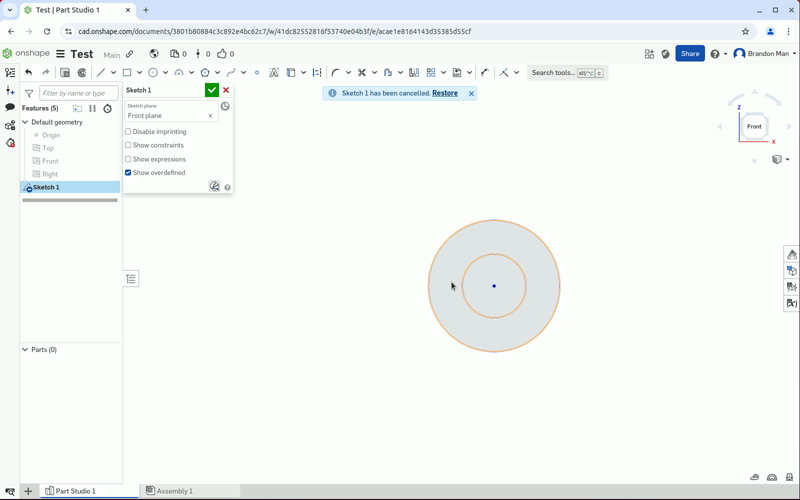
scroll(6)
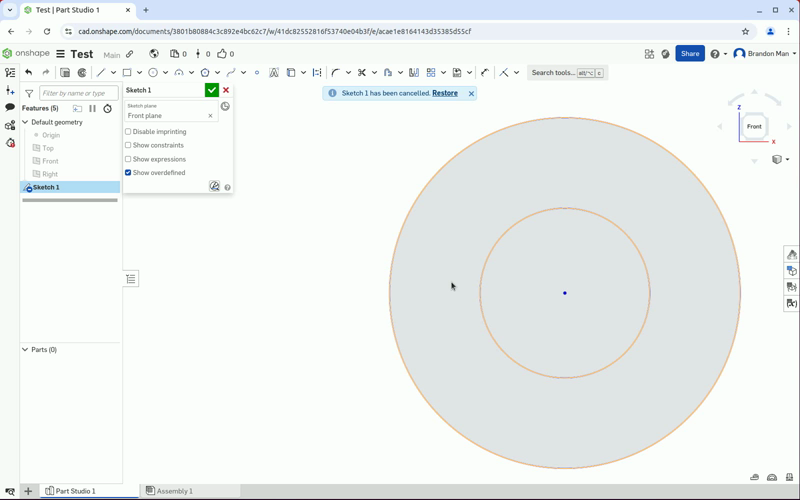
click(451, 281)
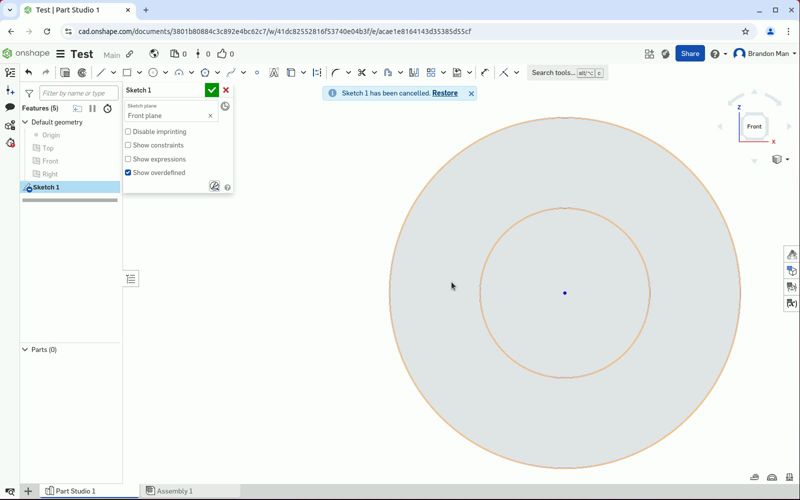
scroll(-6)
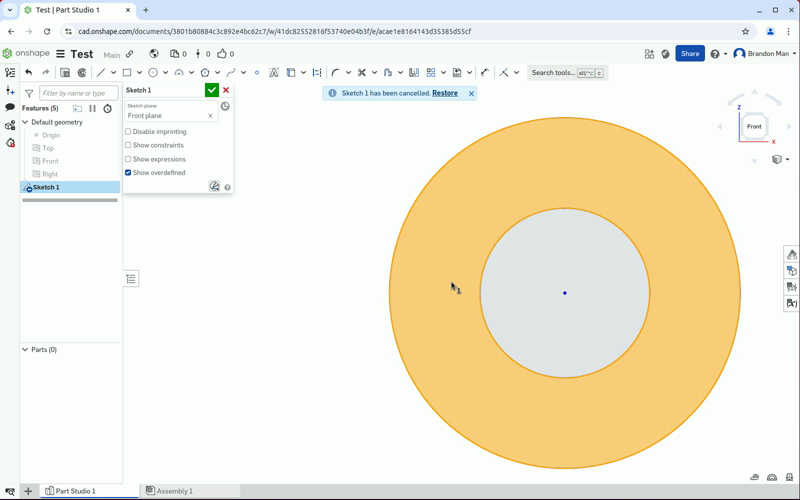
scroll(-6)
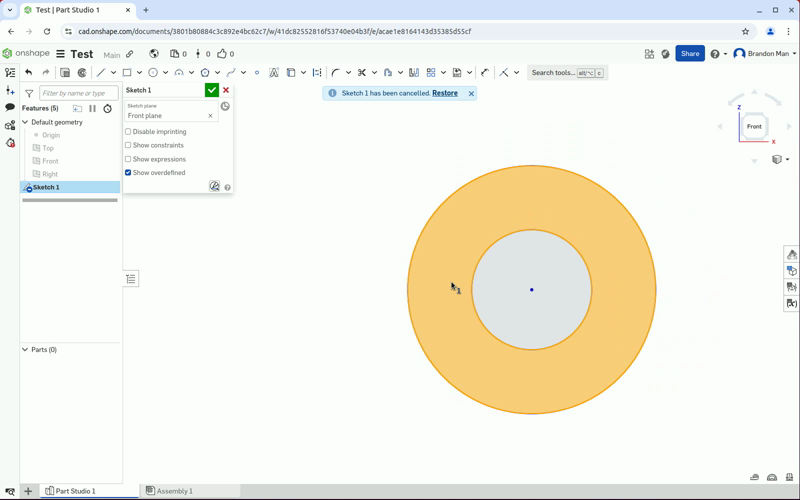
scroll(-6)
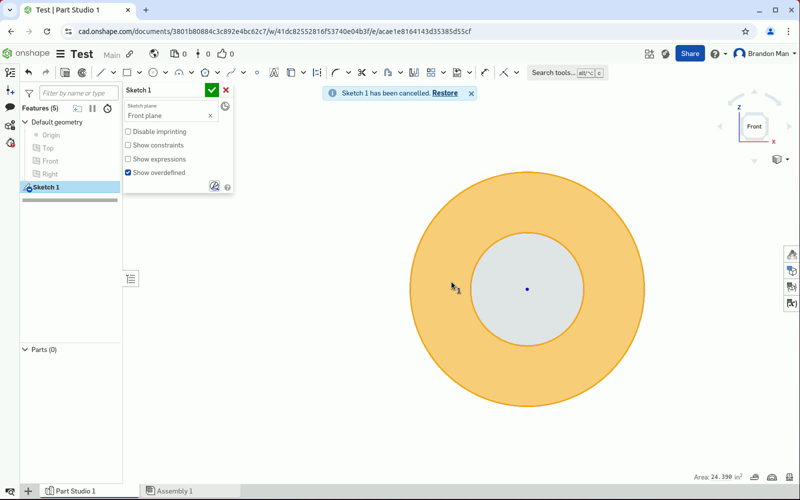
scroll(-6)
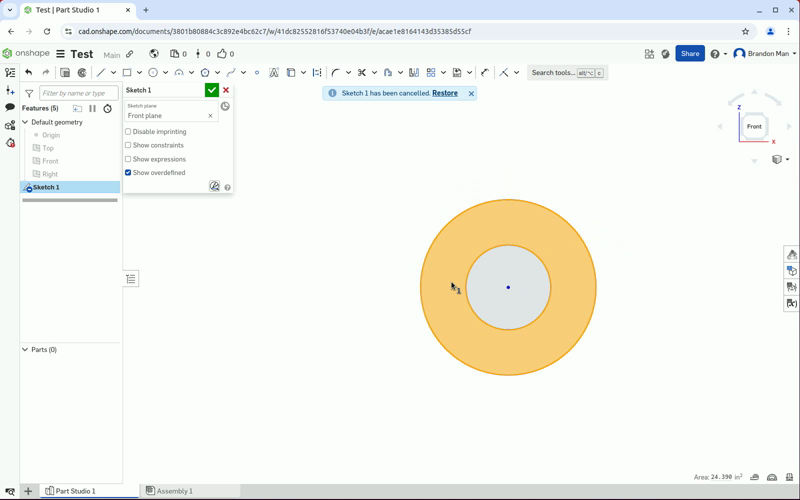
scroll(-6)
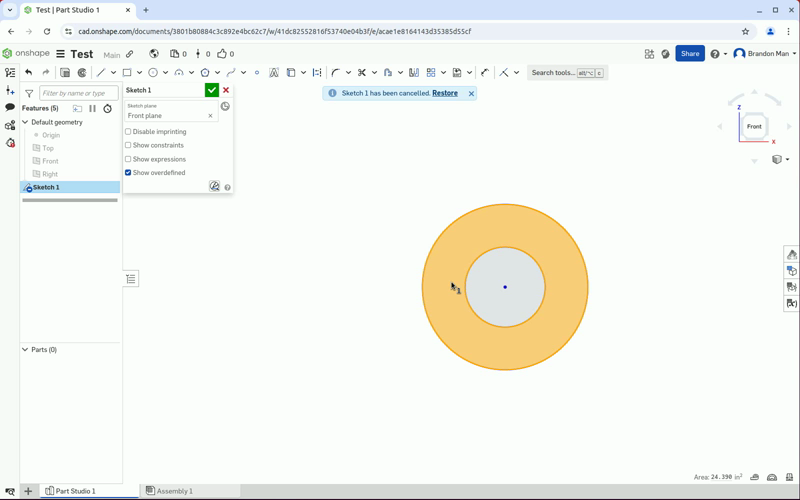
scroll(-6)
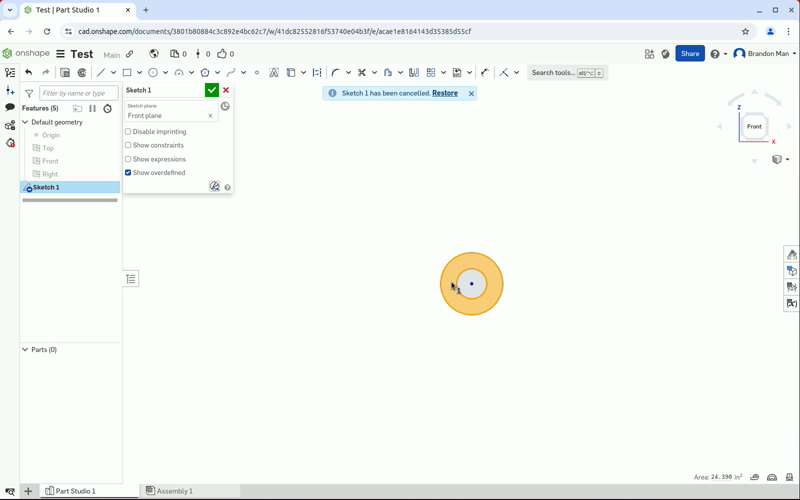
scroll(-6)
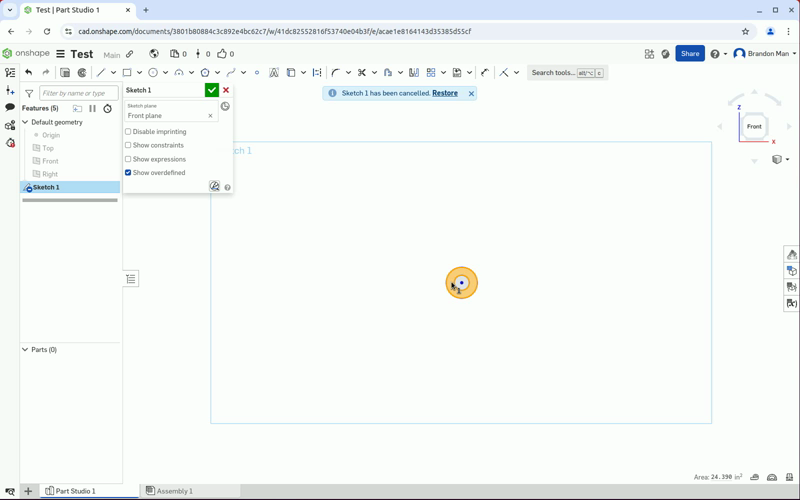
mouse_move(73, 352)
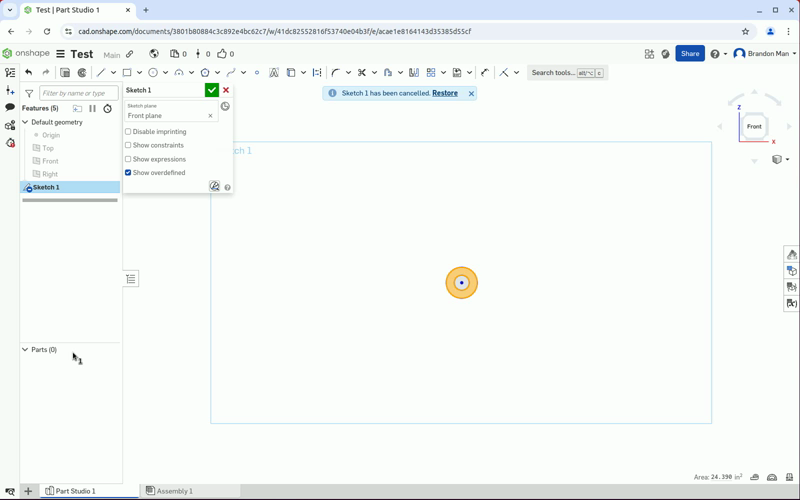
key(shift+y)
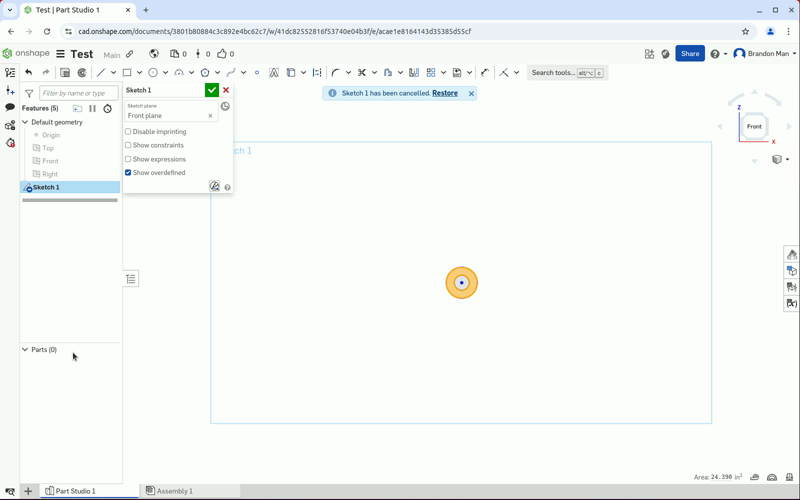
key(shift+e)
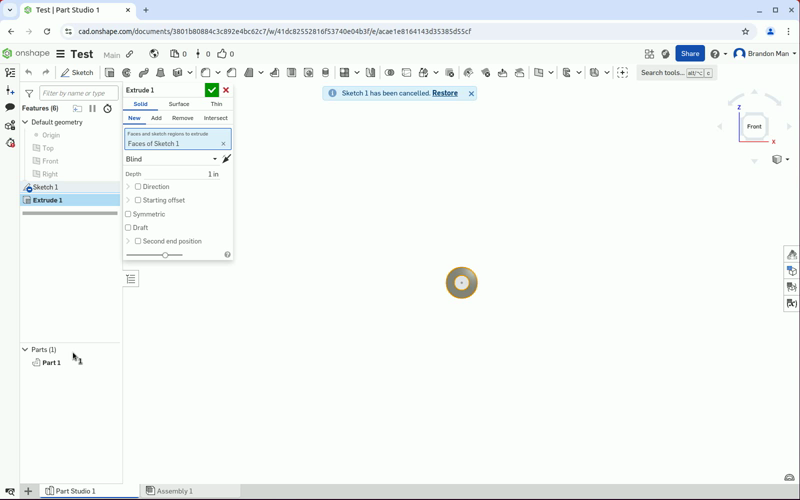
mouse_move(143, 106)
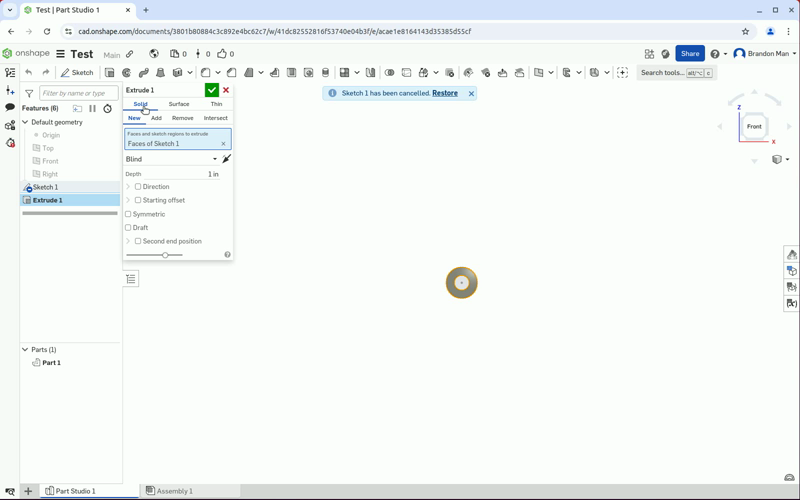
click(143, 106)
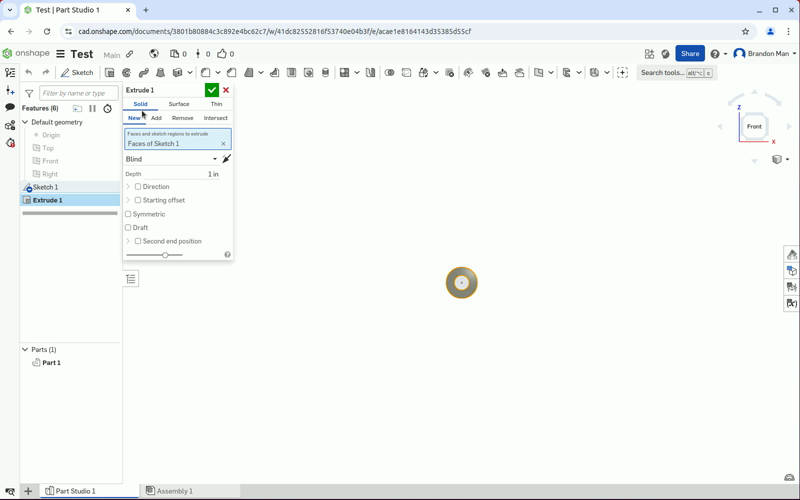
mouse_move(137, 120)
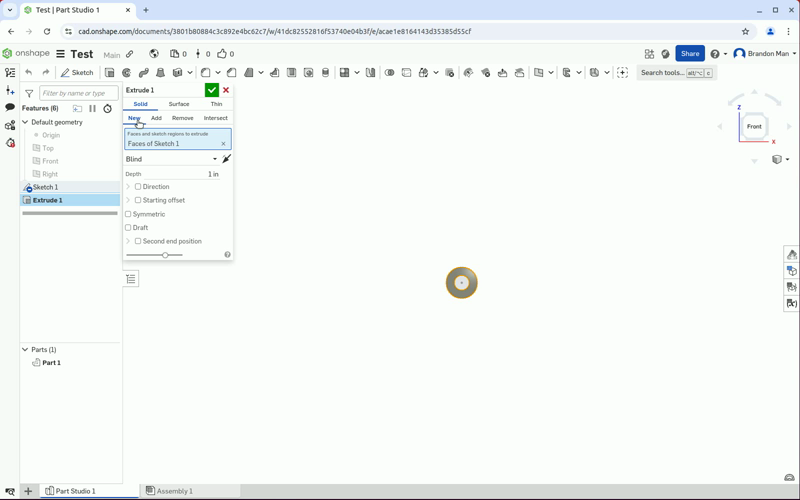
click(137, 120)
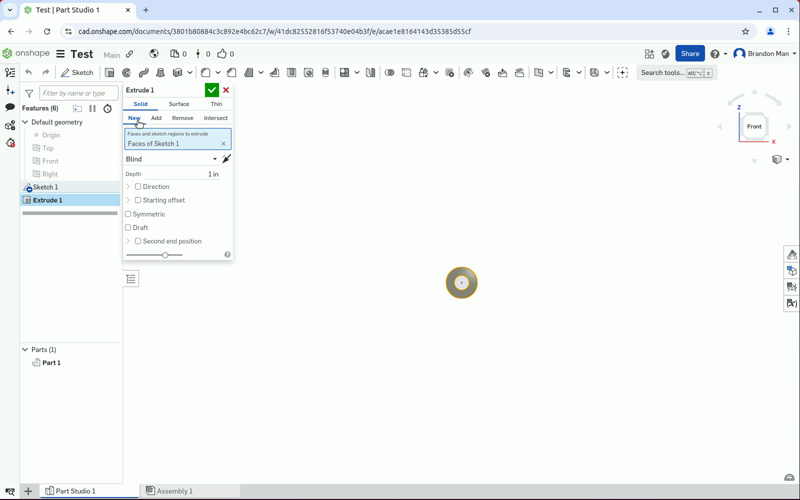
key(tab, 4)
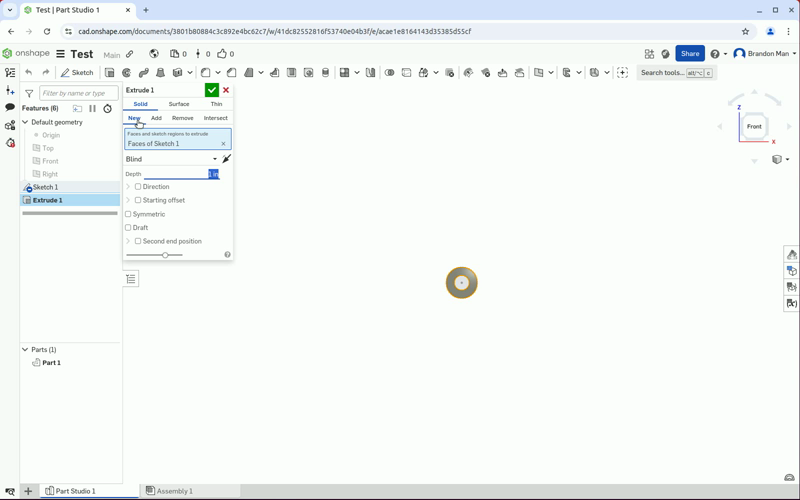
text(6.018)
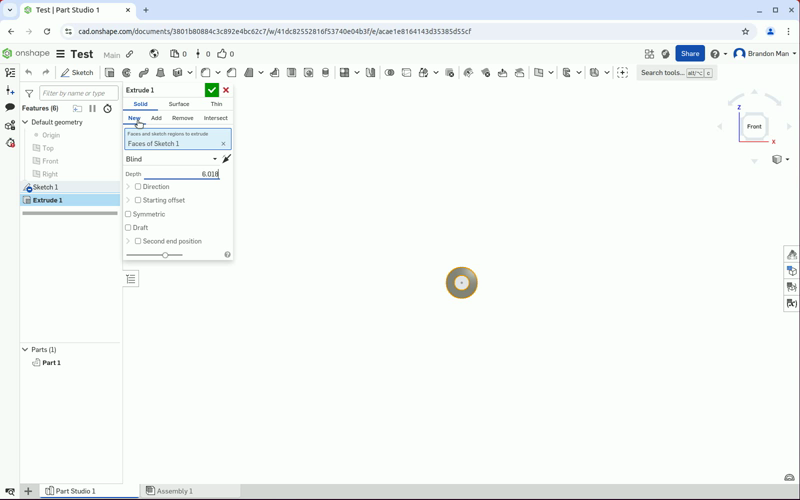
key(enter)
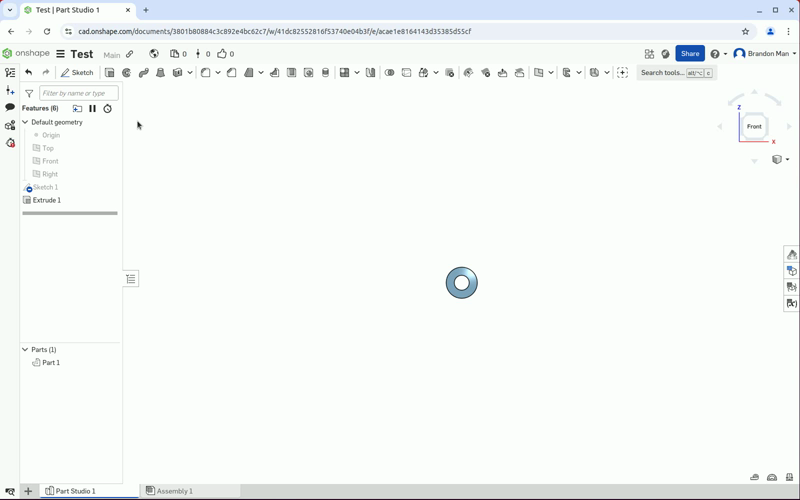
key(shift+h)
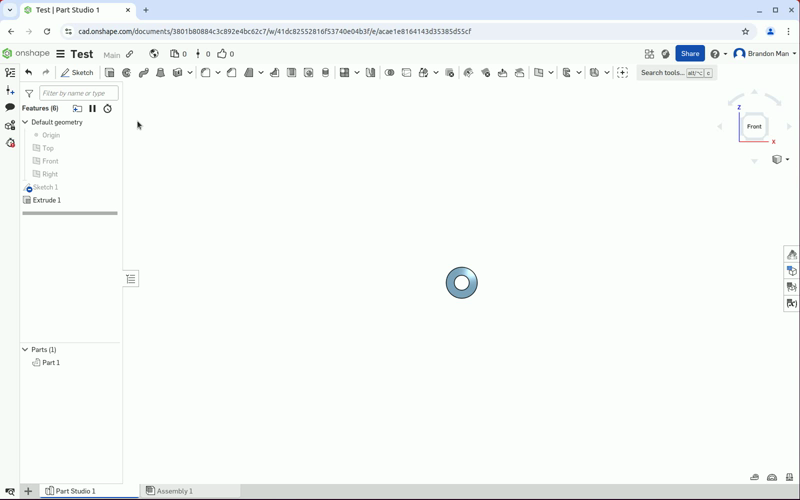
key(shift+h)
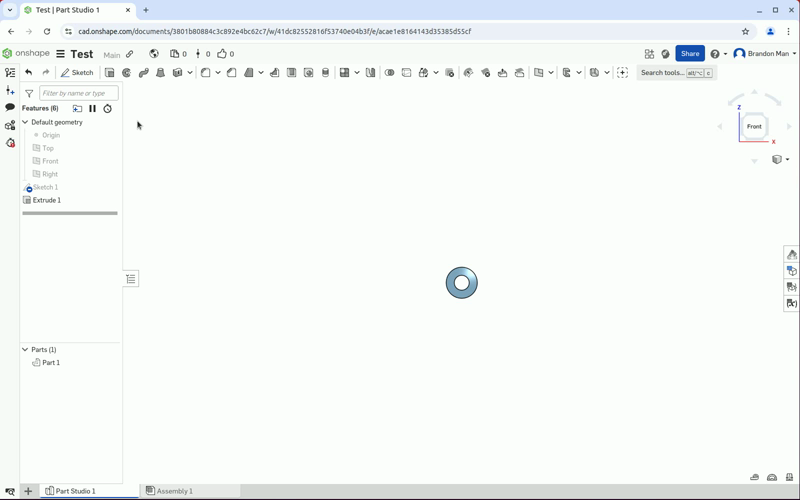
mouse_move(73, 189)
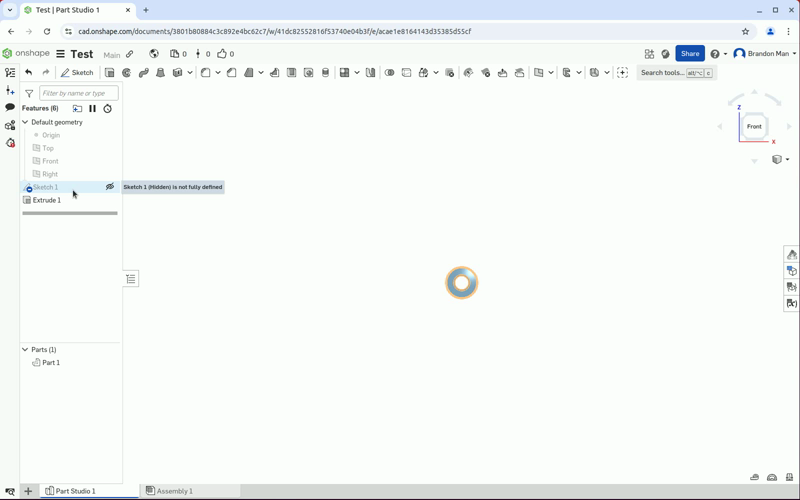
click(73, 189)
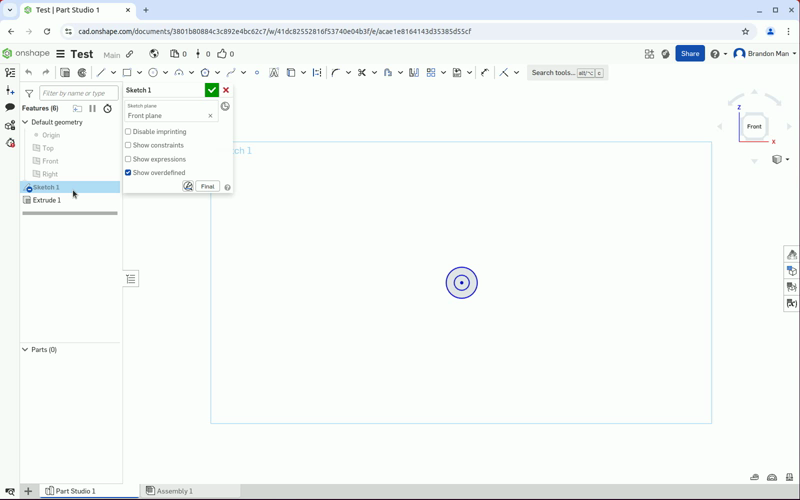
mouse_move(229, 92)
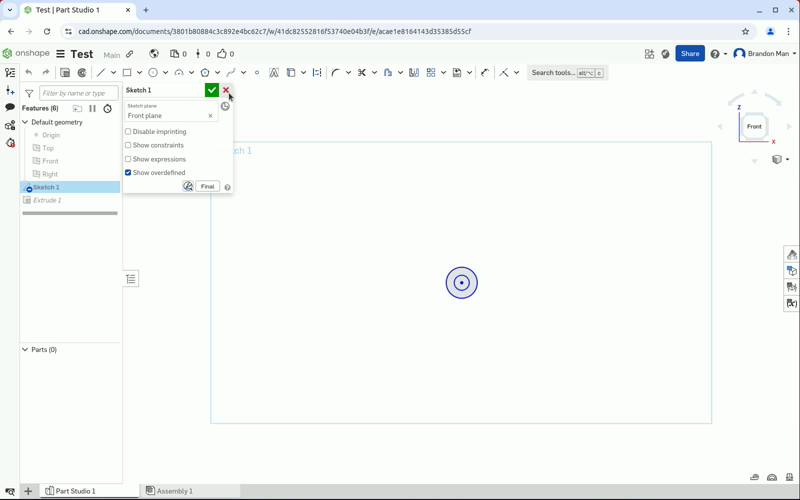
click(229, 92)
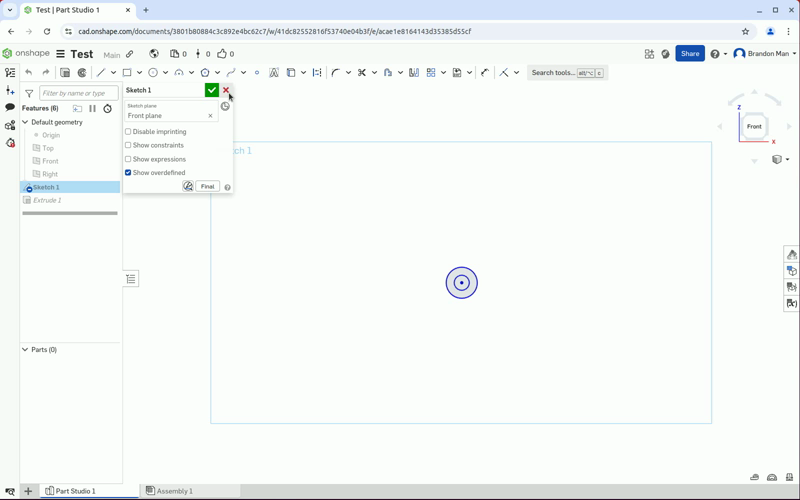
key(shift+s)
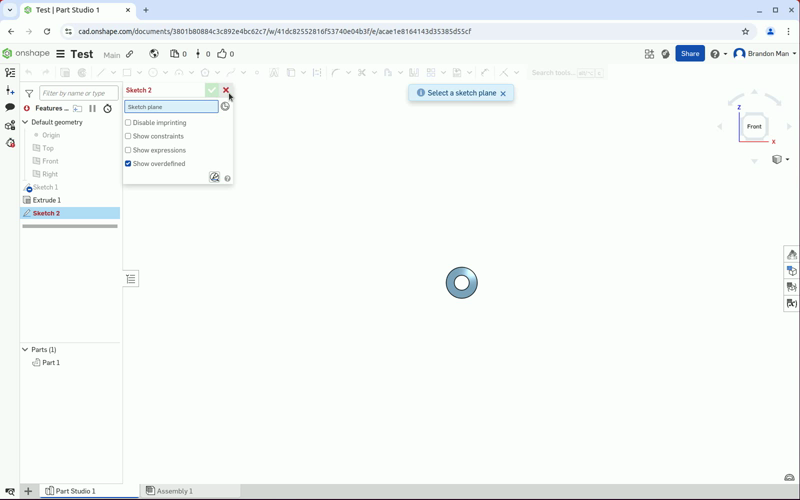
mouse_move(73, 163)
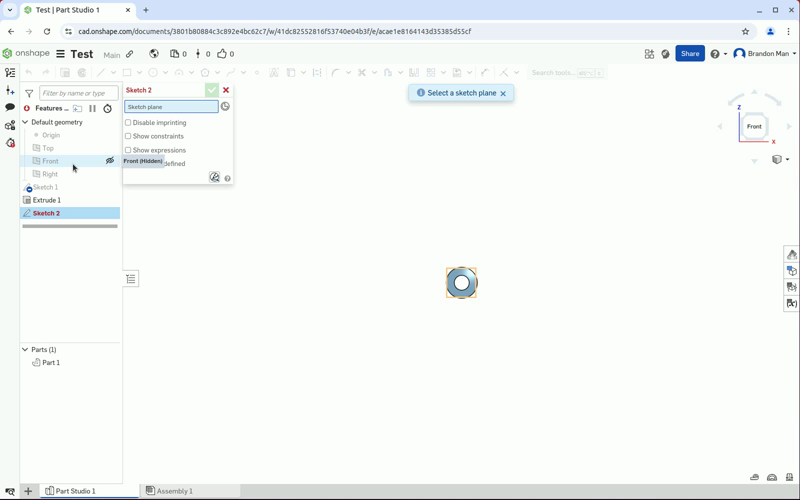
click(73, 163)
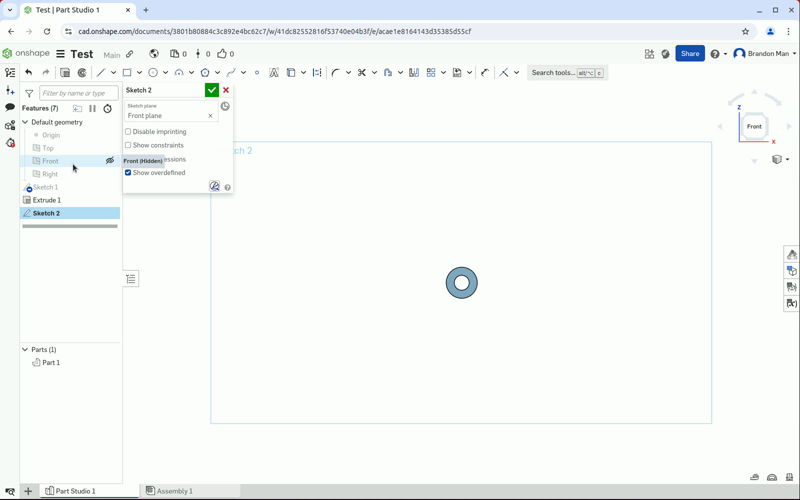
mouse_move(73, 352)
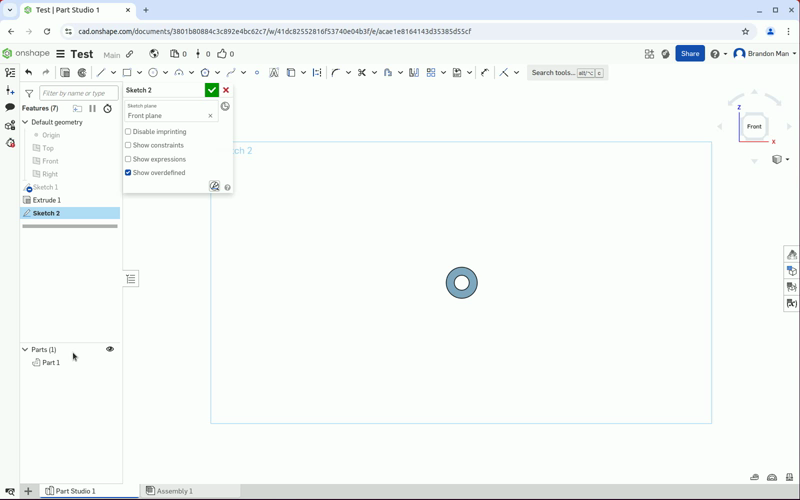
key(y)
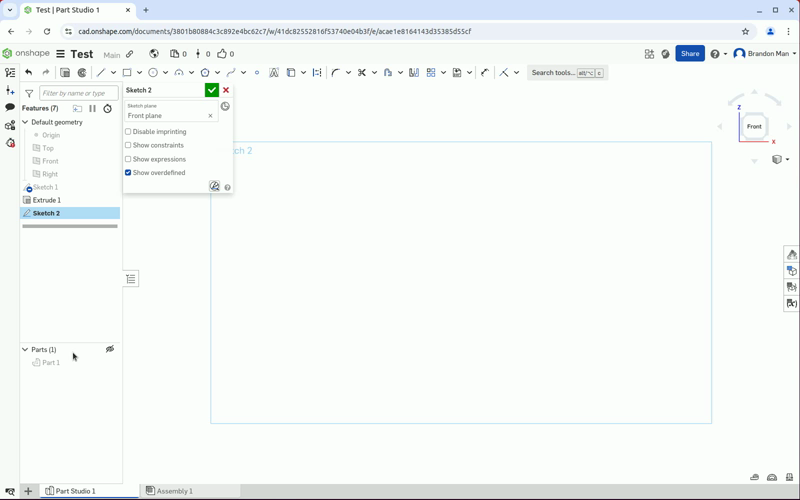
key(l)
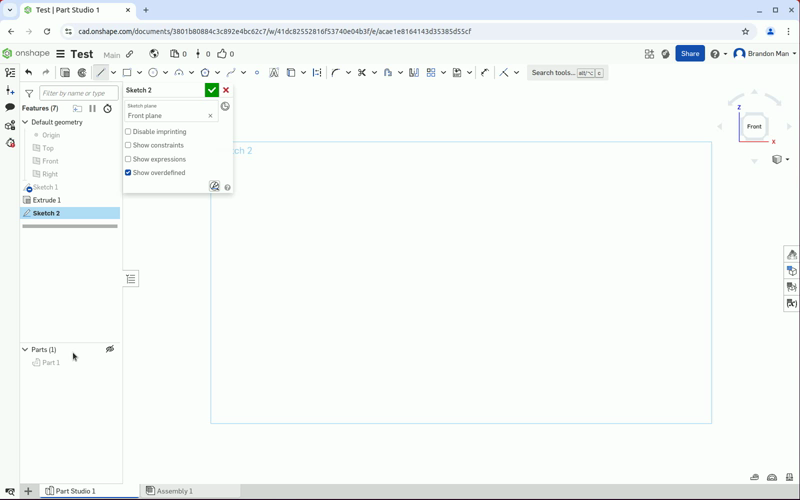
key_down(shift)
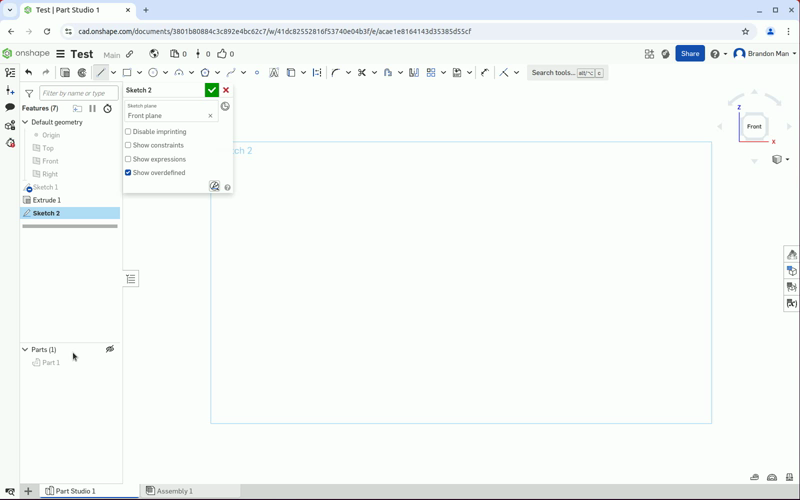
mouse_move(471, 292)
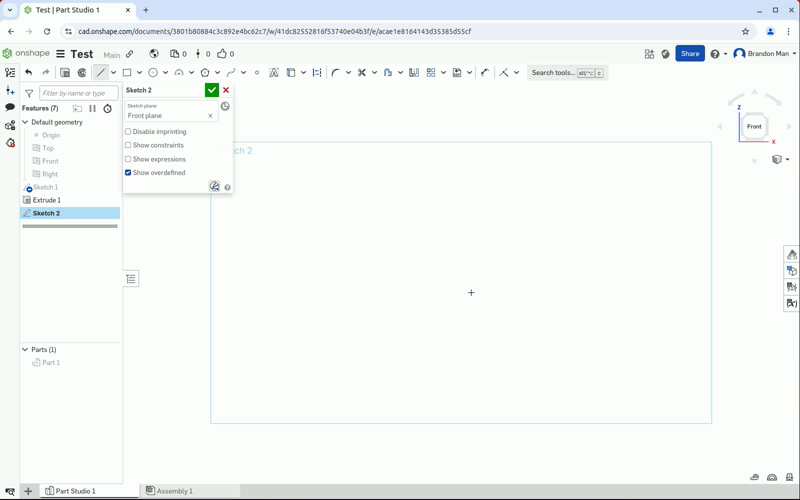
click(471, 292)
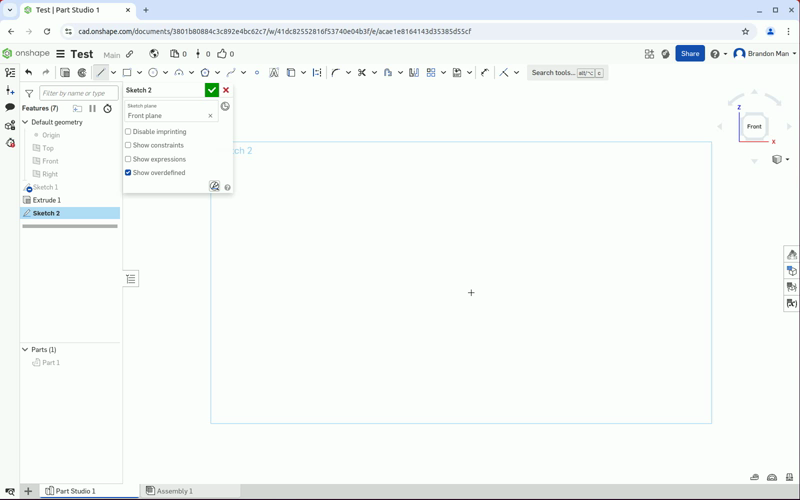
key_up(shift)
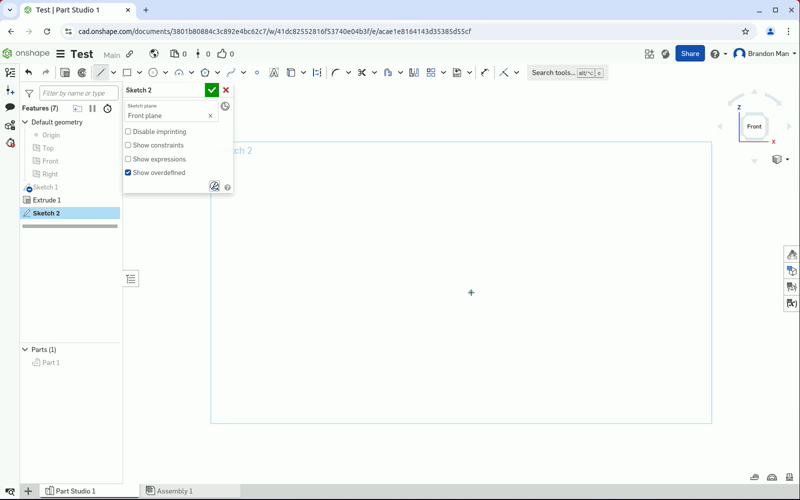
key_down(shift)
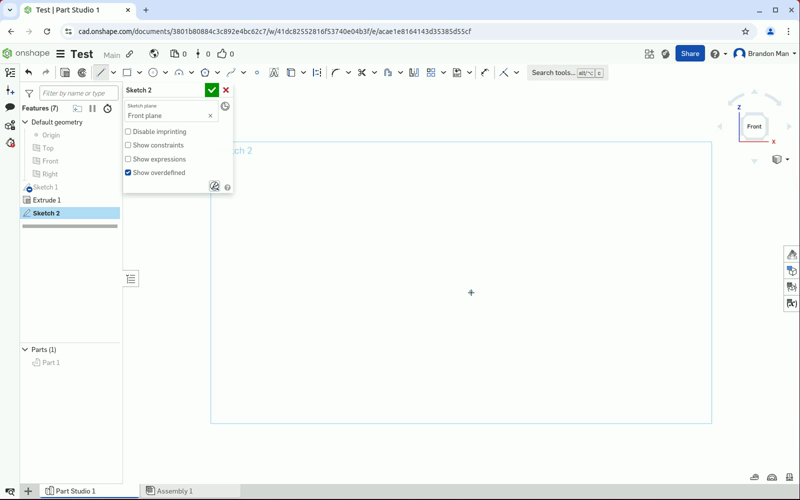
mouse_move(547, 292)
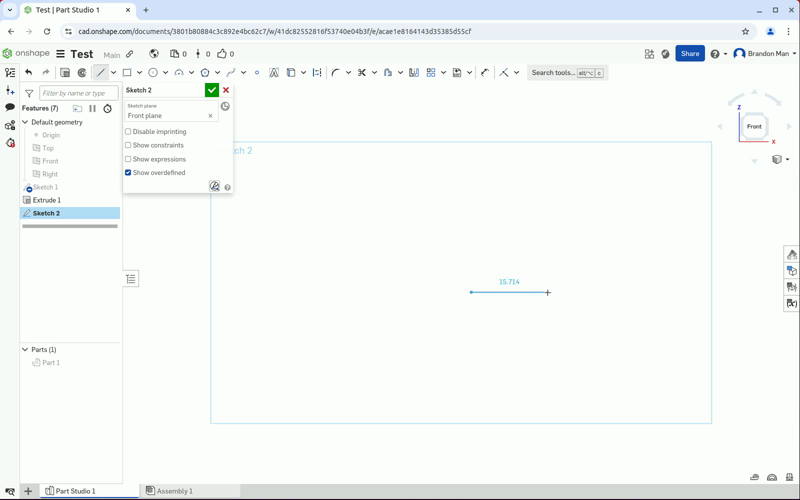
click(547, 292)
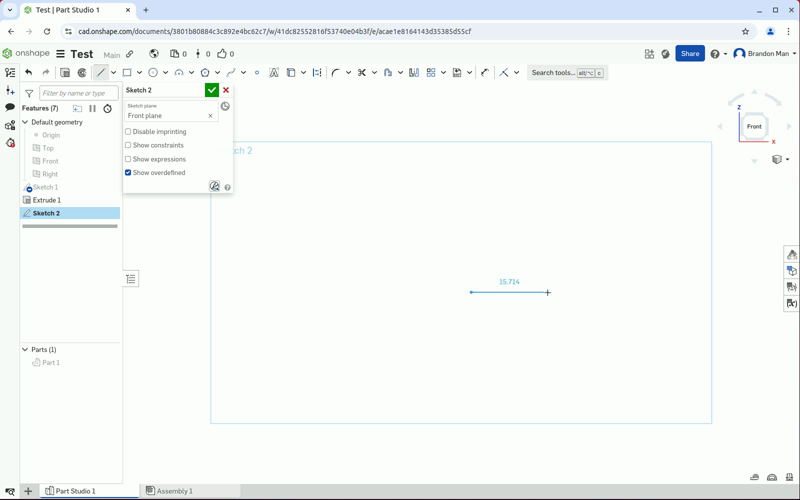
key_up(shift)
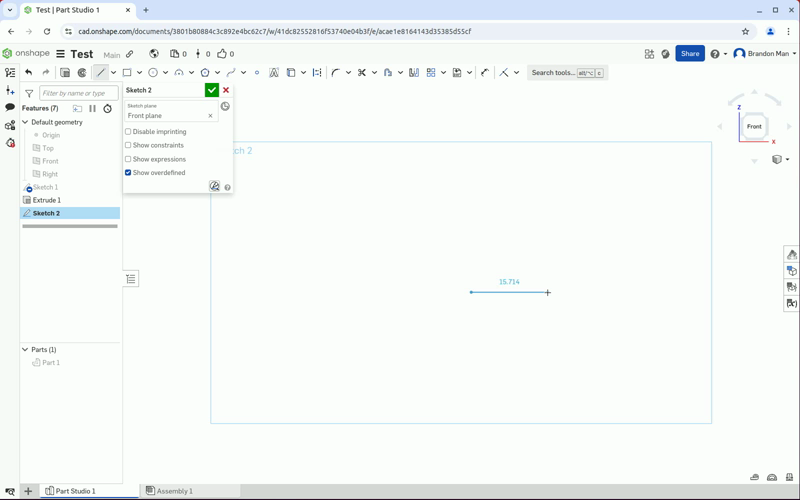
key(esc)
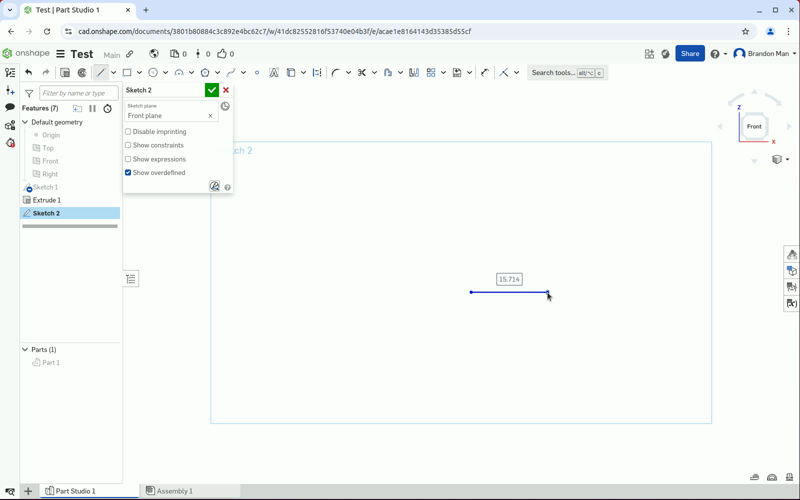
key(a)
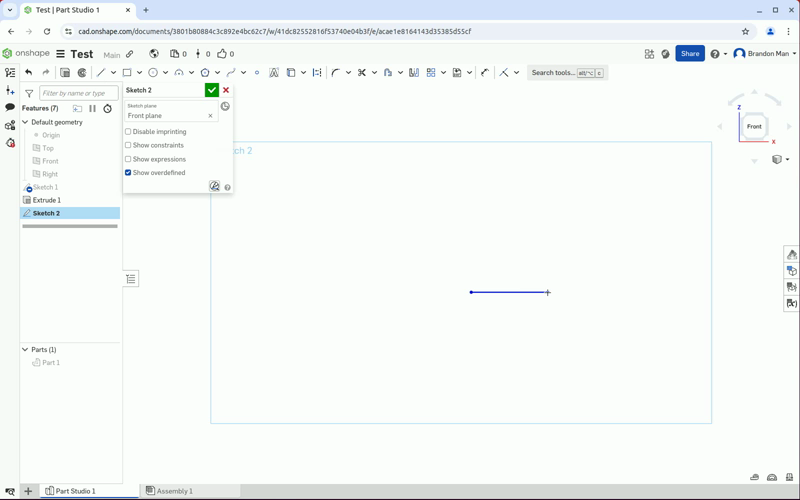
mouse_move(547, 292)
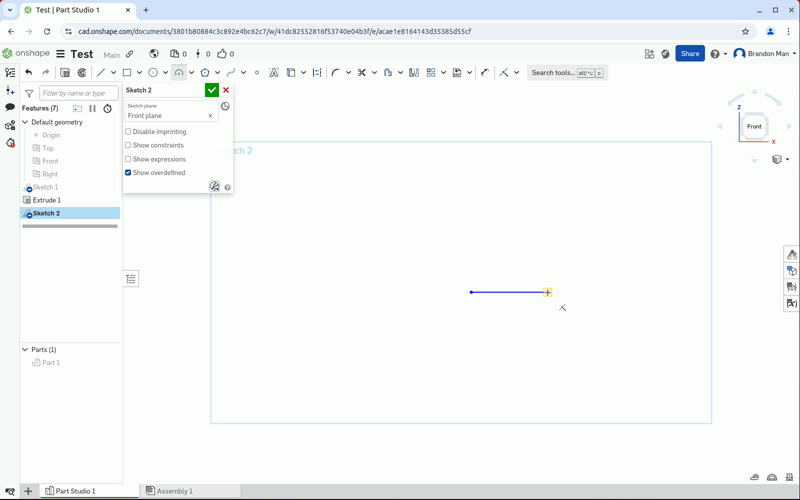
click(547, 292)
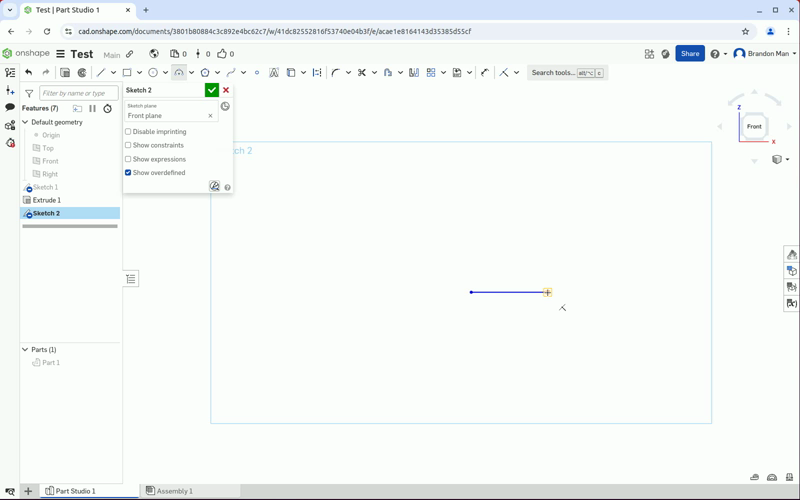
key_down(shift)
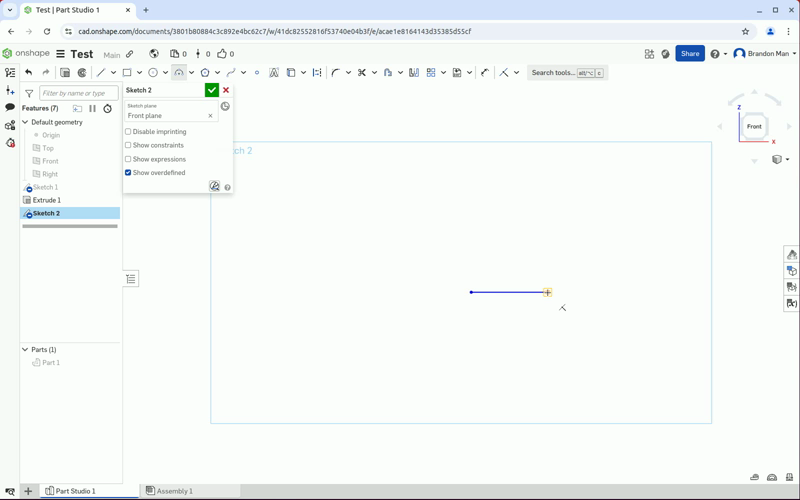
mouse_move(547, 273)
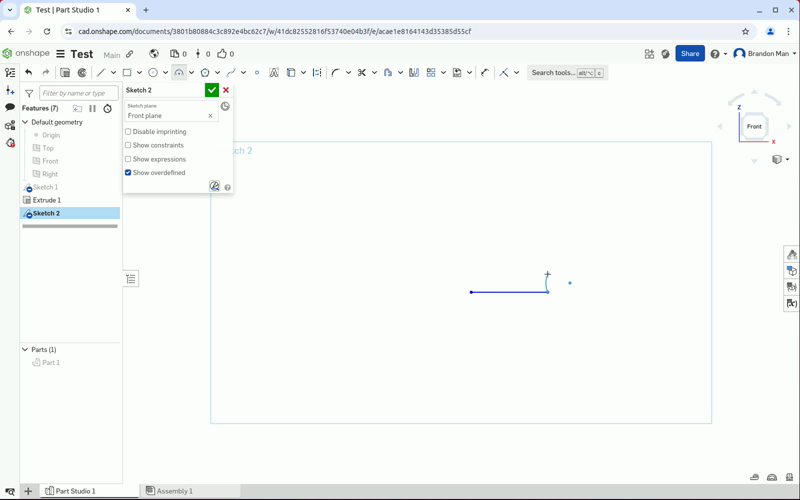
click(547, 273)
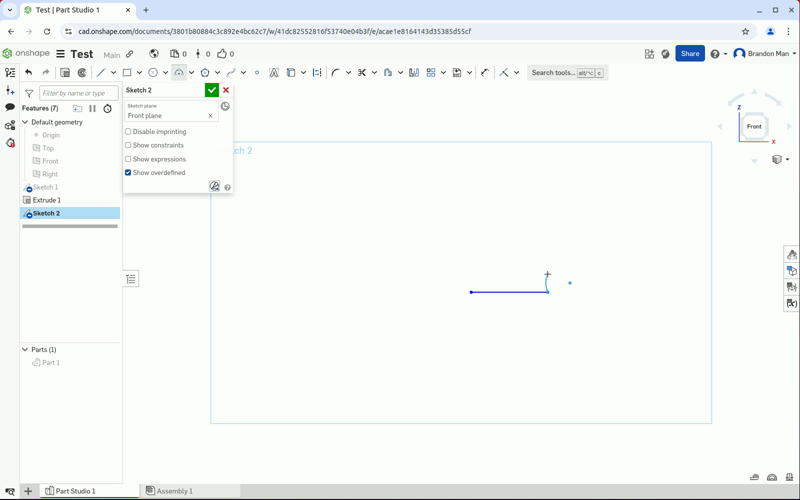
mouse_move(544, 282)
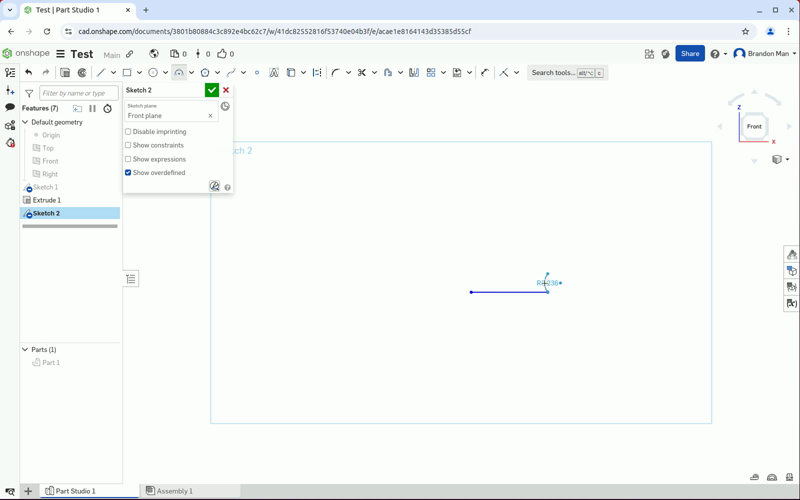
click(544, 282)
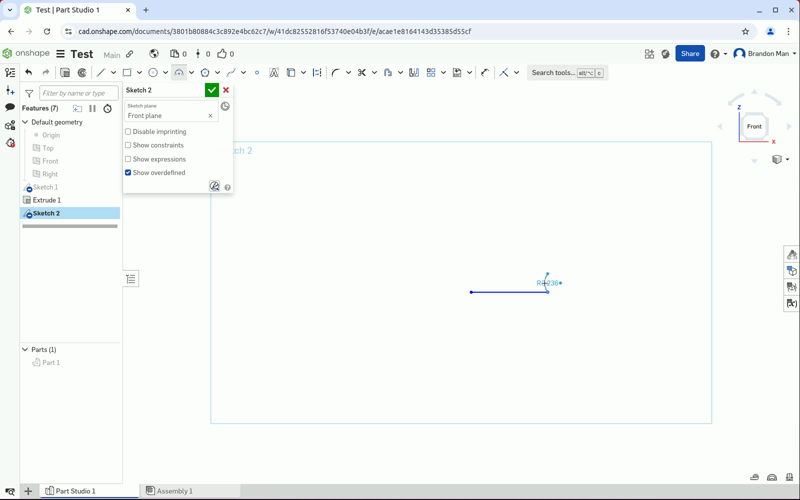
key_up(shift)
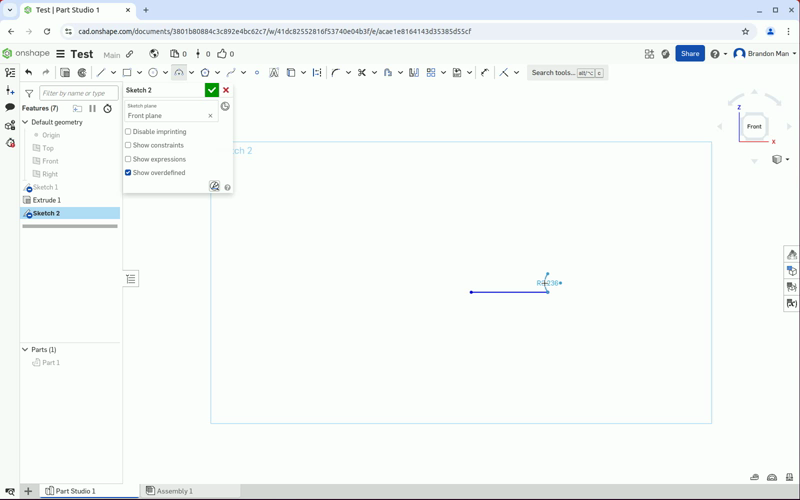
key(esc)
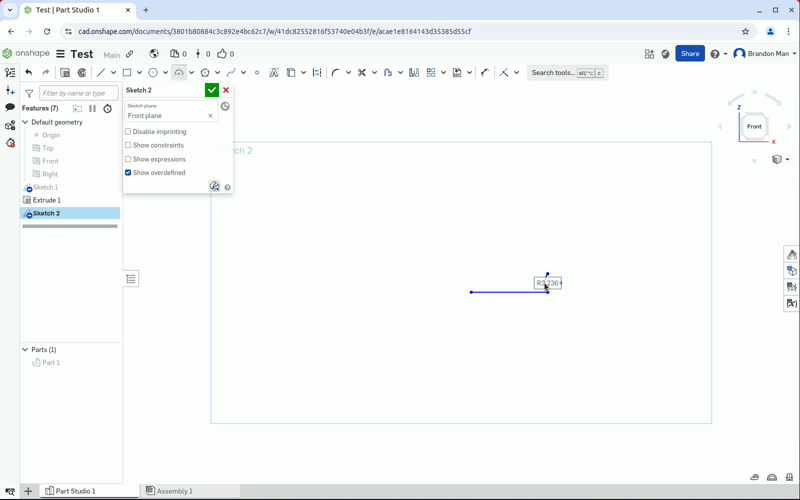
key(l)
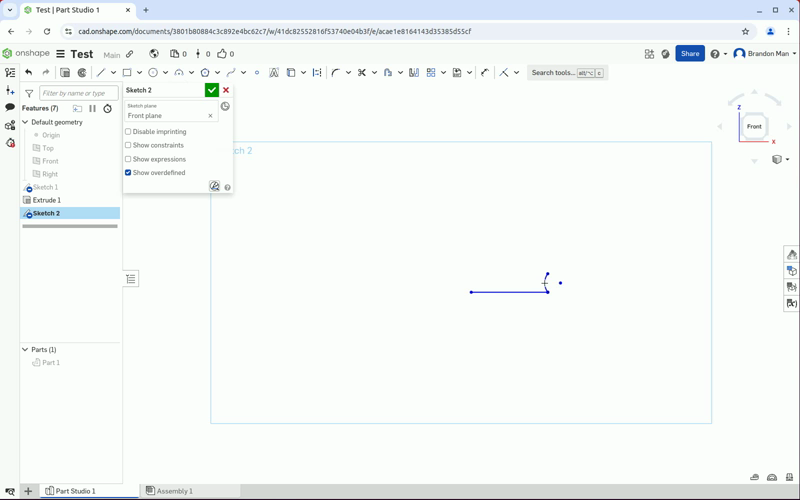
mouse_move(547, 273)
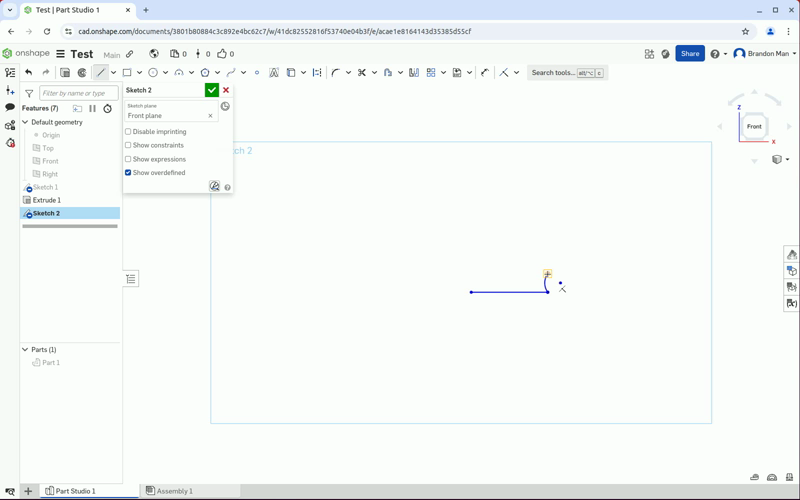
click(547, 273)
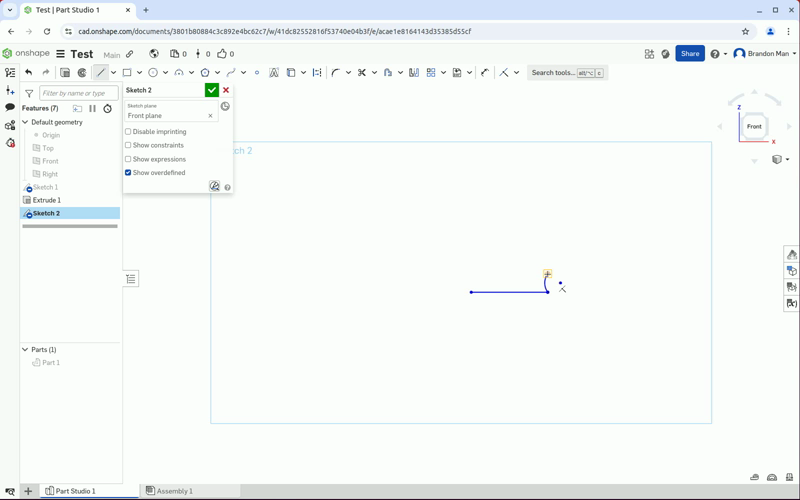
key_down(shift)
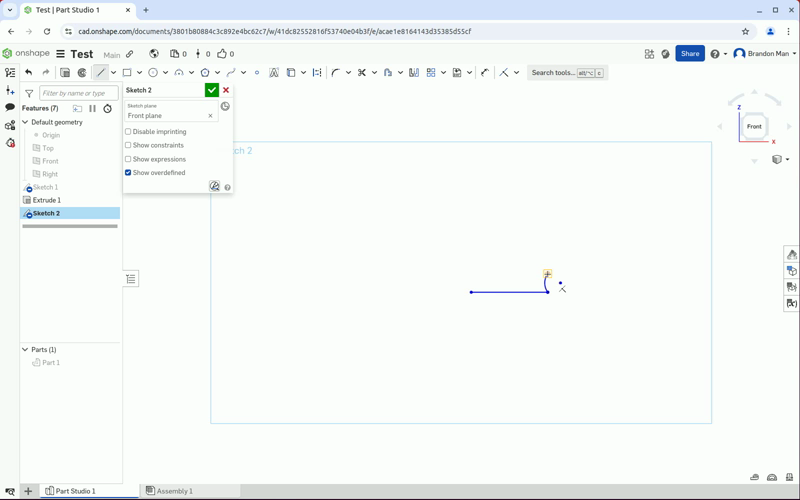
mouse_move(471, 273)
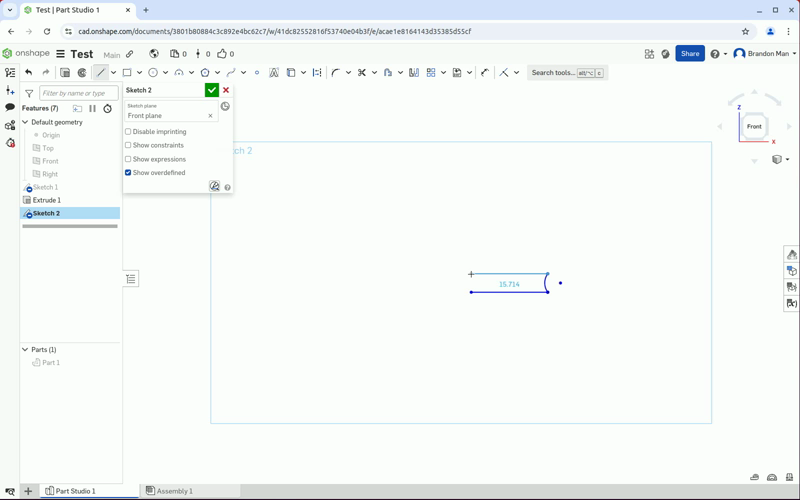
click(471, 273)
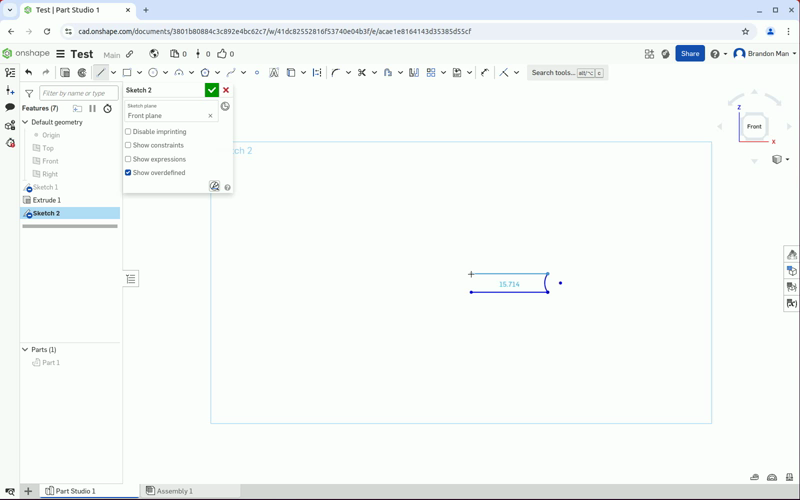
key_up(shift)
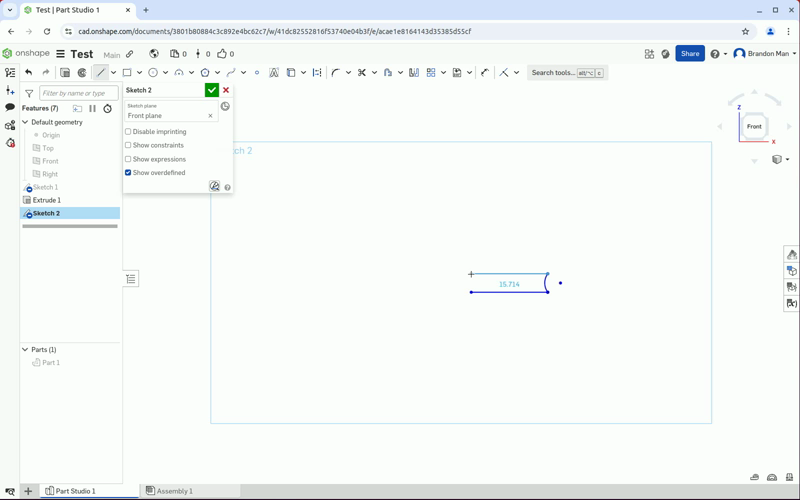
key(esc)
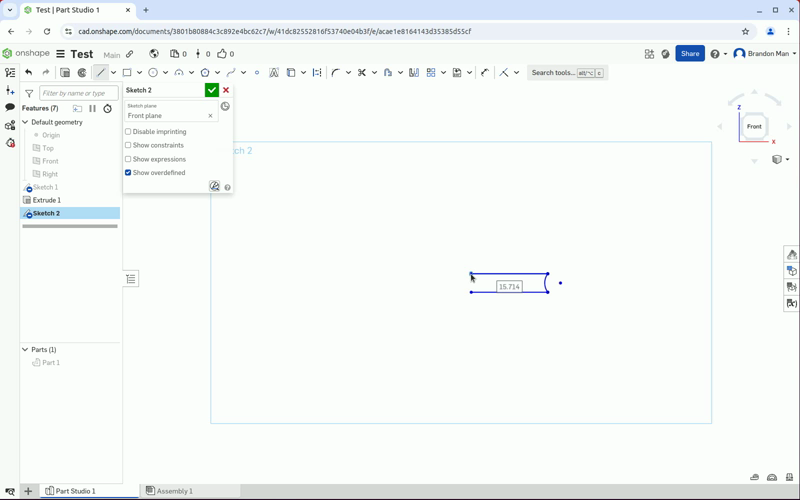
key(a)
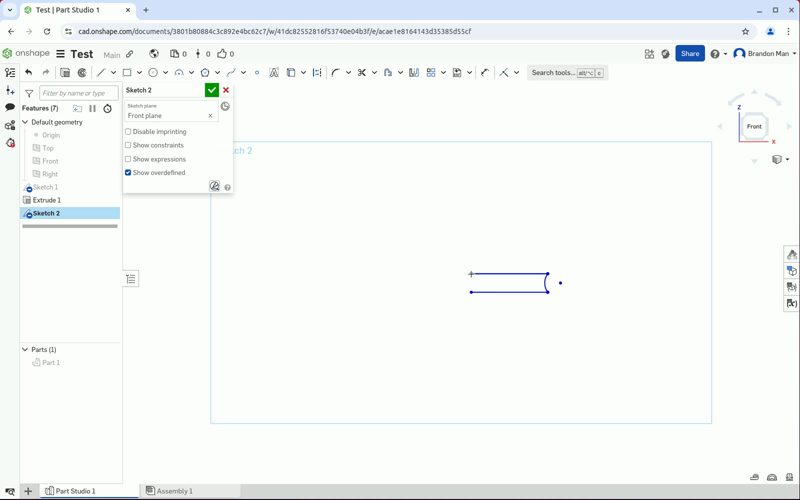
mouse_move(471, 273)
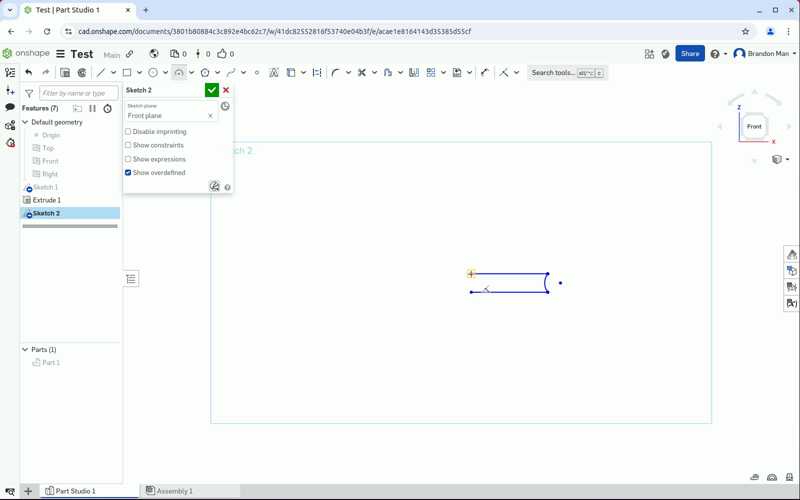
click(471, 273)
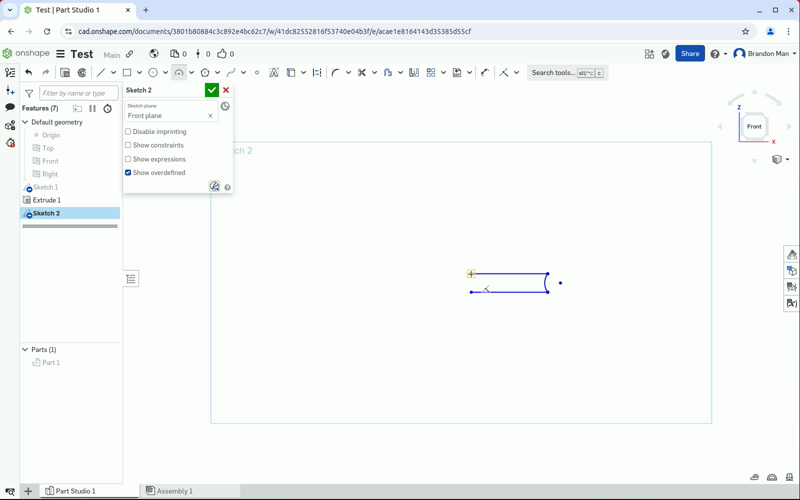
mouse_move(471, 292)
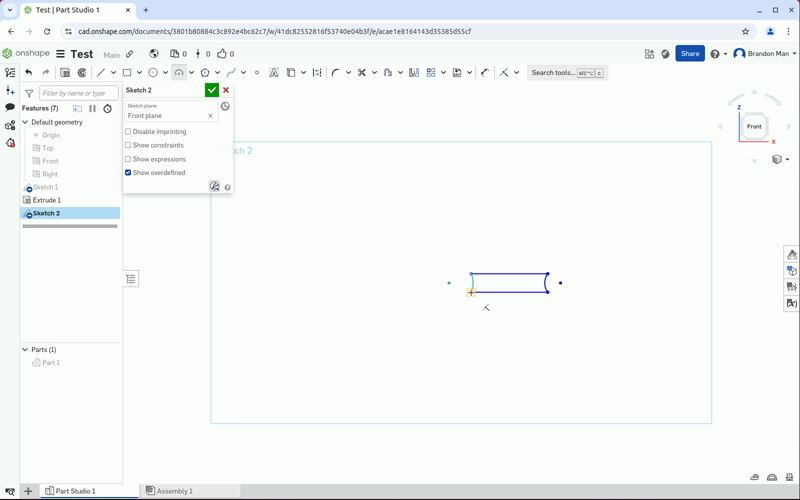
click(471, 292)
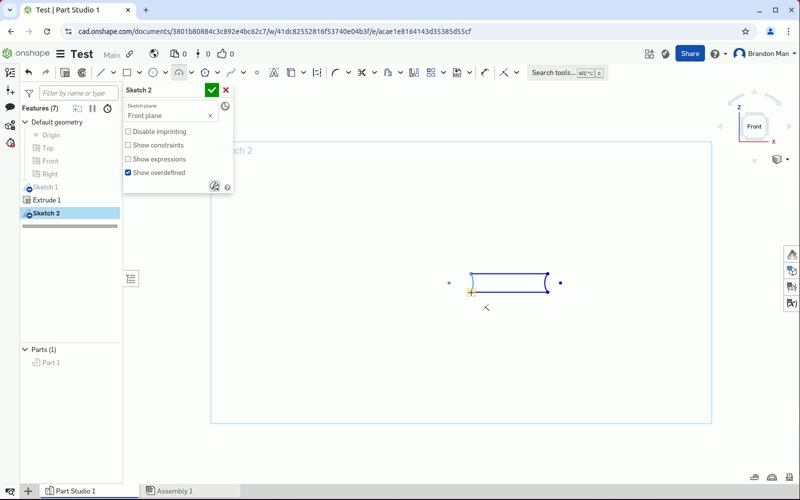
key_down(shift)
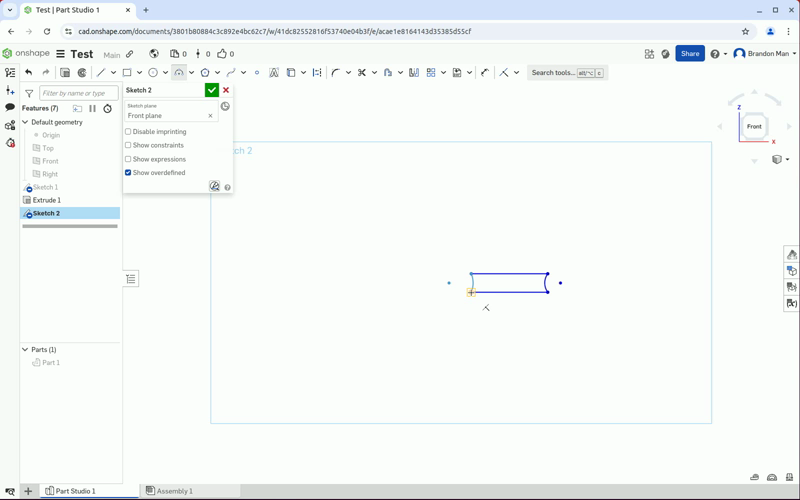
mouse_move(474, 282)
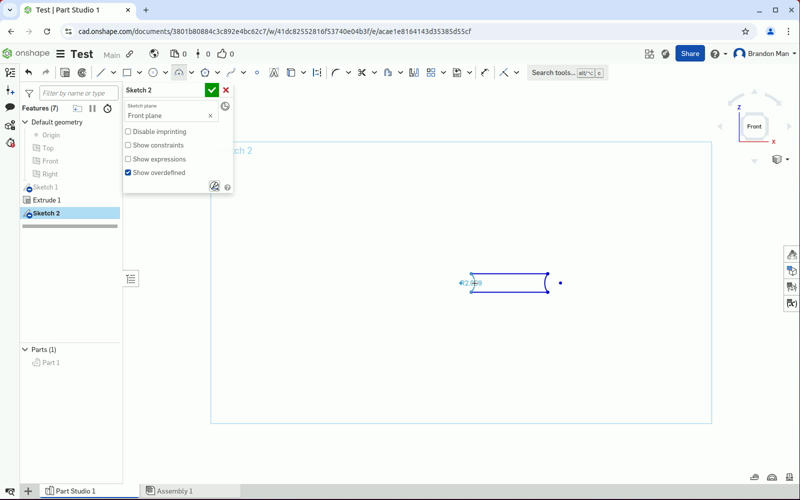
click(474, 282)
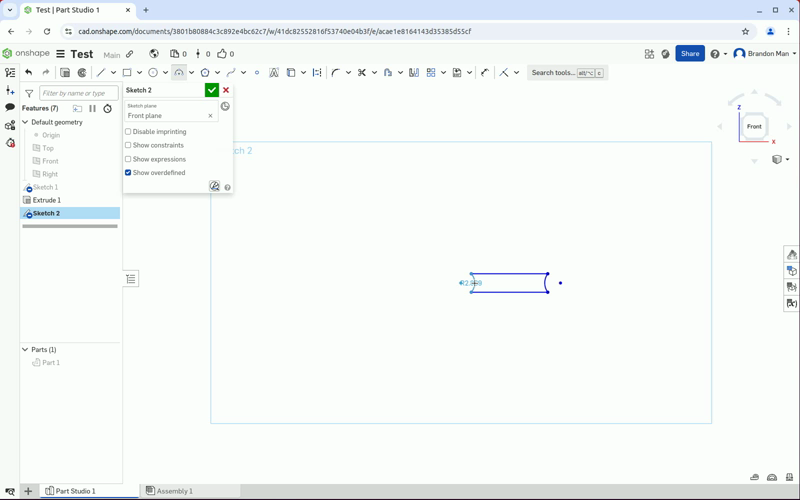
key_up(shift)
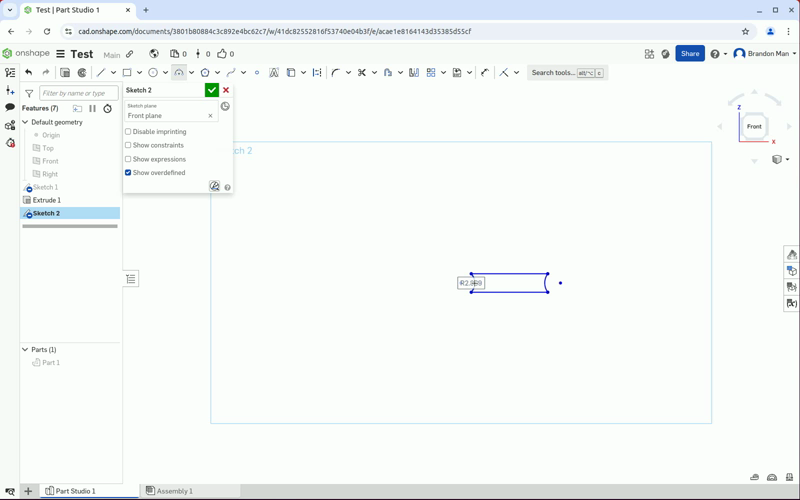
key(esc)
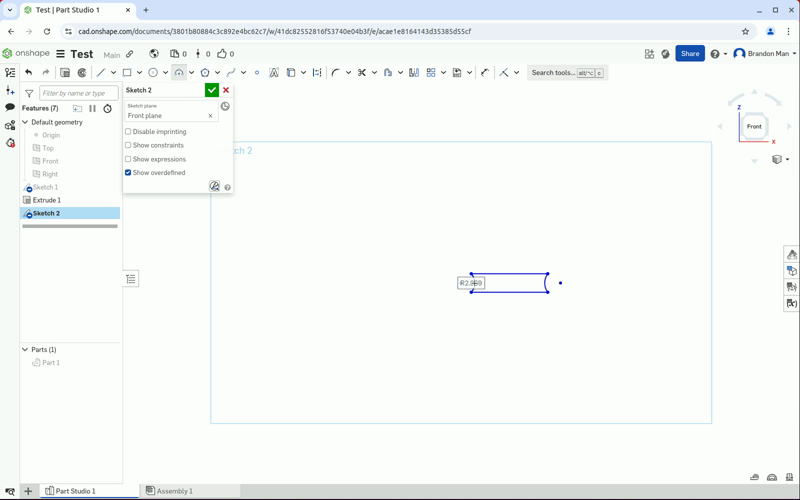
mouse_move(499, 287)
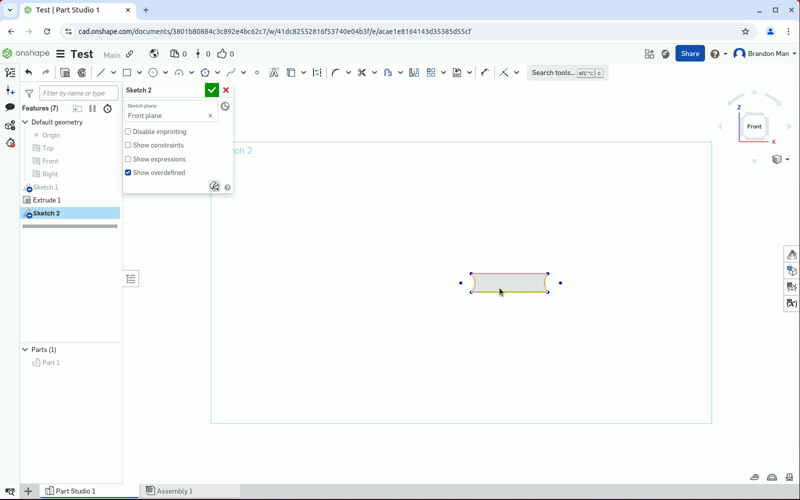
scroll(6)
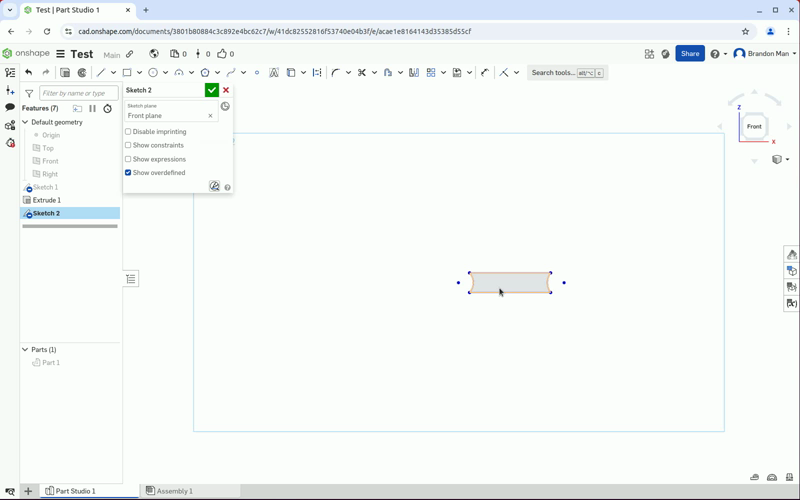
scroll(6)
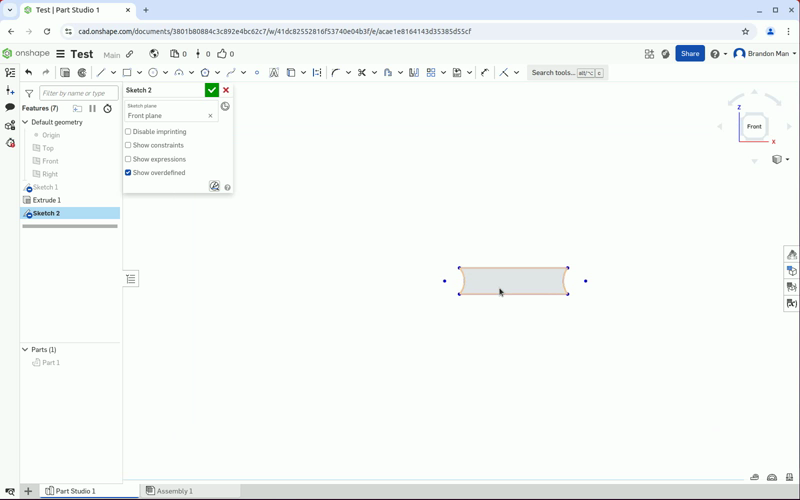
scroll(6)
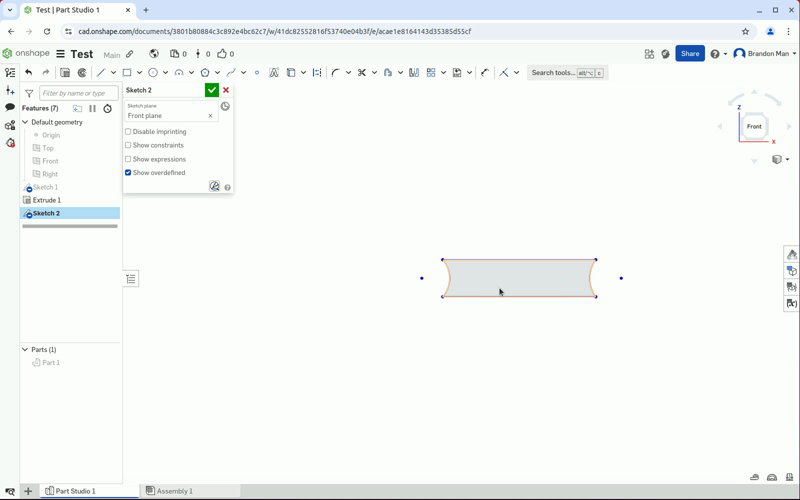
scroll(6)
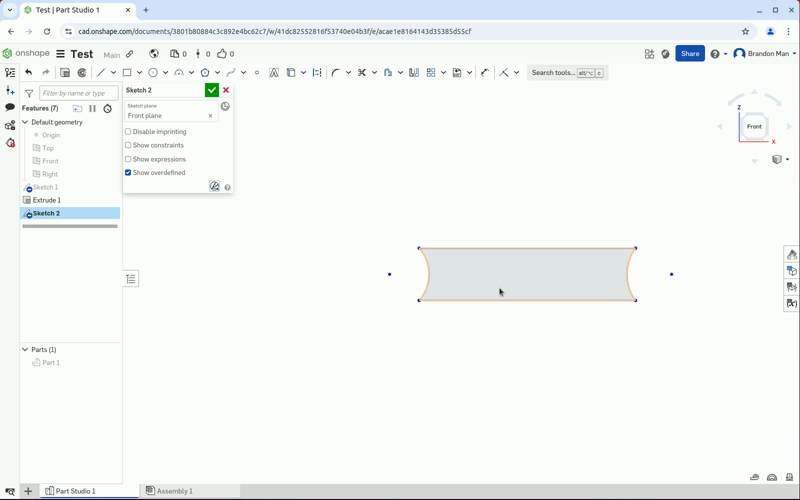
scroll(6)
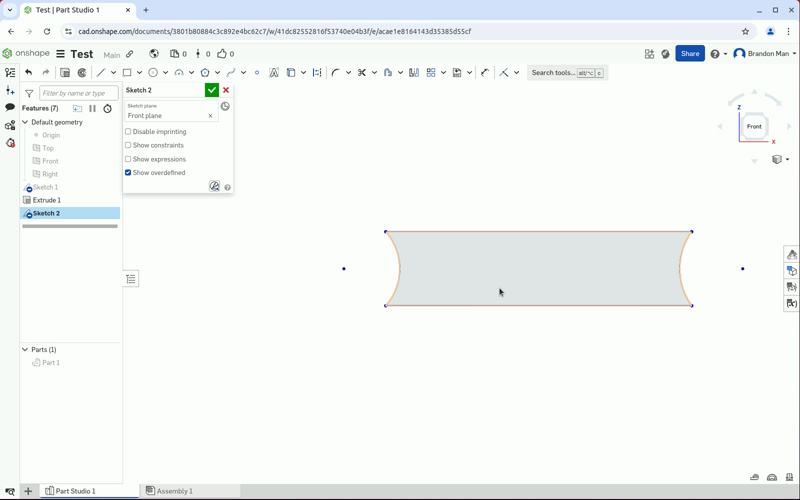
scroll(6)
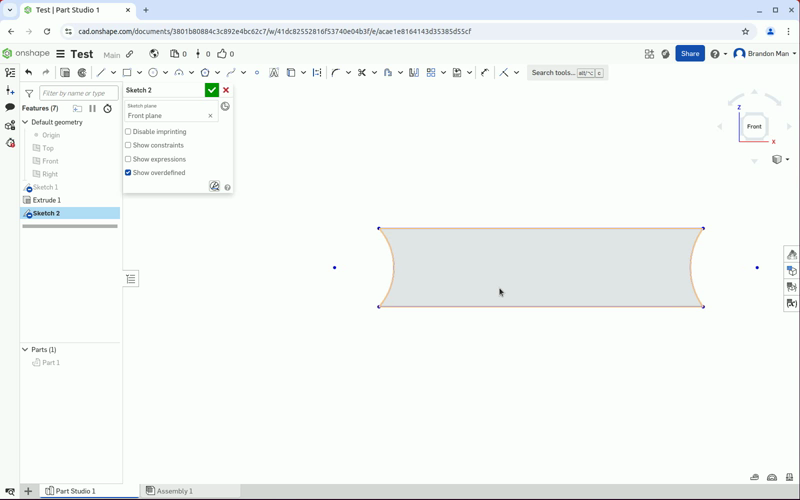
scroll(6)
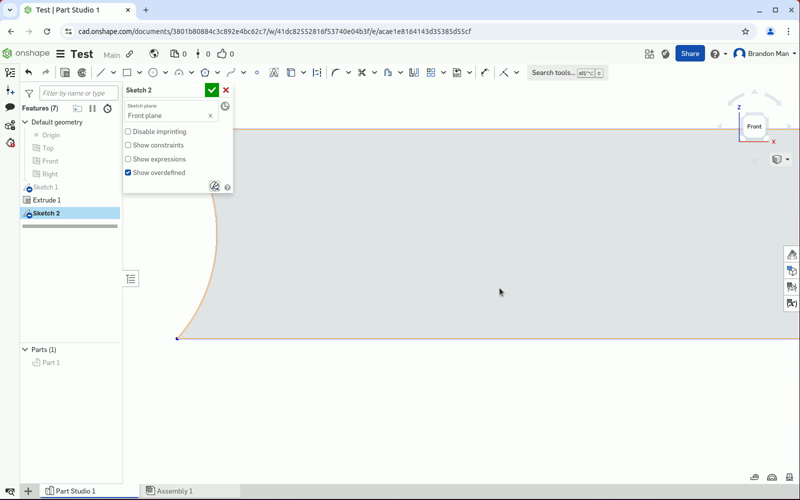
click(499, 287)
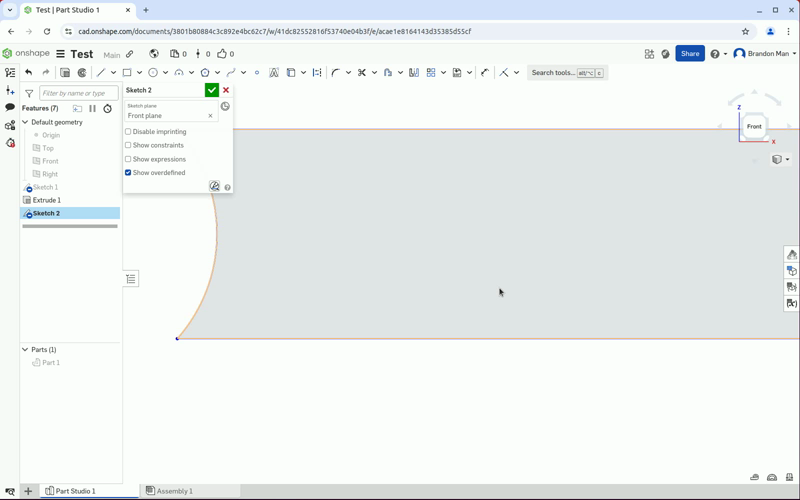
scroll(-6)
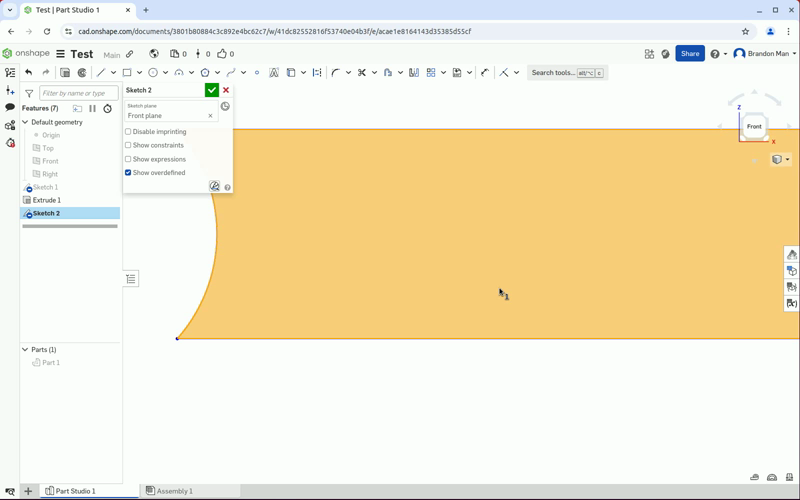
scroll(-6)
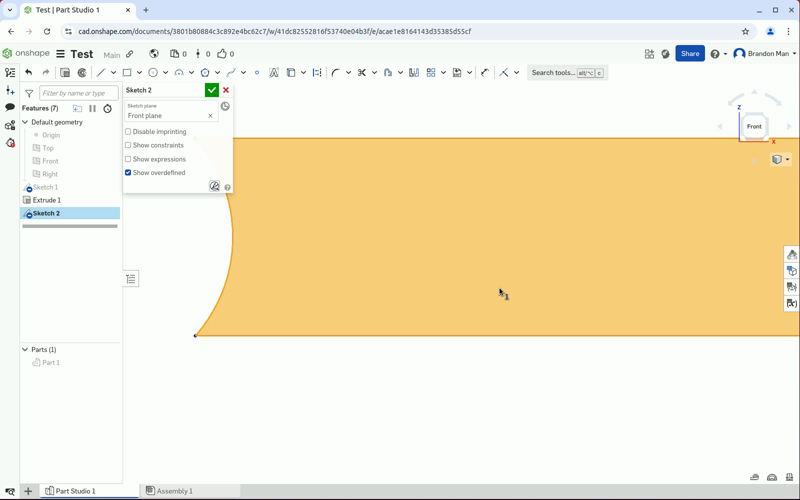
scroll(-6)
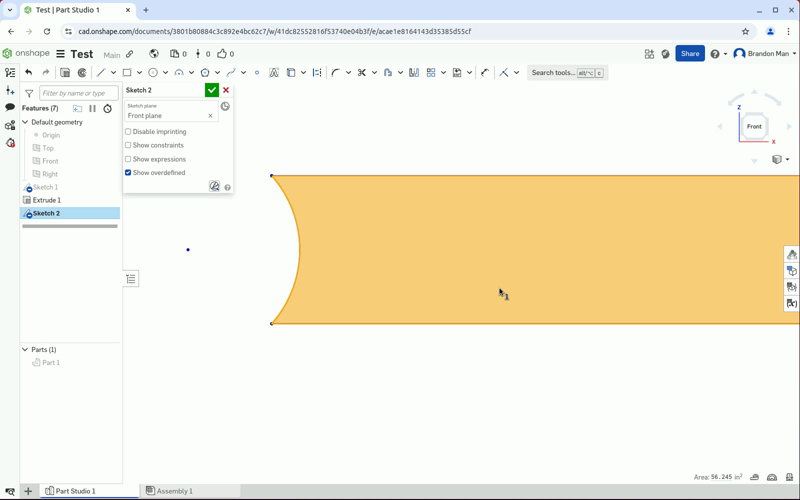
scroll(-6)
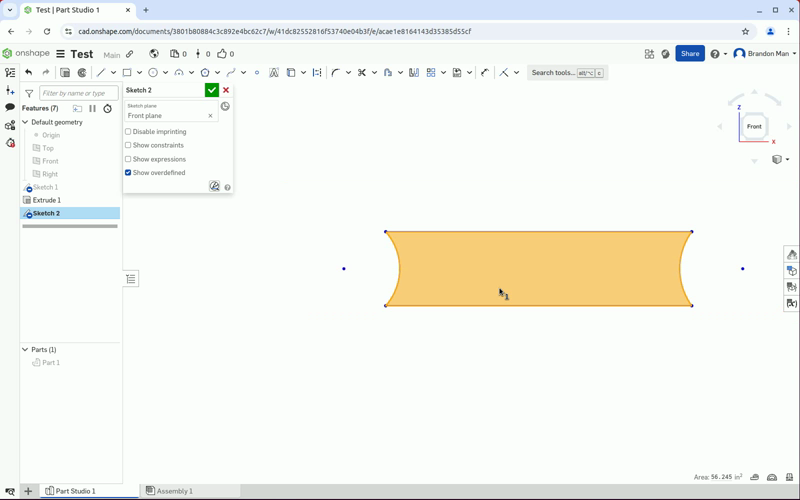
scroll(-6)
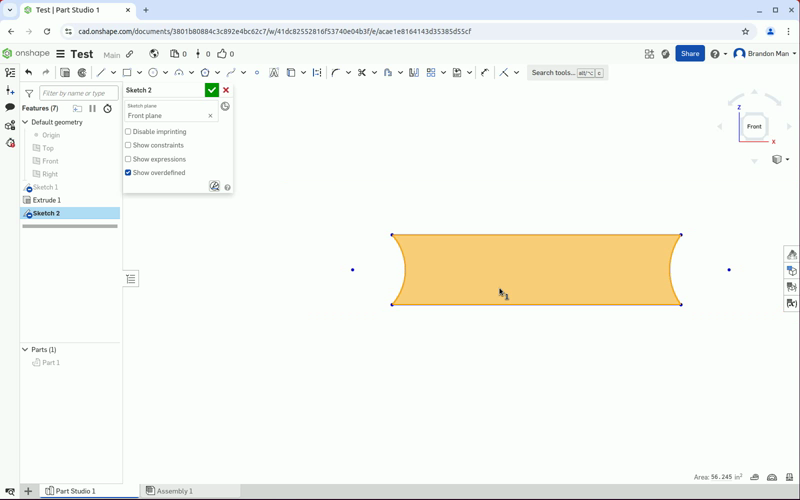
scroll(-6)
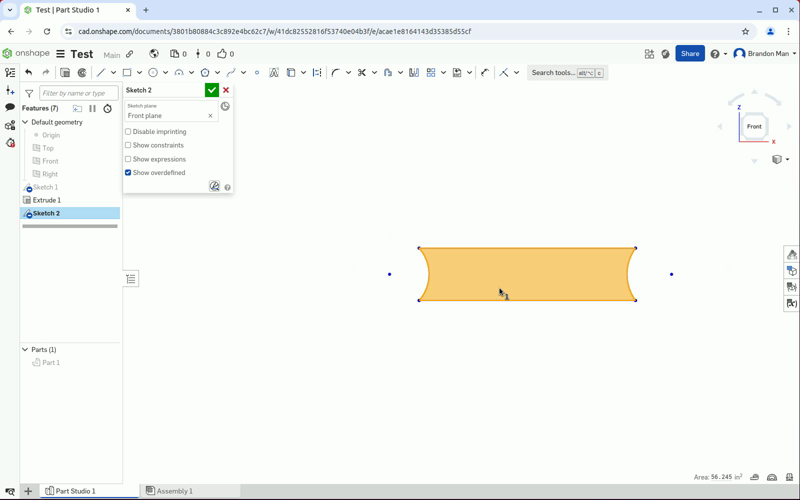
scroll(-6)
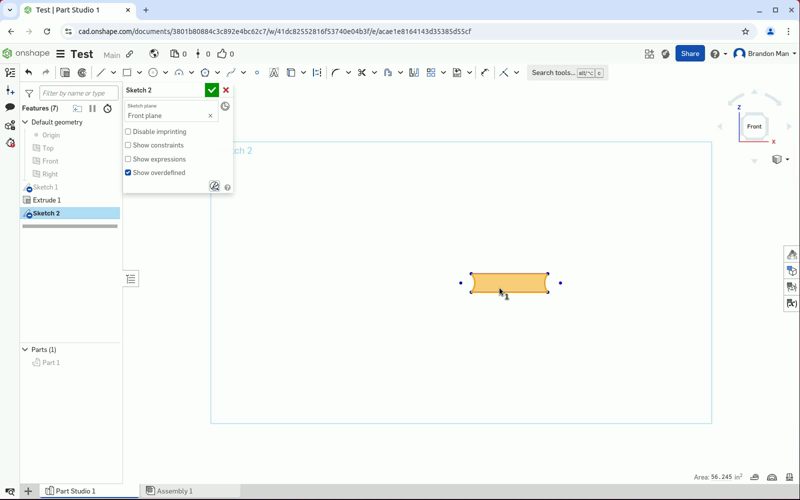
mouse_move(73, 352)
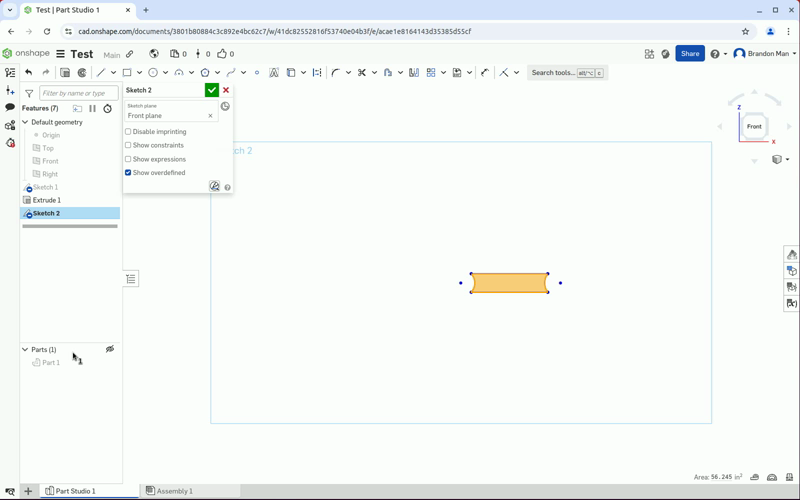
key(shift+y)
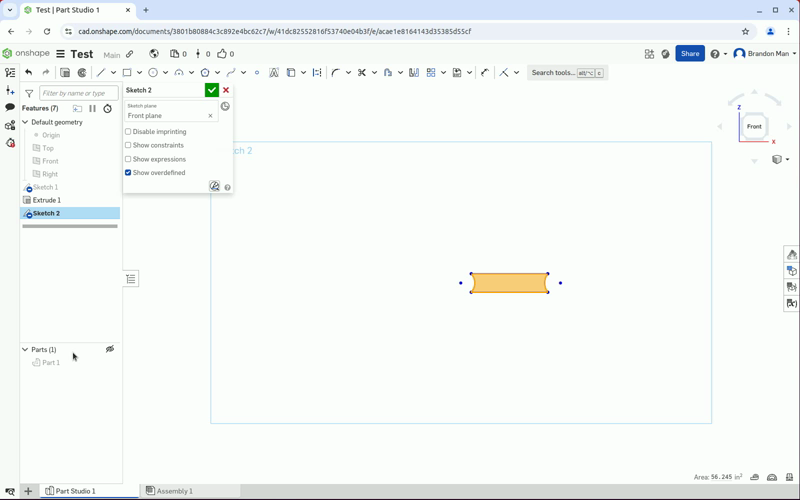
key(shift+e)
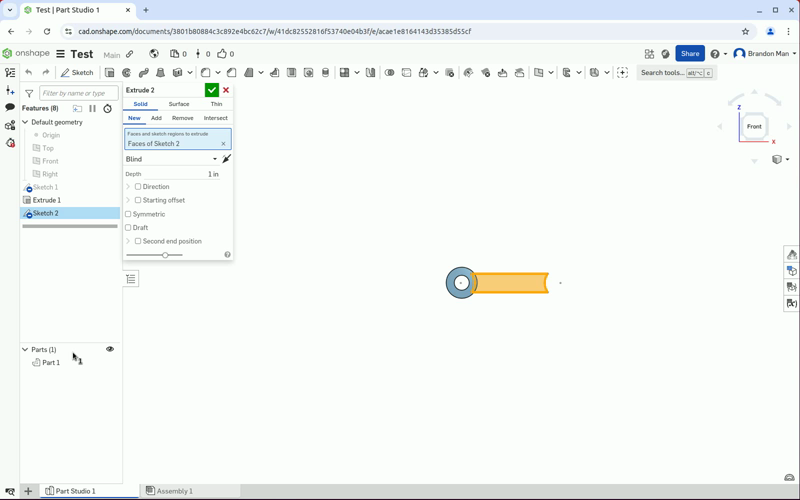
mouse_move(143, 106)
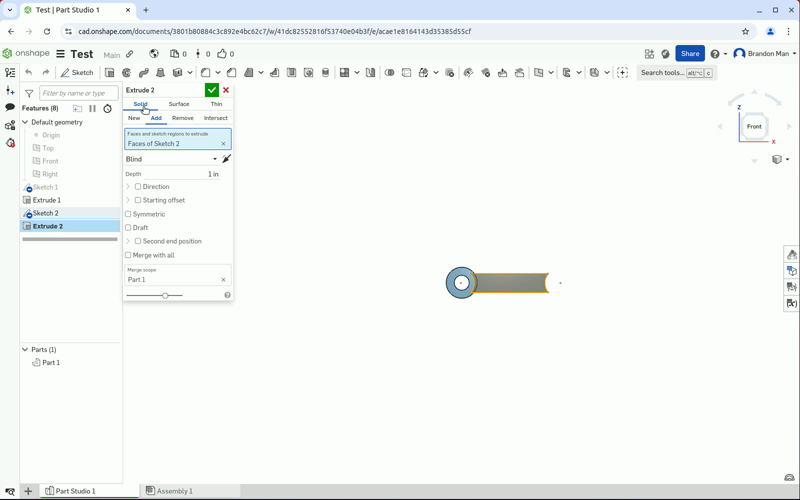
click(143, 106)
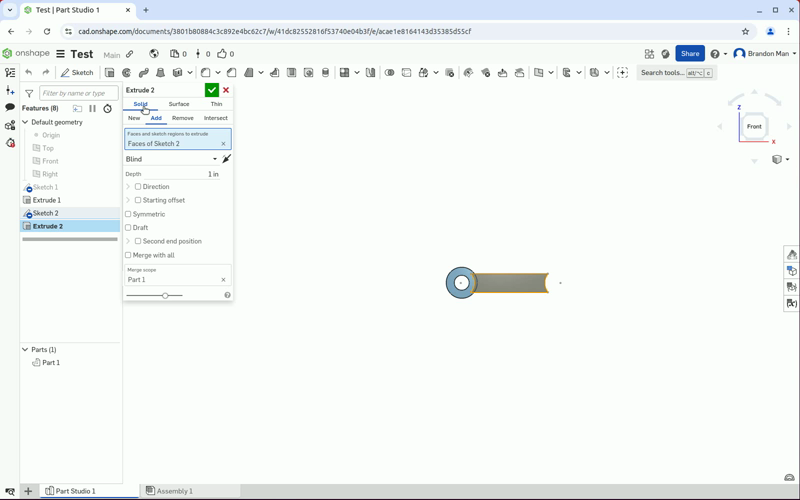
mouse_move(137, 120)
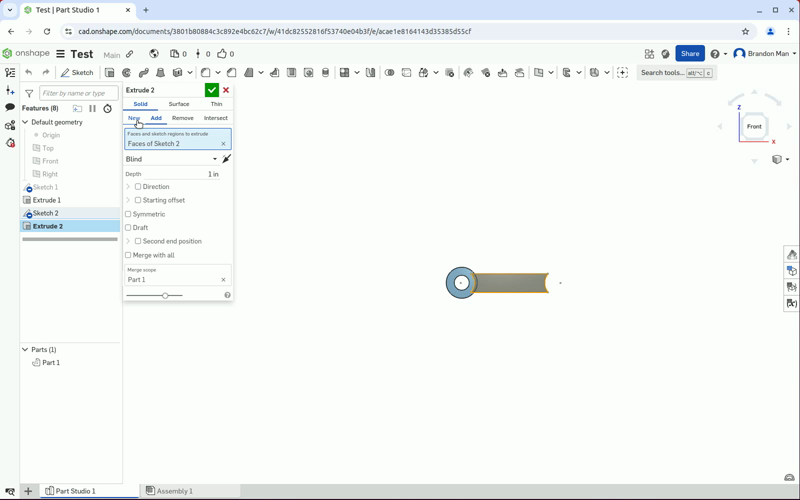
click(137, 120)
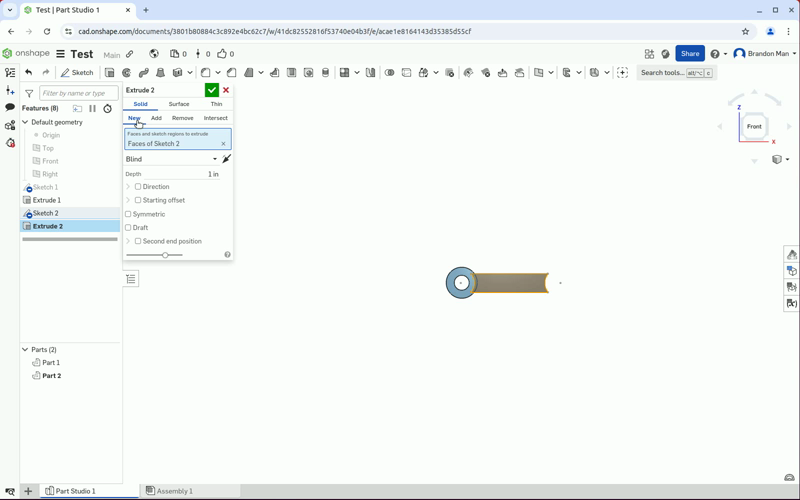
key(tab, 4)
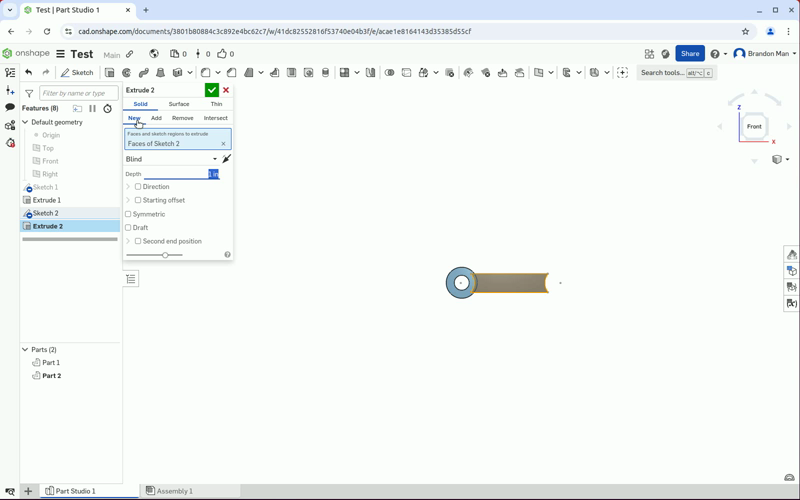
text(6.018)
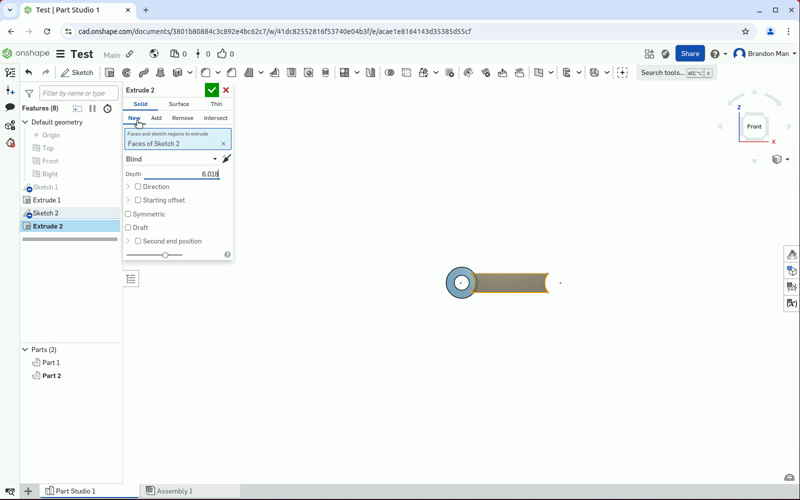
key(enter)
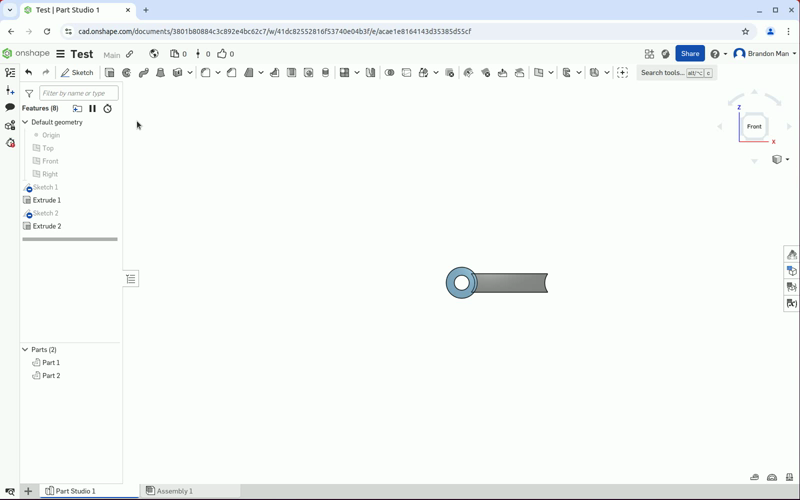
key(shift+h)
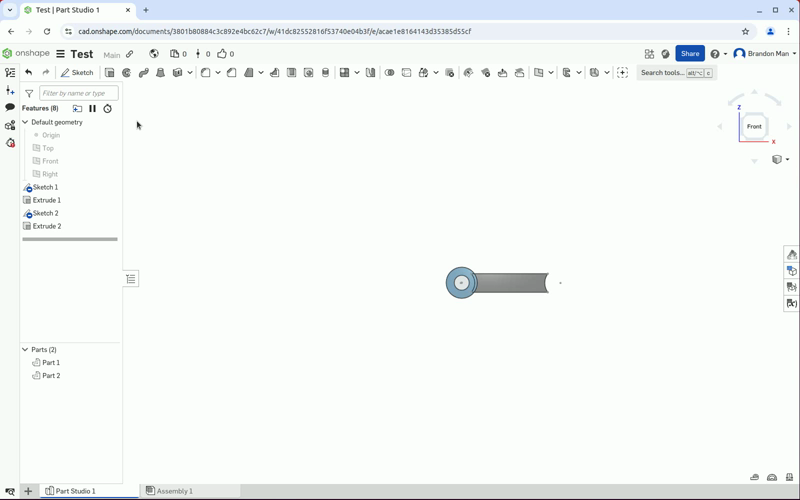
key(shift+h)
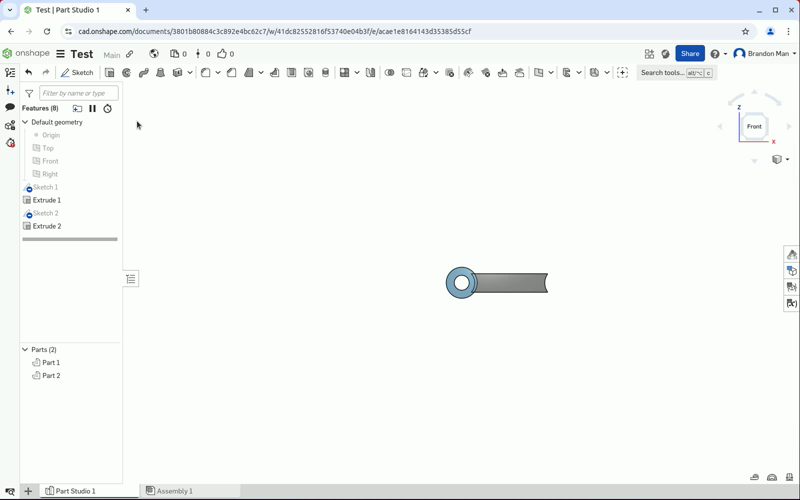
mouse_move(73, 189)
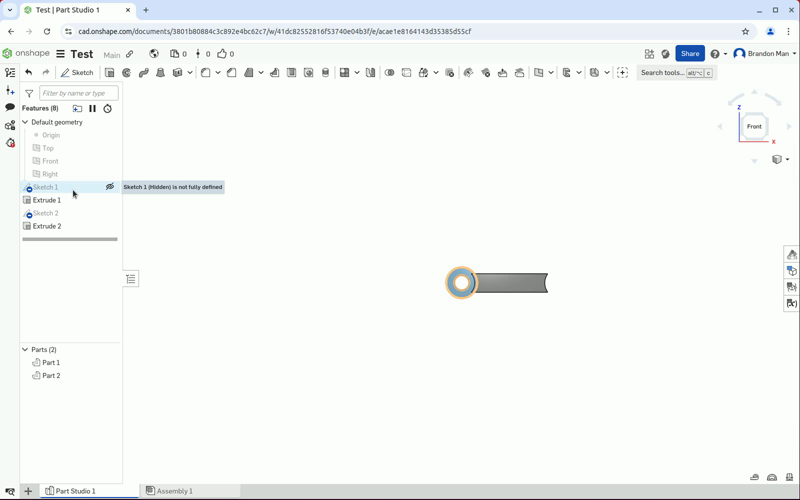
click(73, 189)
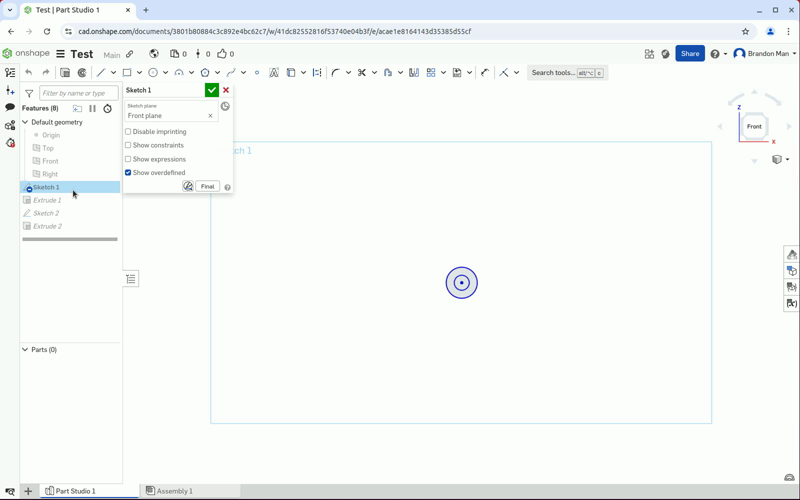
mouse_move(229, 92)
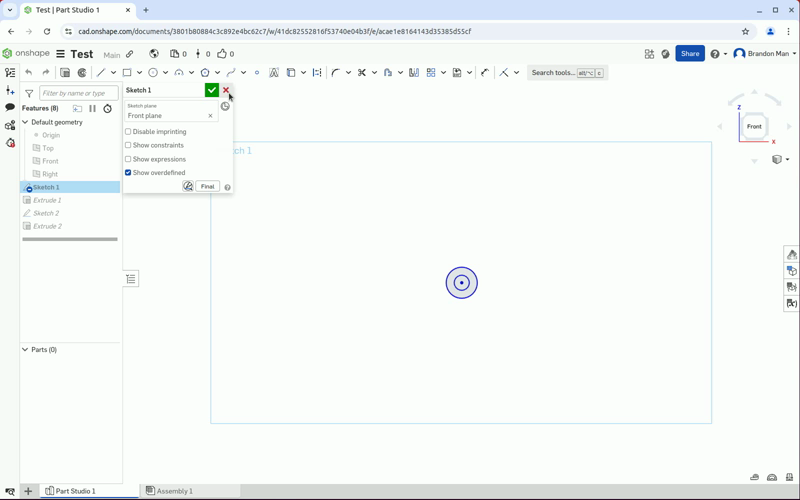
click(229, 92)
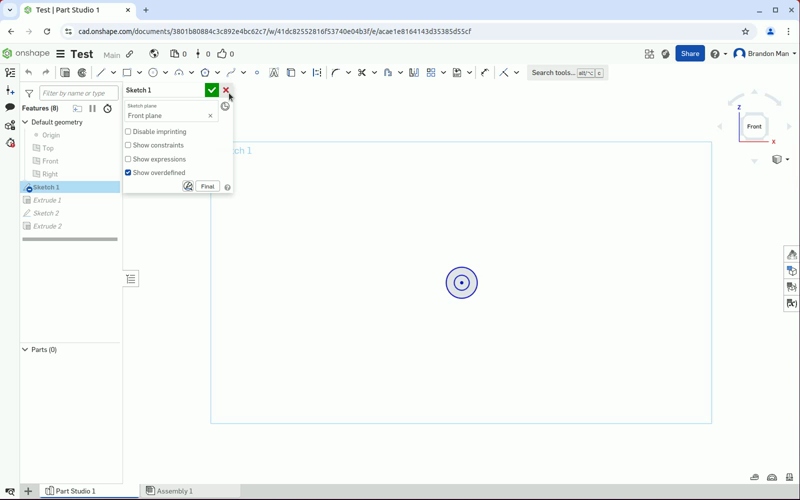
key(shift+s)
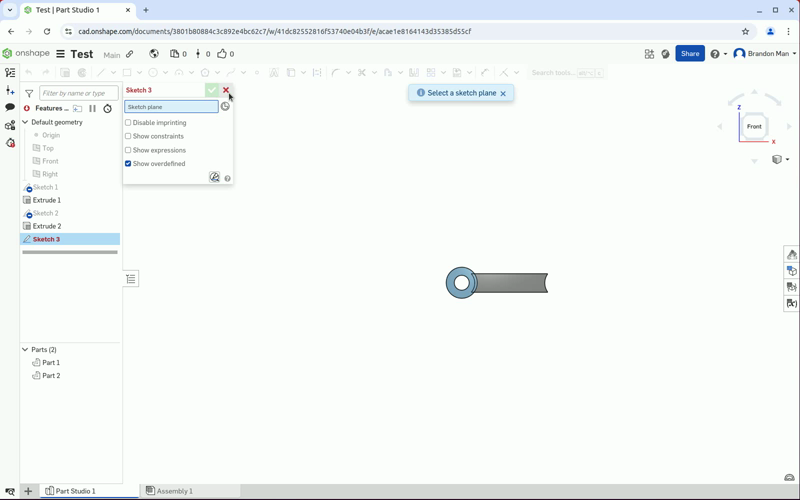
mouse_move(73, 163)
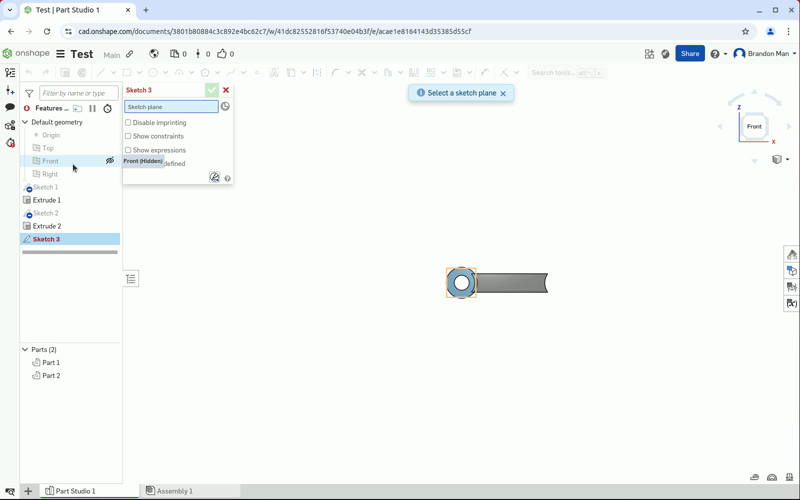
click(73, 163)
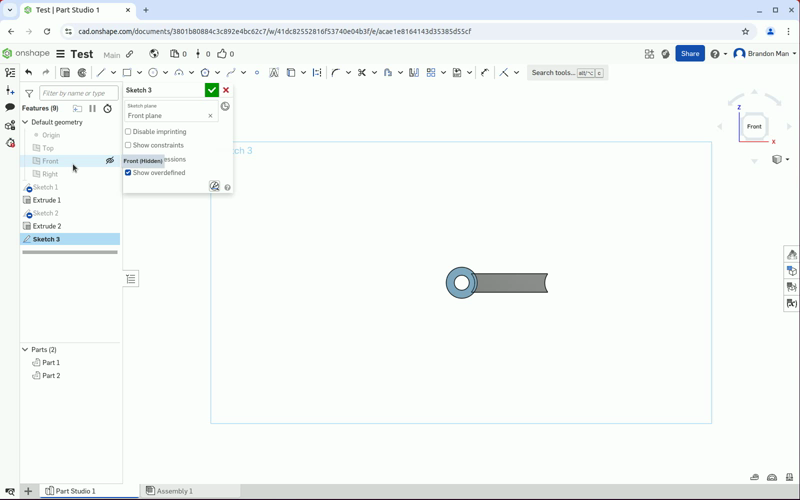
mouse_move(73, 352)
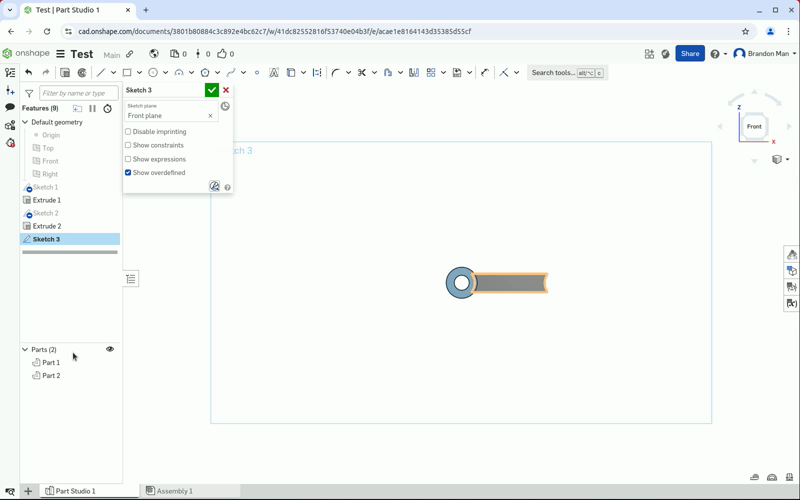
key(y)
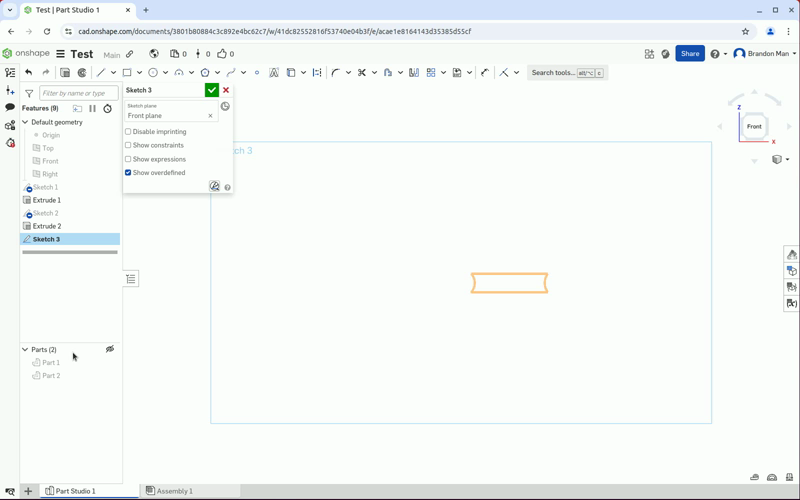
key(c)
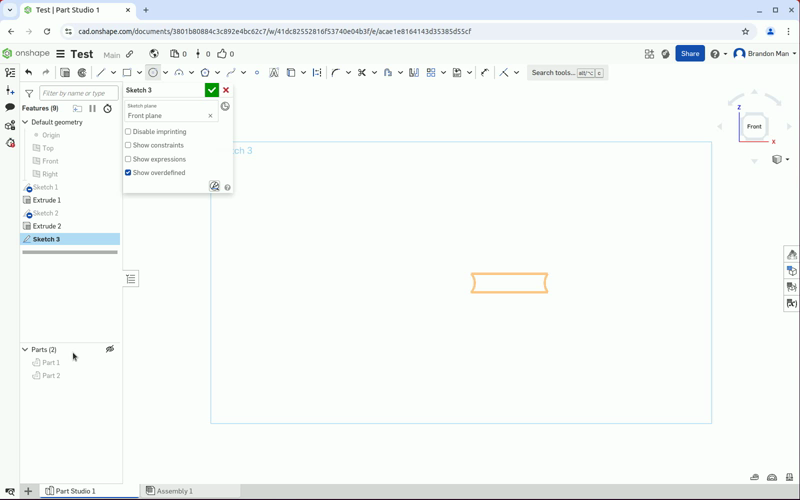
key_down(shift)
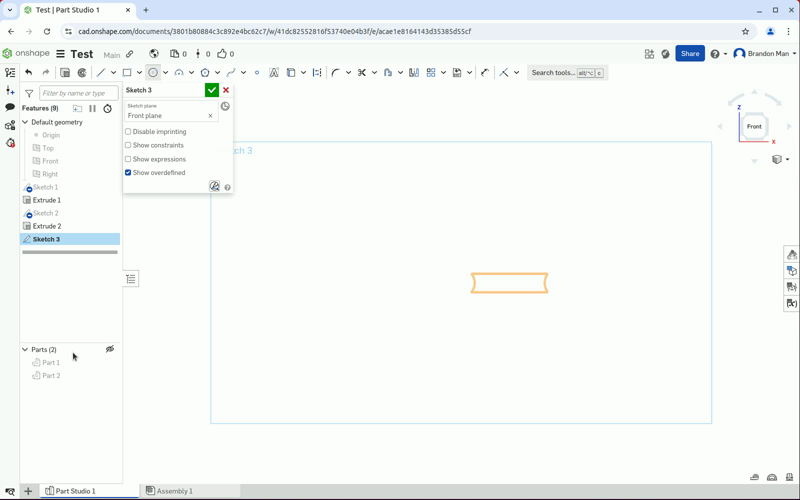
mouse_move(559, 282)
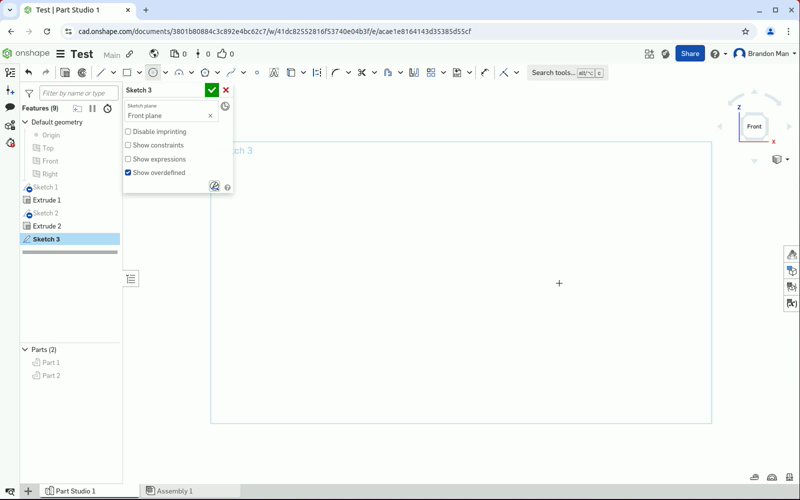
click(559, 282)
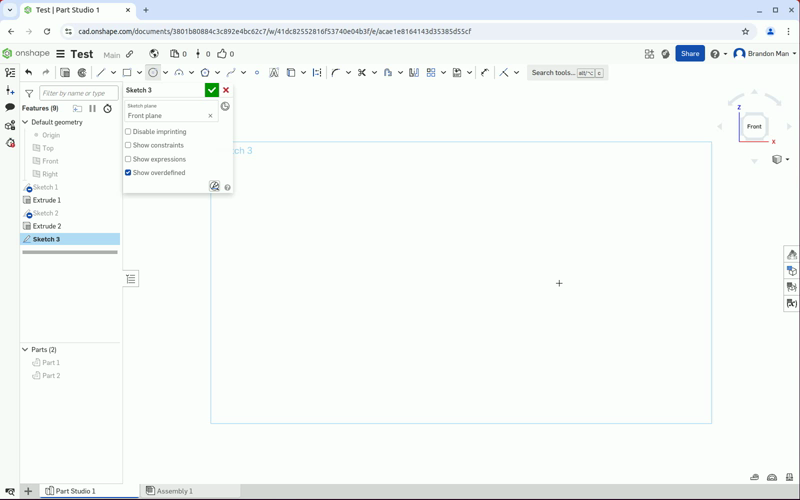
key_up(shift)
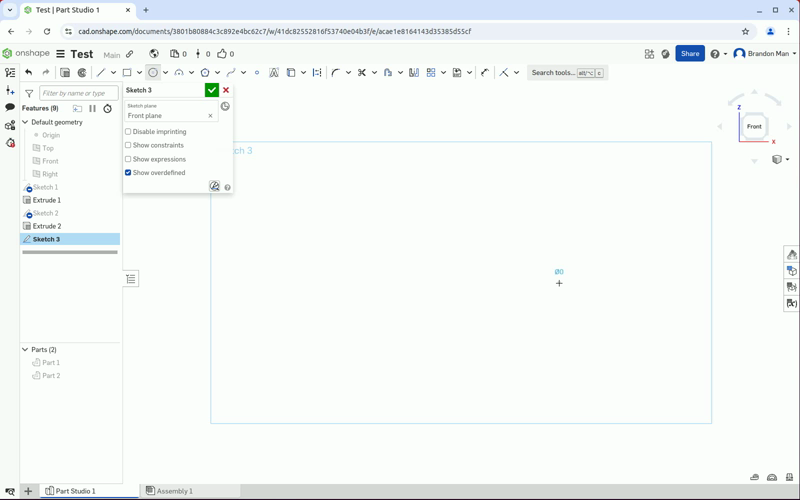
mouse_move(574, 282)
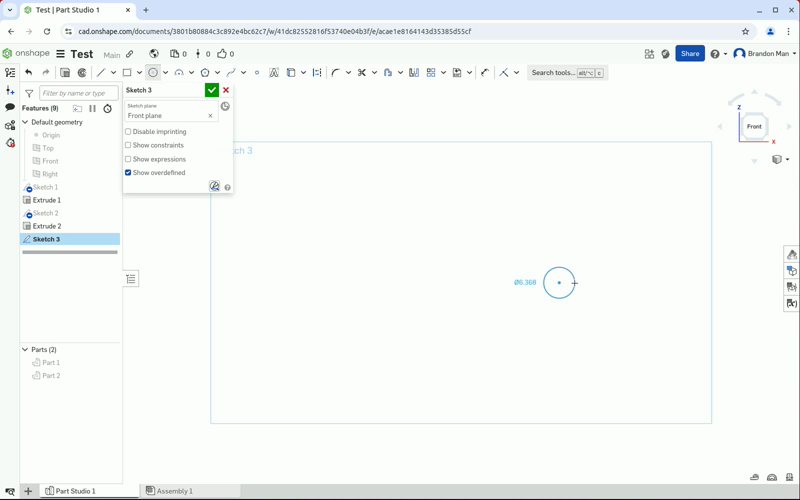
click(574, 282)
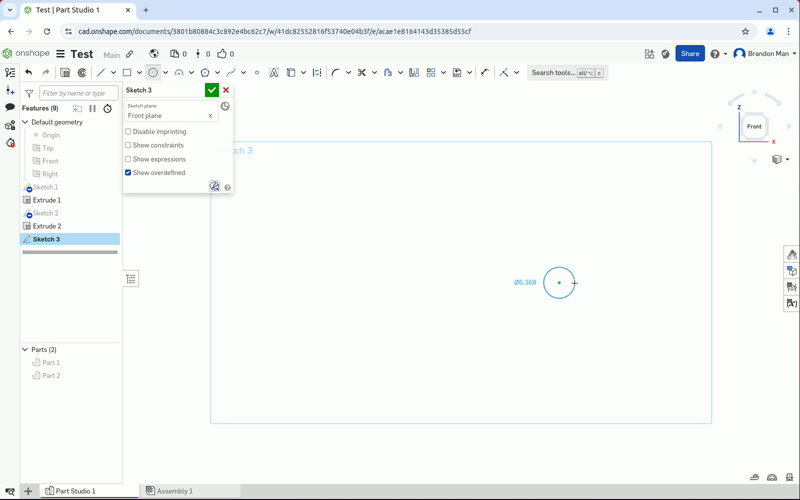
key(esc)
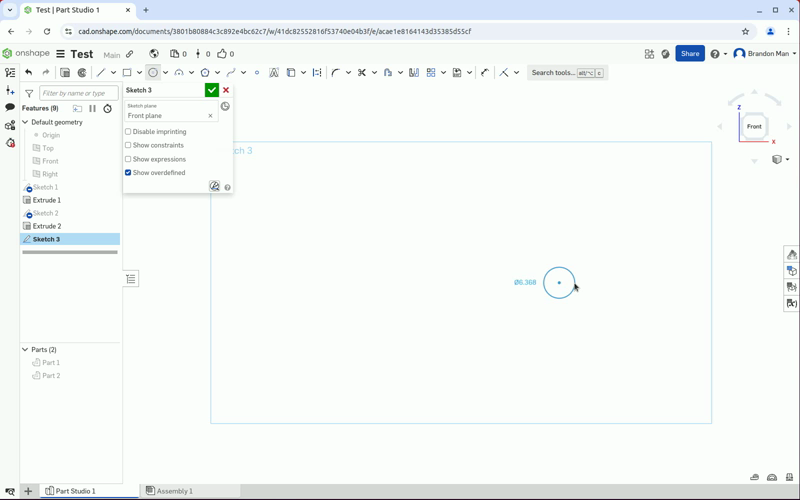
key(c)
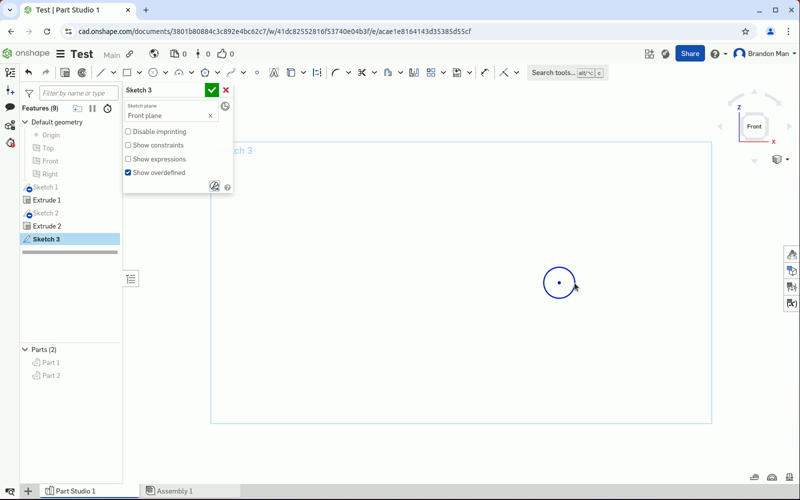
key_down(shift)
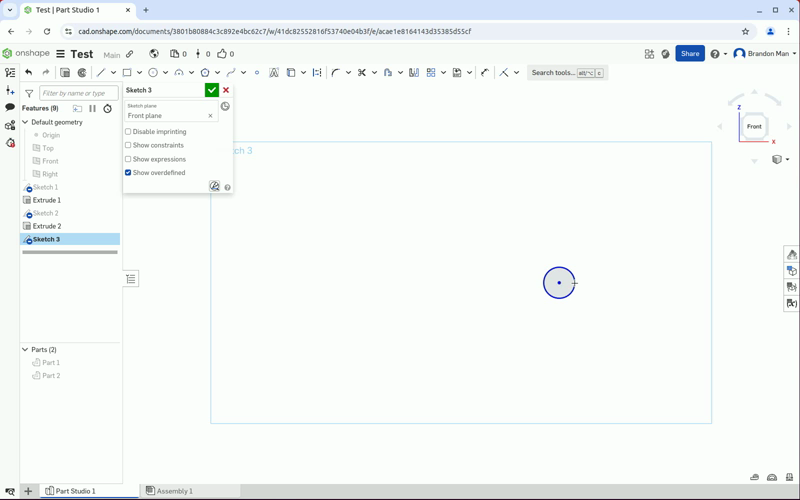
mouse_move(559, 282)
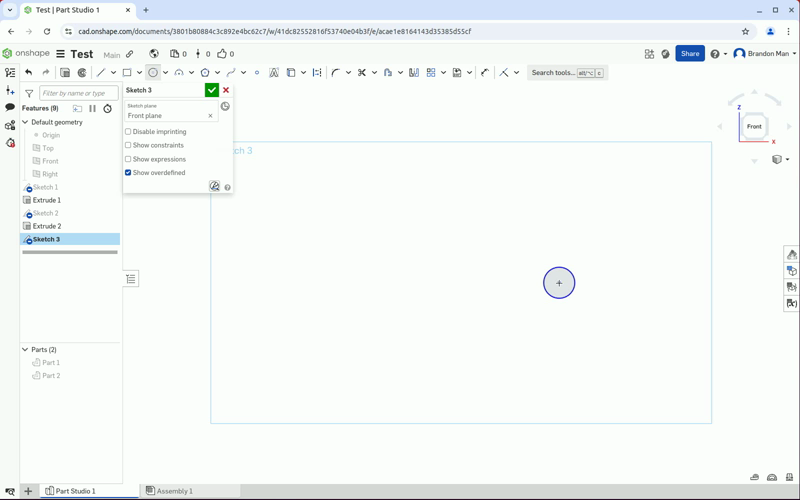
click(559, 282)
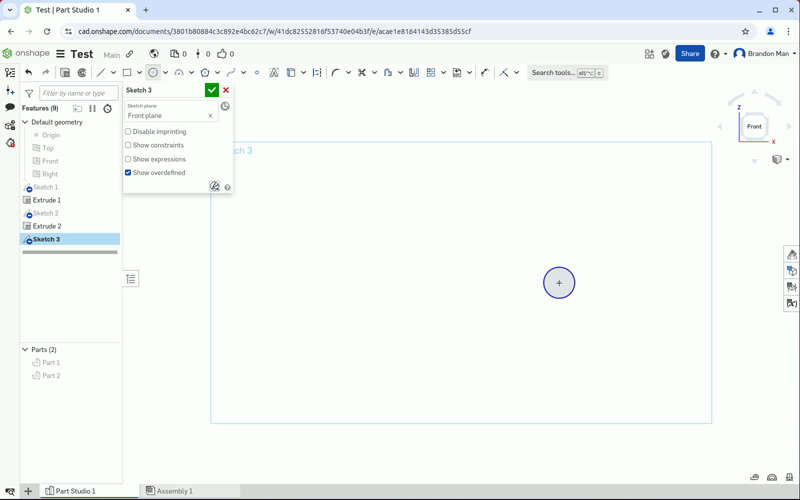
key_up(shift)
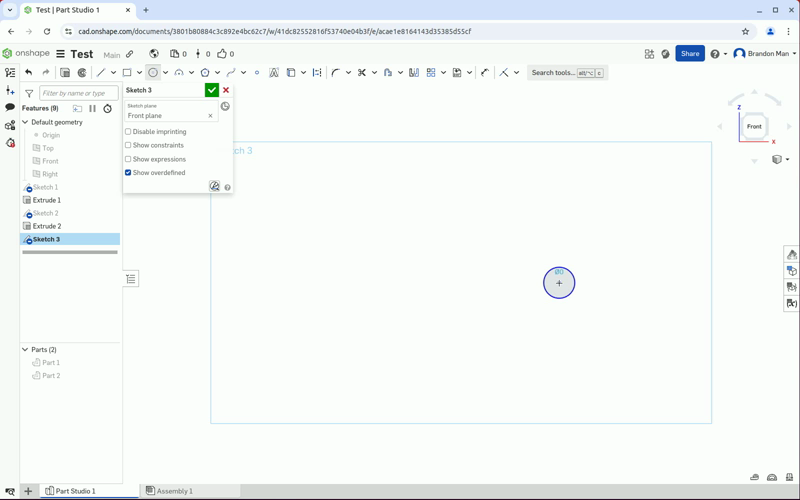
mouse_move(566, 282)
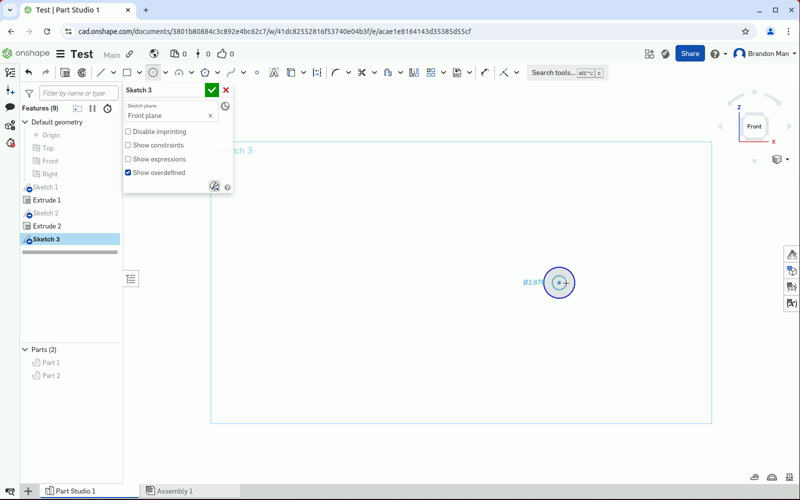
click(566, 282)
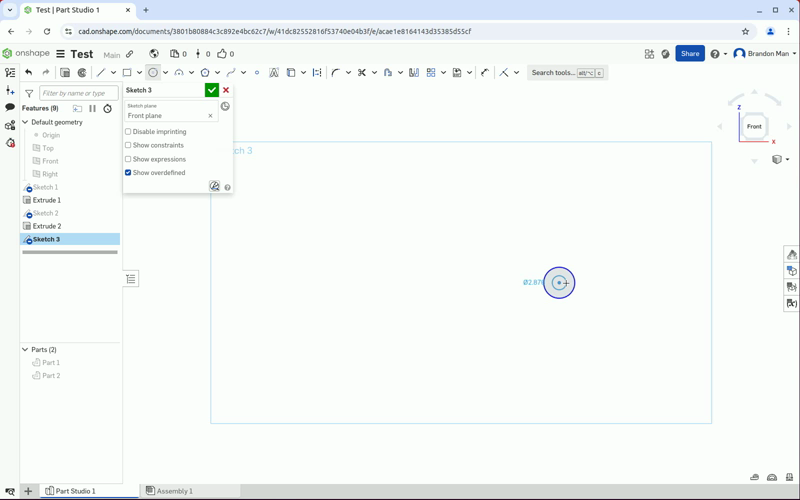
key(esc)
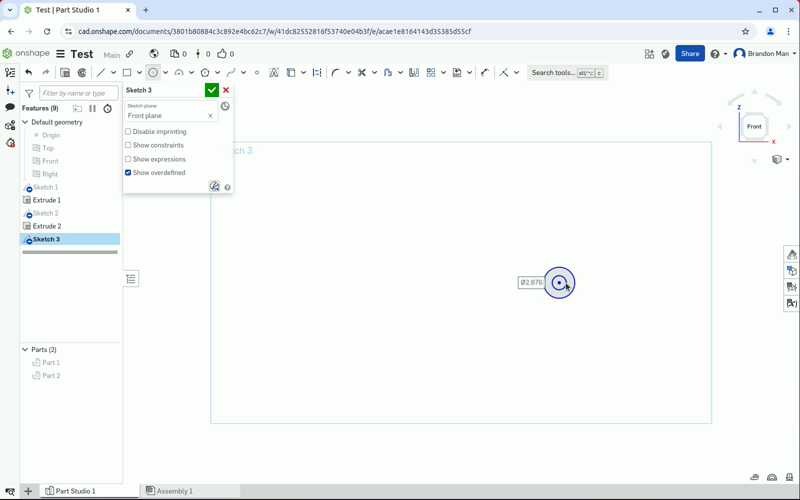
mouse_move(565, 278)
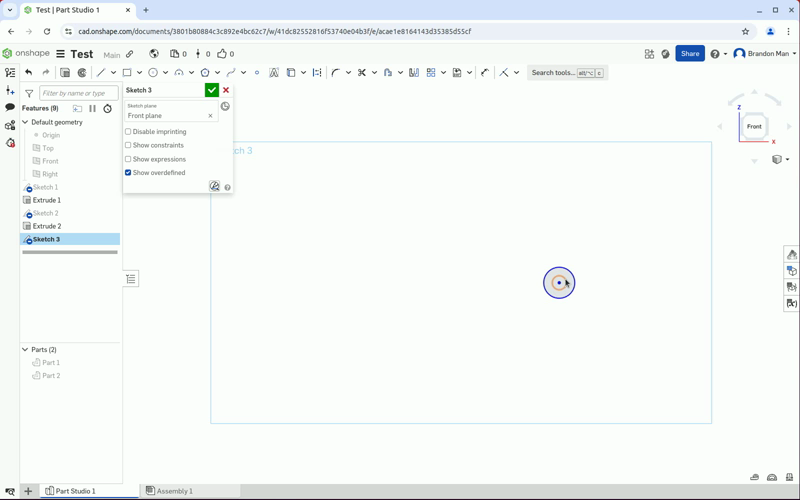
scroll(6)
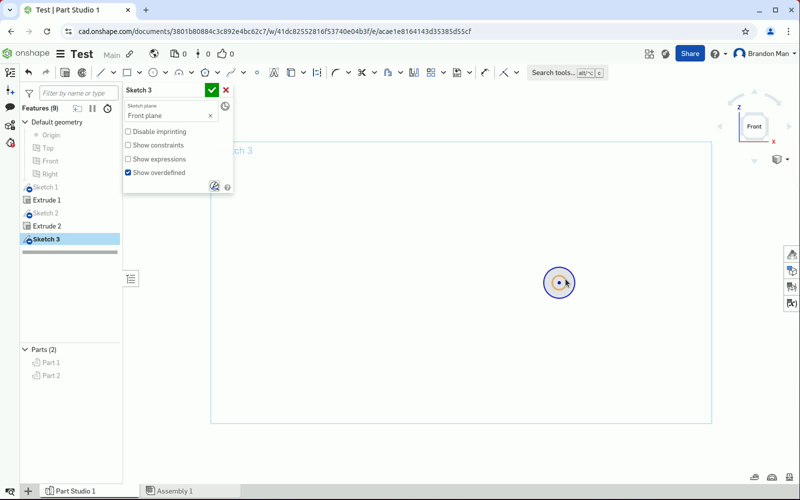
scroll(6)
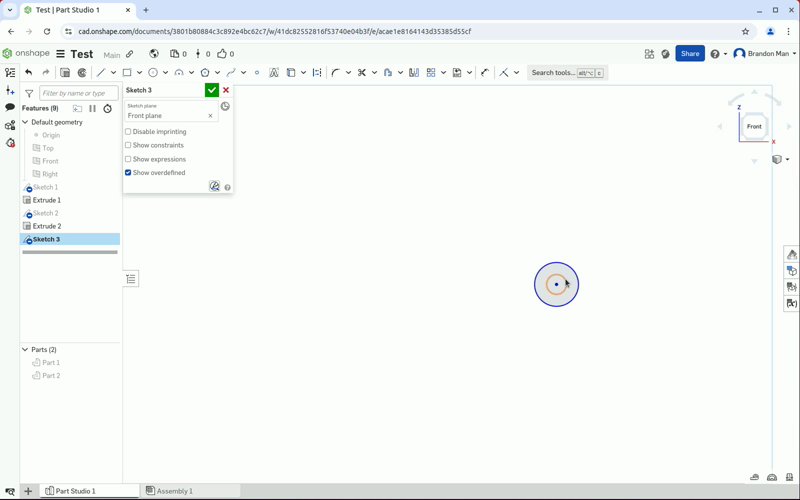
scroll(6)
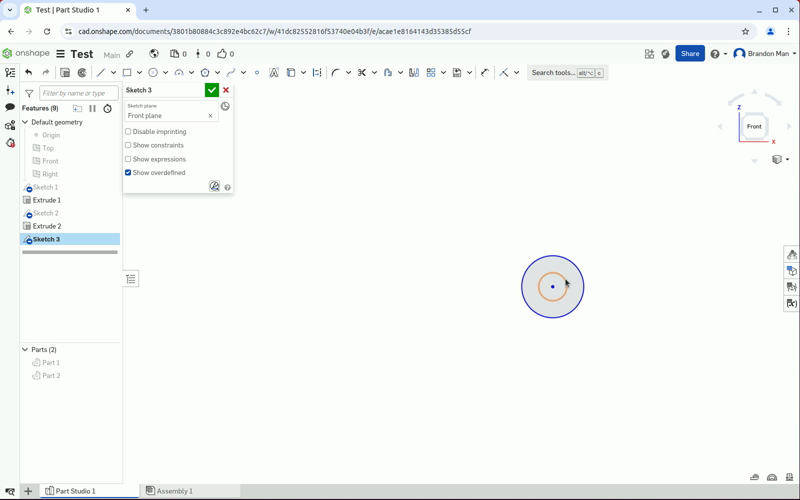
scroll(6)
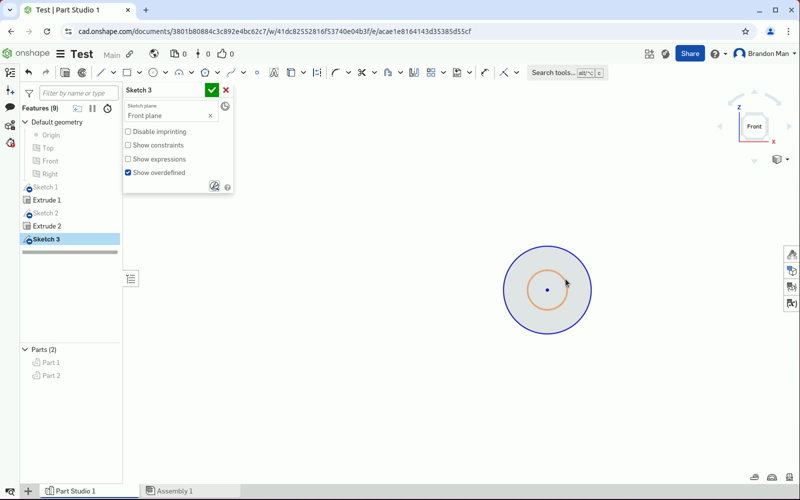
scroll(6)
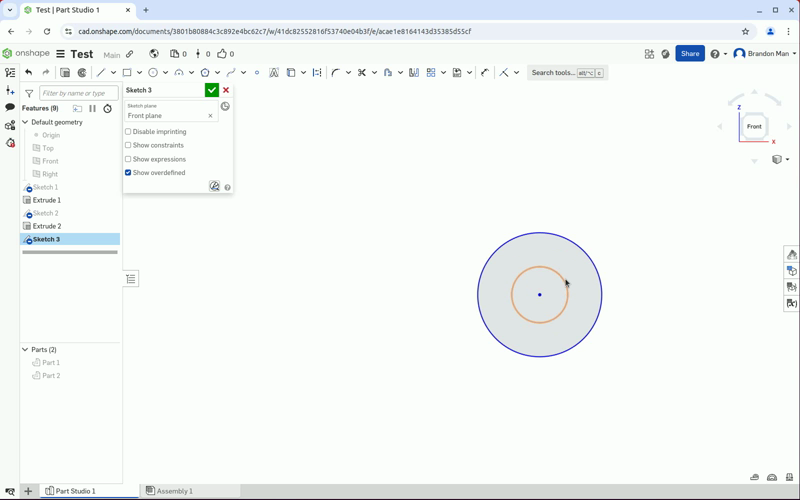
scroll(6)
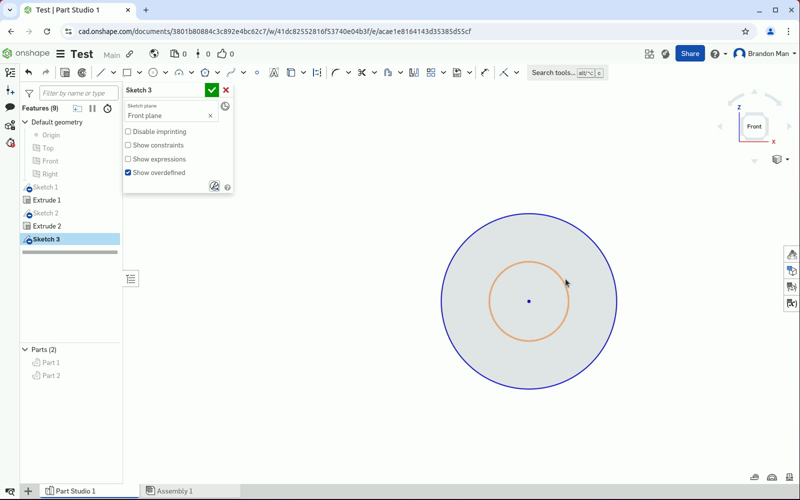
scroll(6)
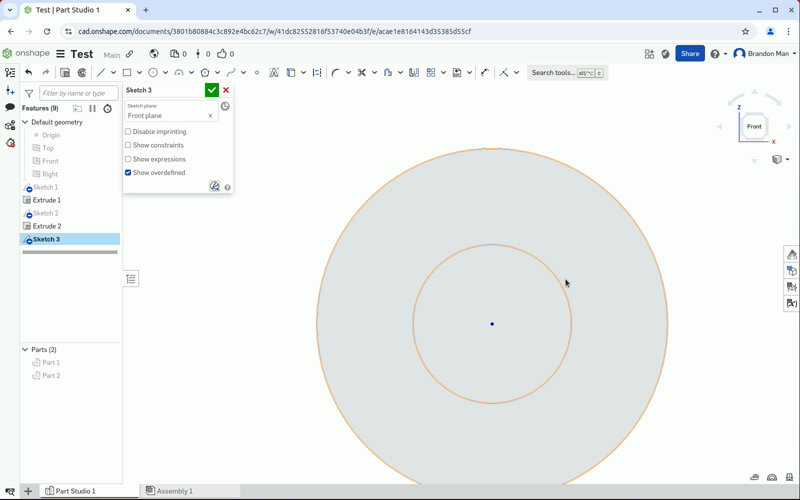
click(565, 278)
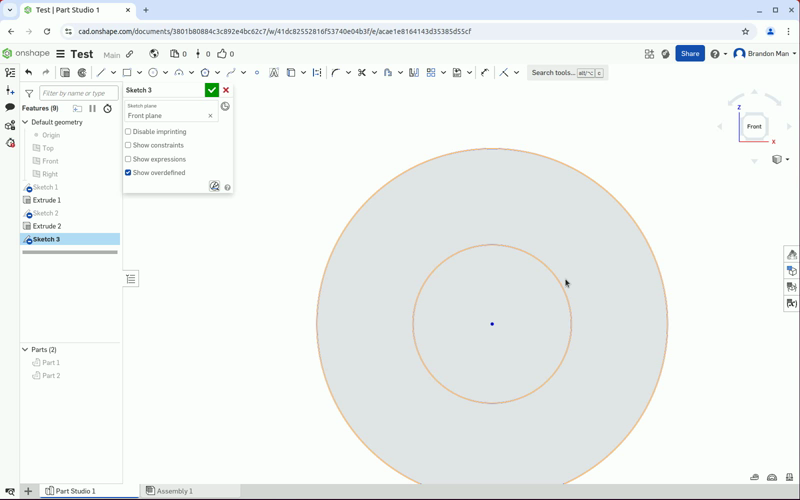
scroll(-6)
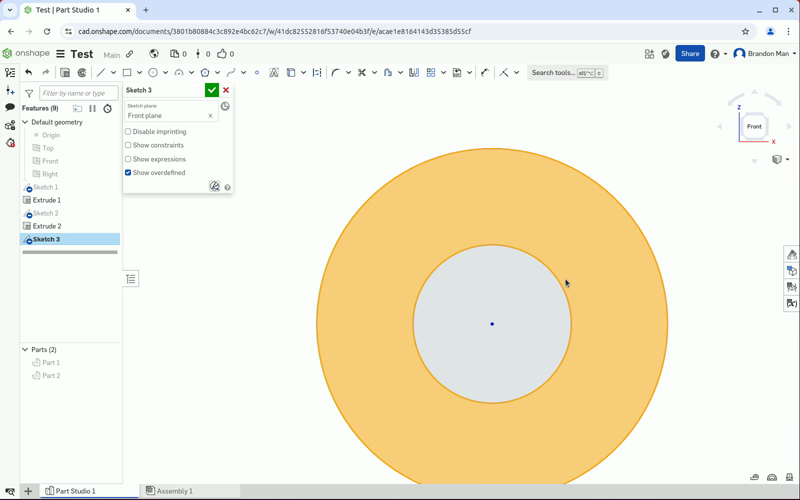
scroll(-6)
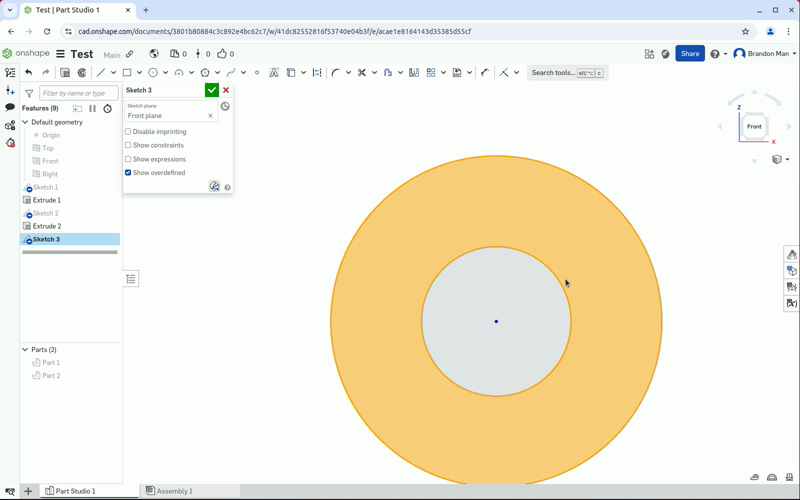
scroll(-6)
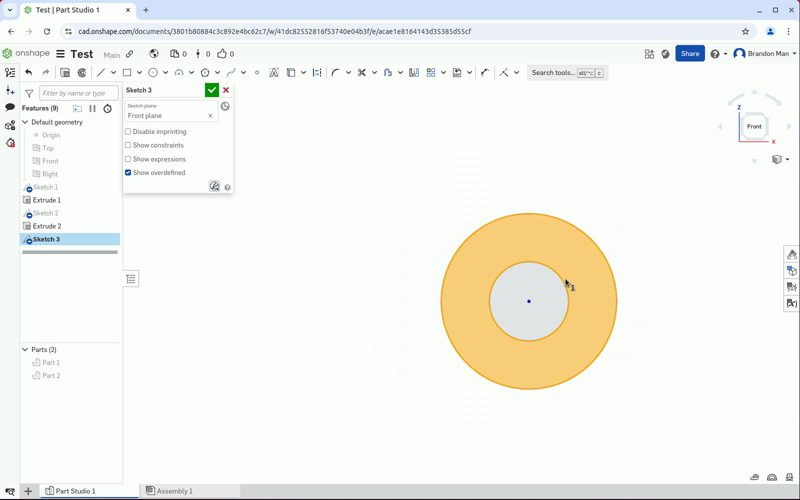
scroll(-6)
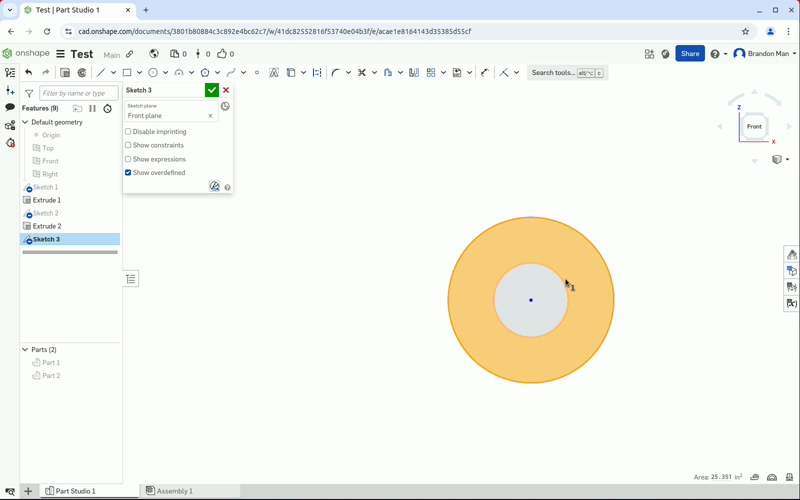
scroll(-6)
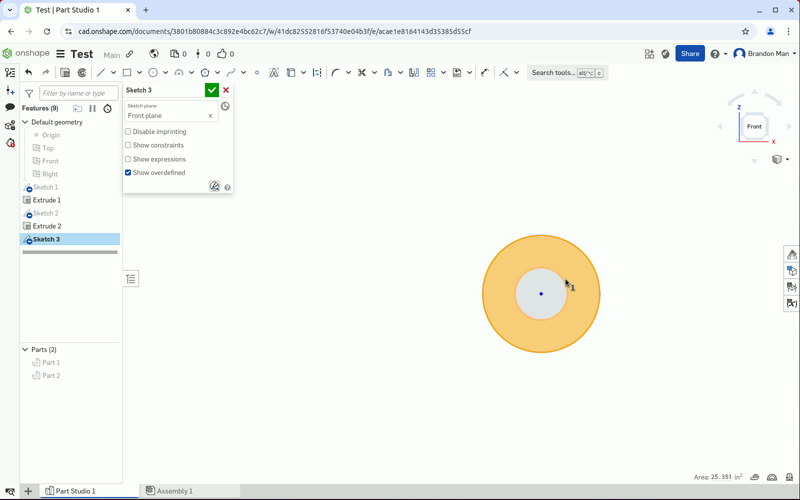
scroll(-6)
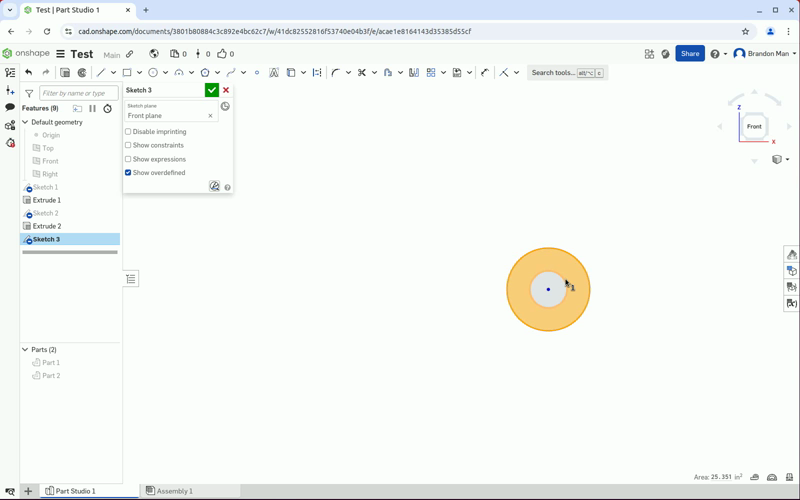
scroll(-6)
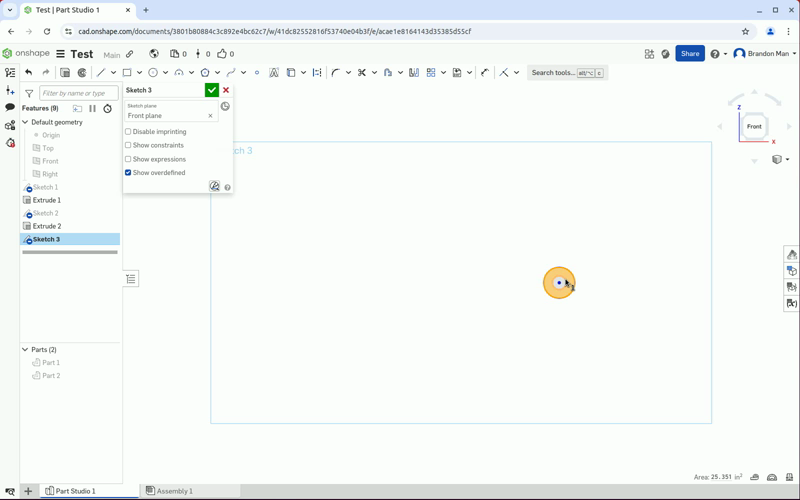
mouse_move(73, 352)
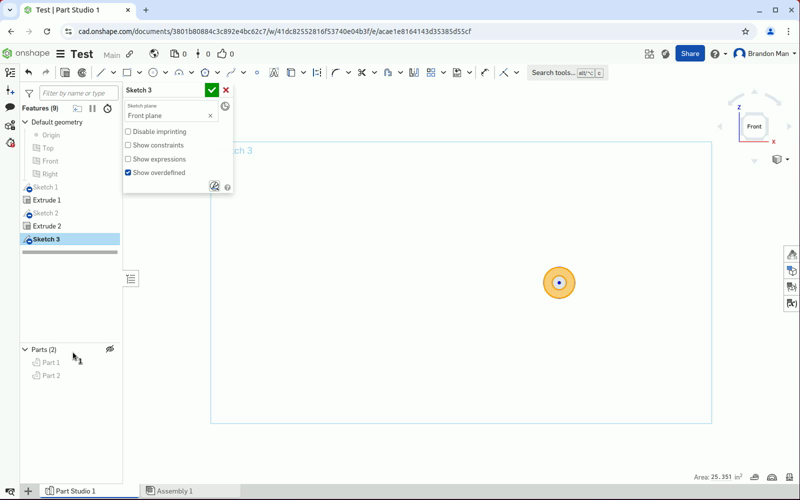
key(shift+y)
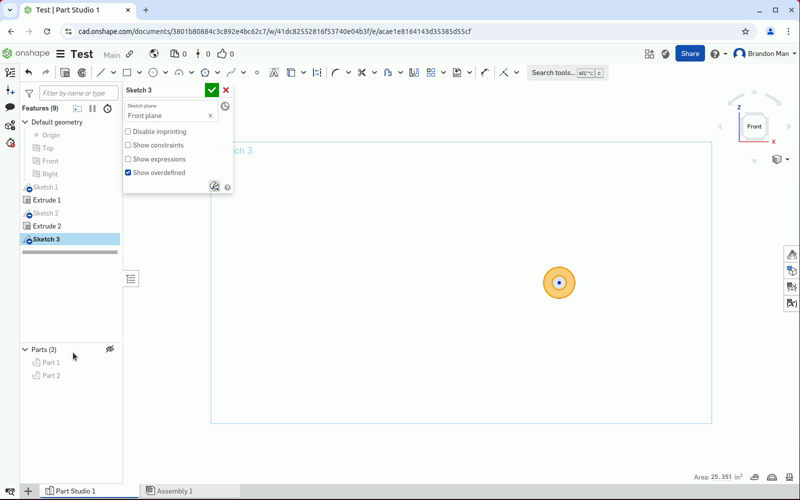
key(shift+e)
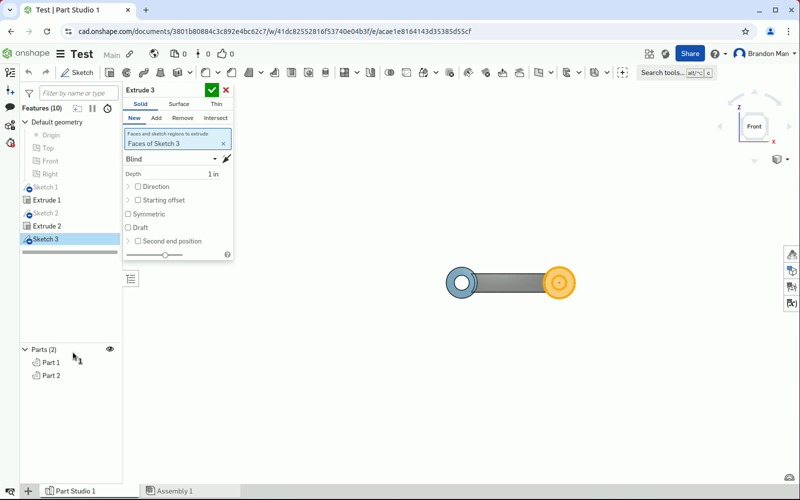
mouse_move(143, 106)
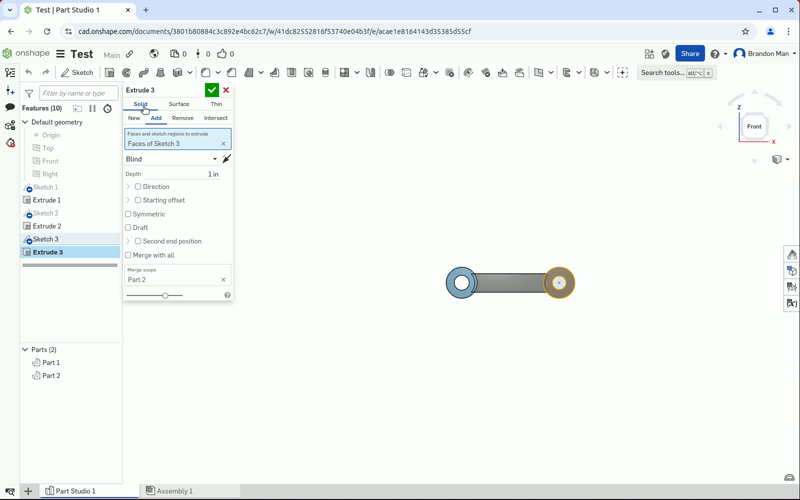
click(143, 106)
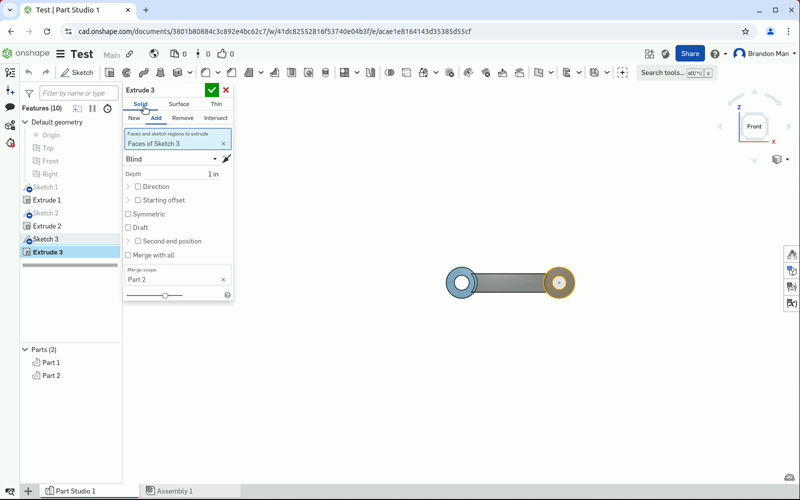
mouse_move(137, 120)
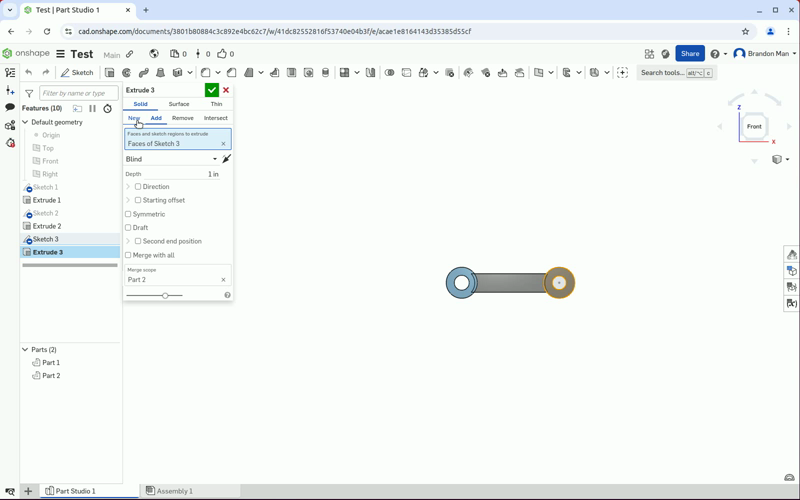
click(137, 120)
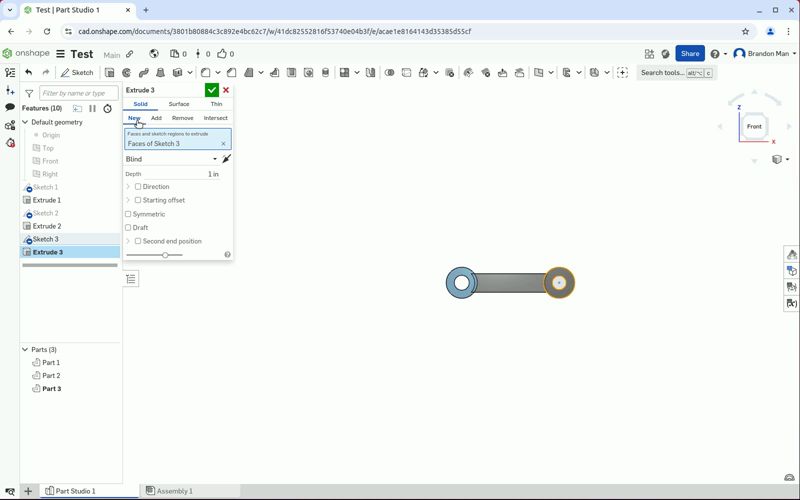
key(tab, 4)
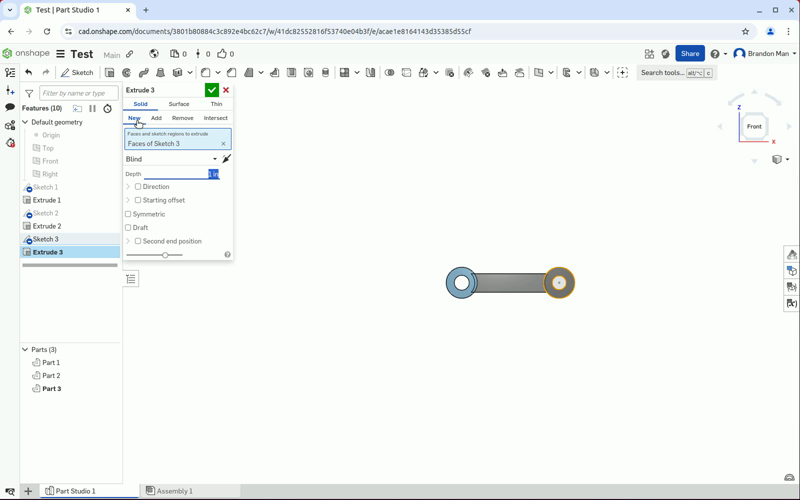
text(6.018)
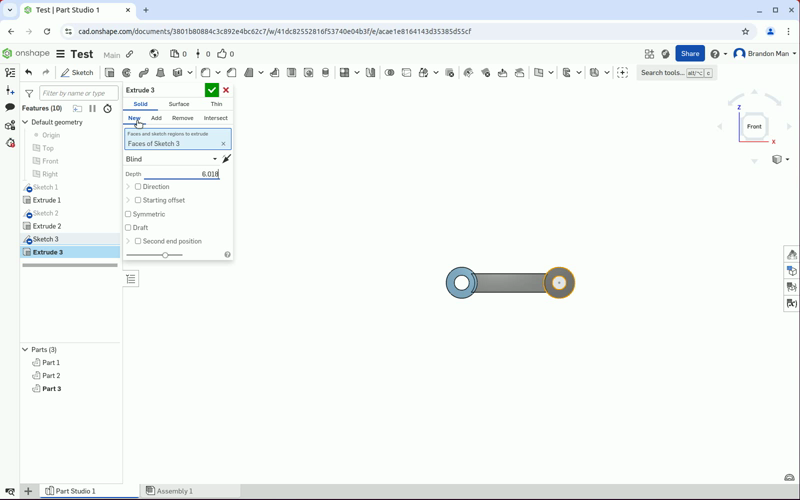
key(enter)
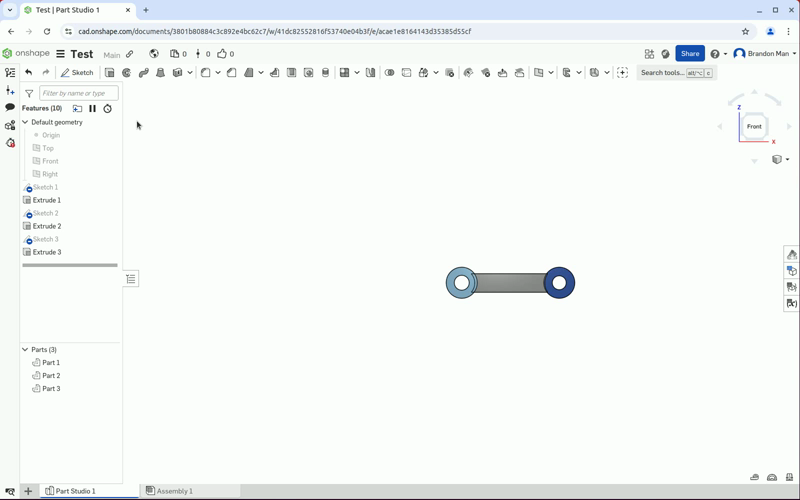
key(shift+h)
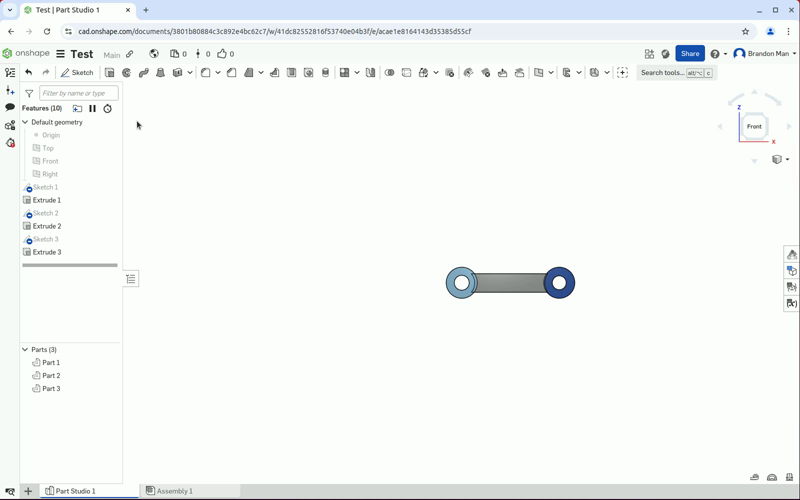
key(shift+h)
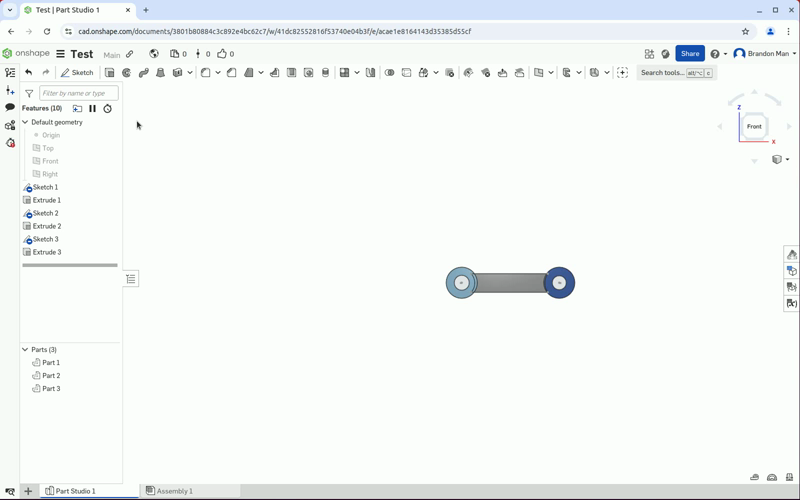
key(shift+7)
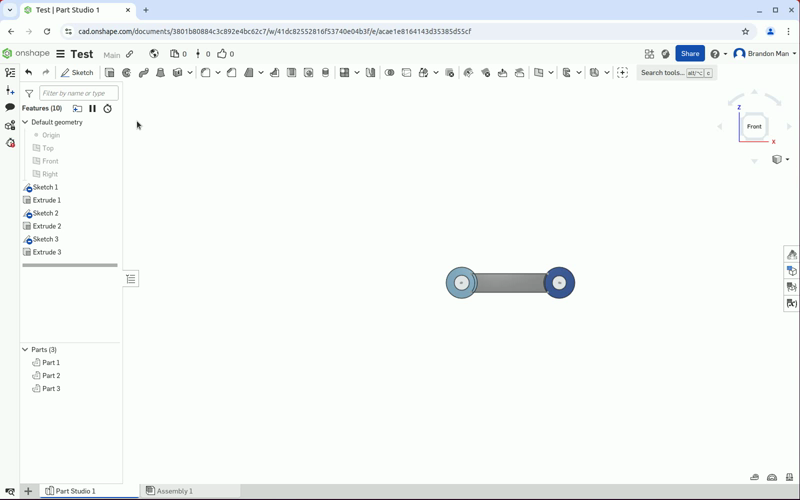
key(left, 2)
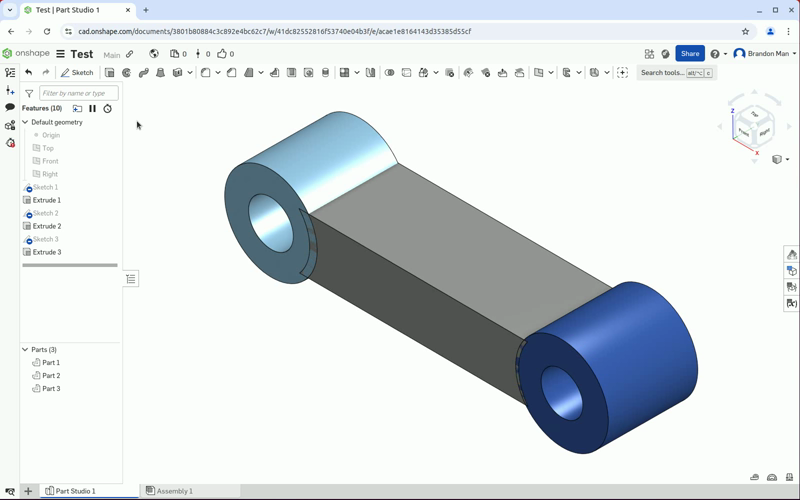
key(down, 2)
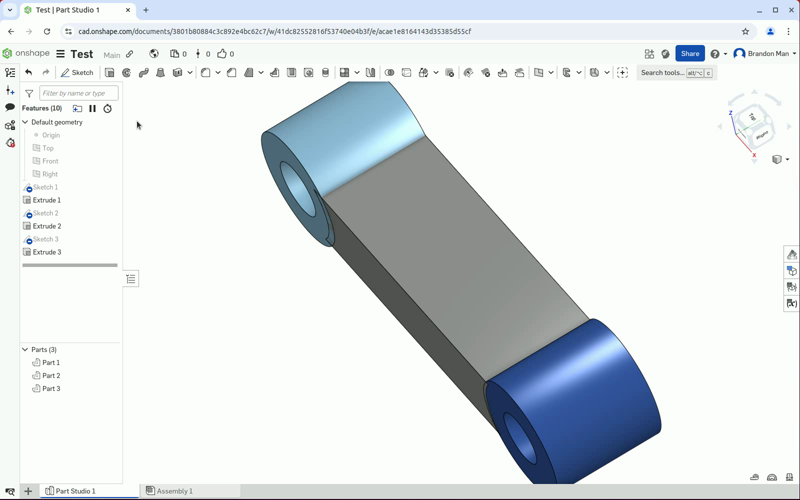
key(up, 2)
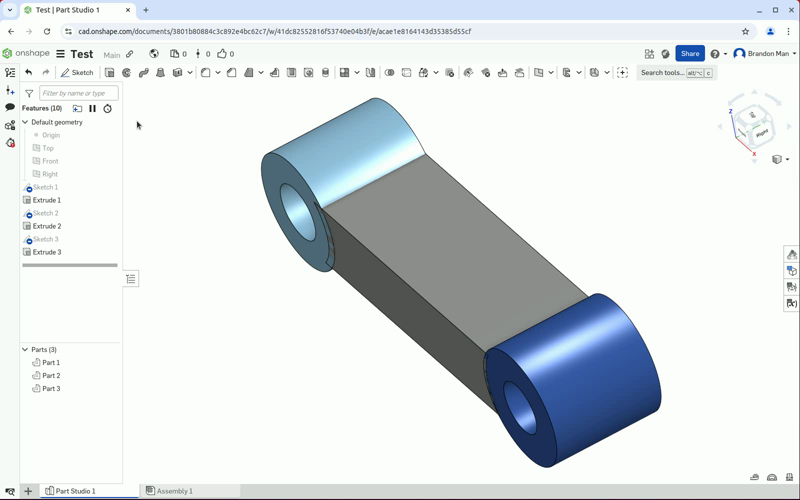
key(right, 2)
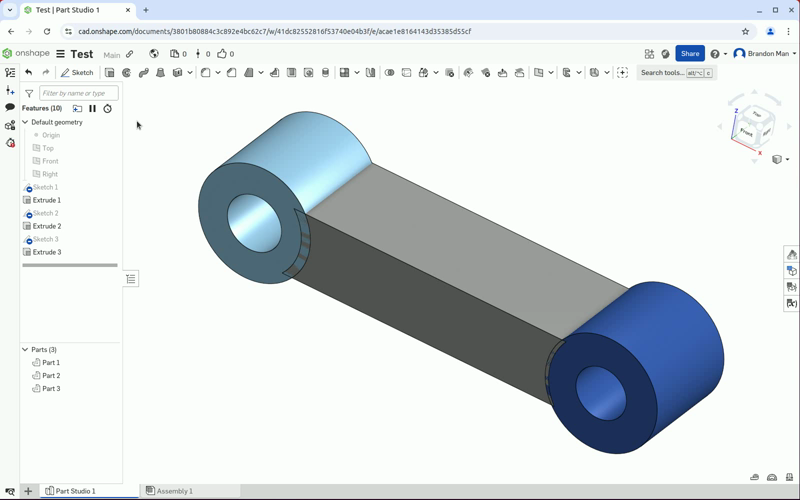
mouse_move(73, 189)
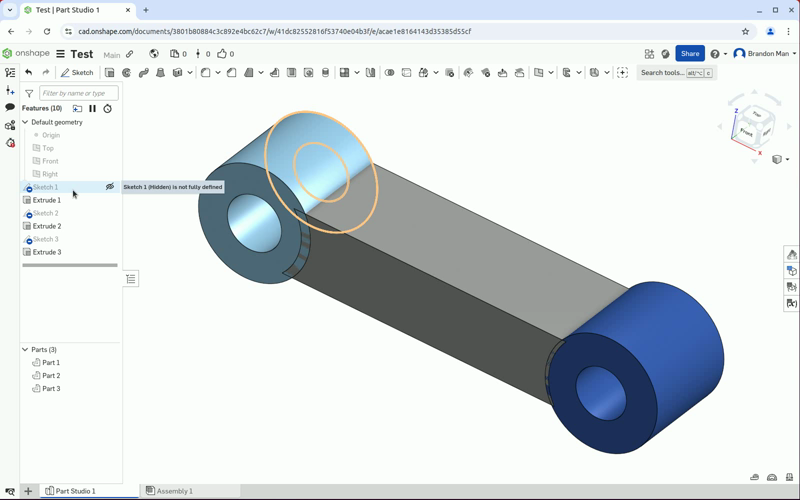
click(73, 189)